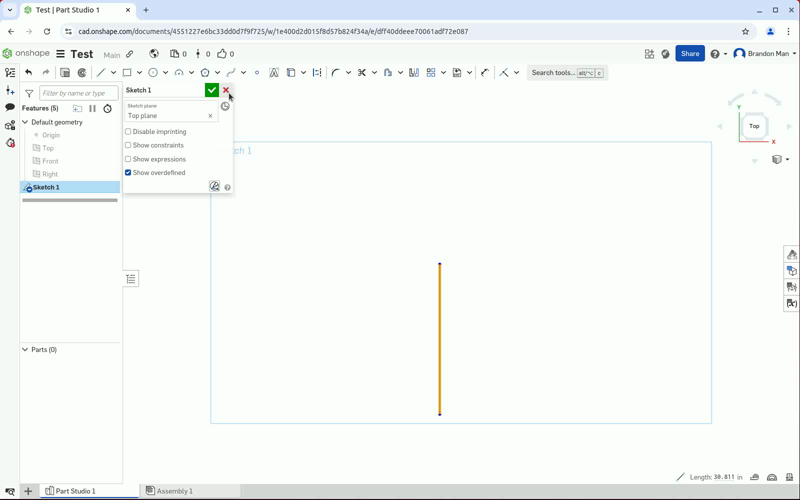
key(shift+h)
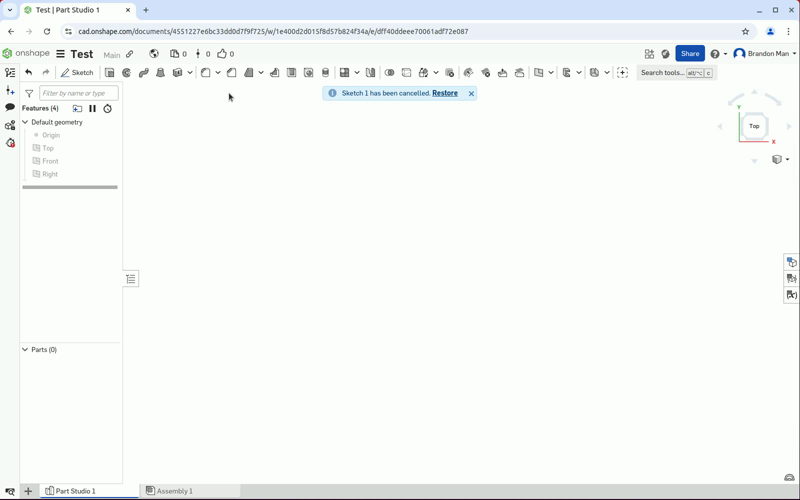
mouse_move(73, 352)
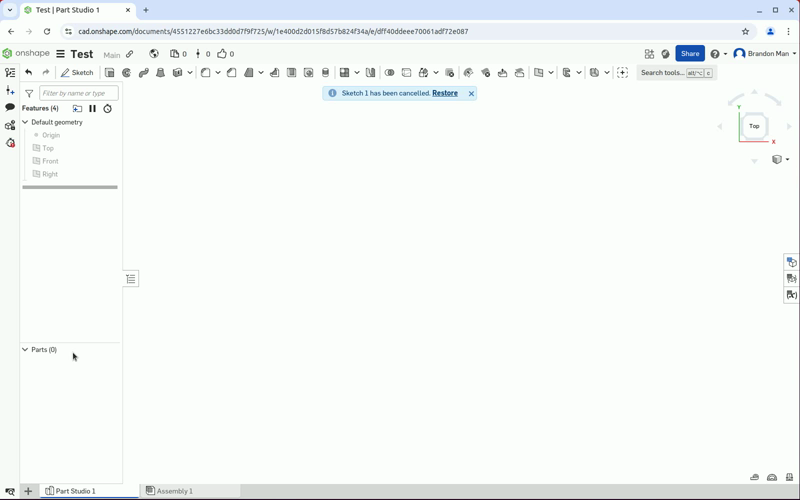
key(y)
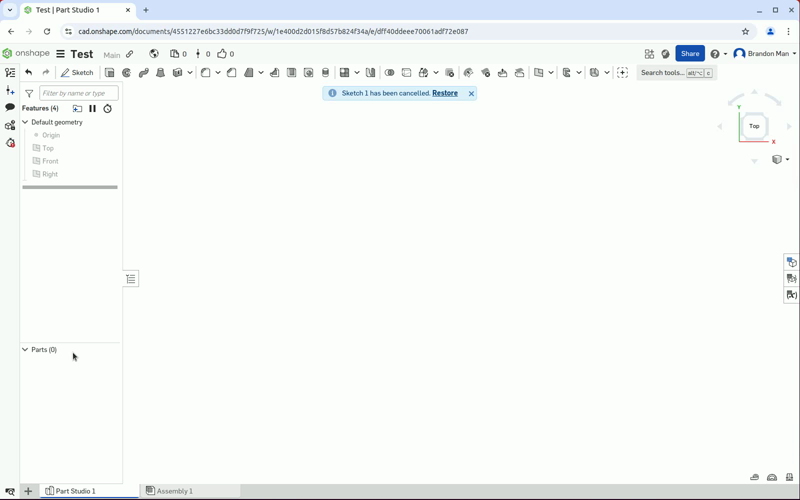
key(shift+p)
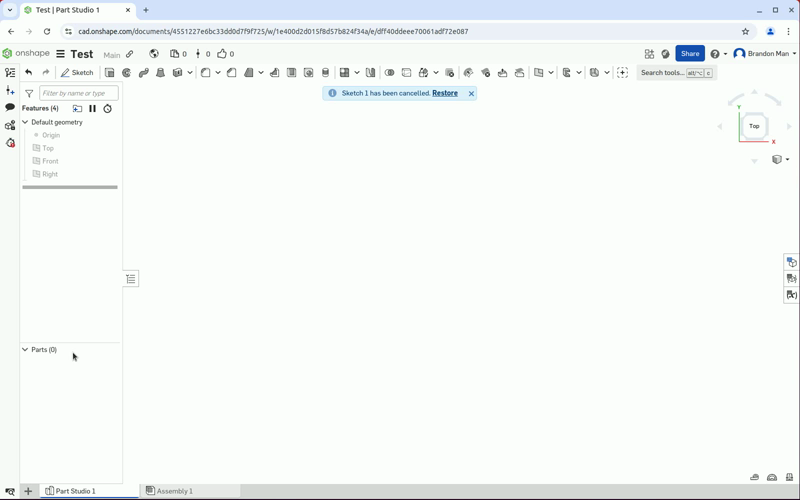
key(space)
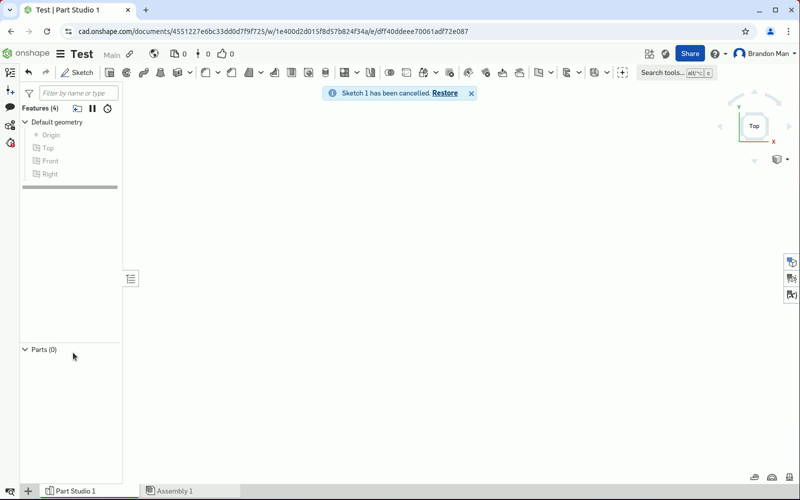
key_down(shift)
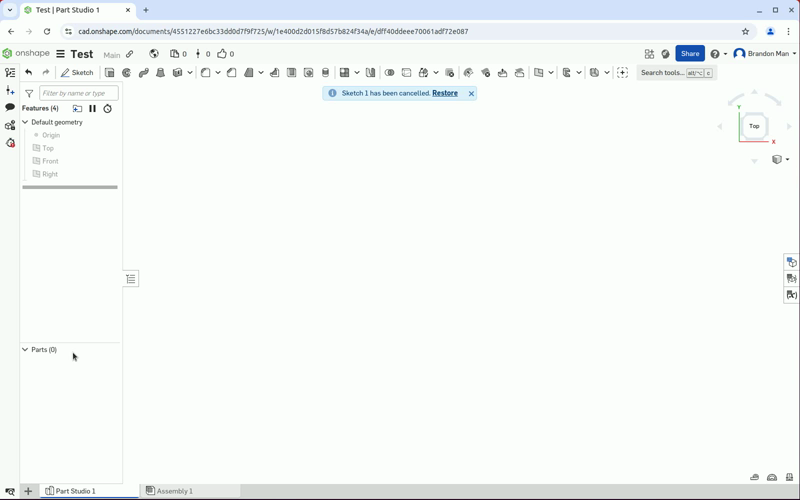
key(up)
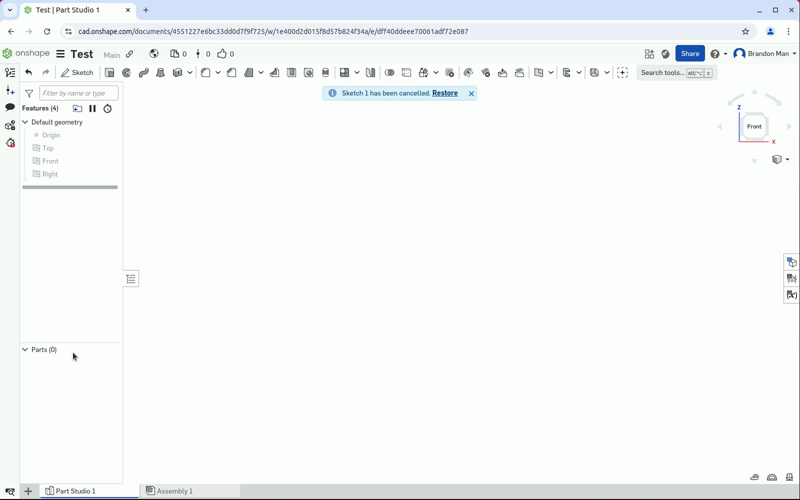
key_up(shift)
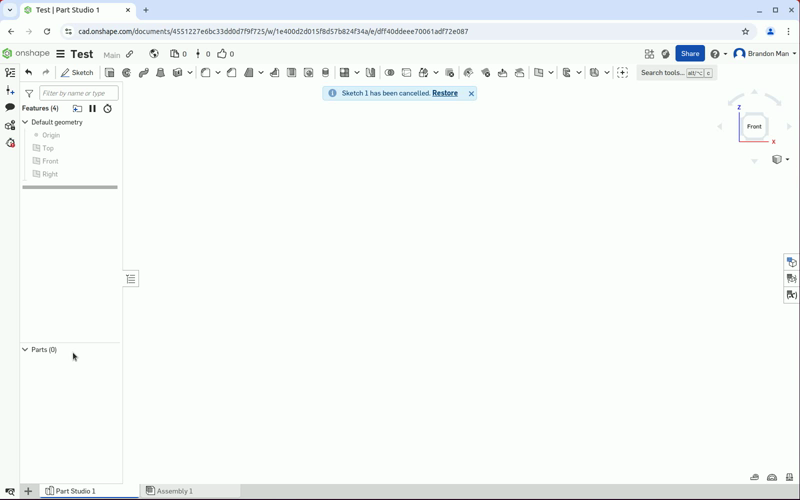
key(space)
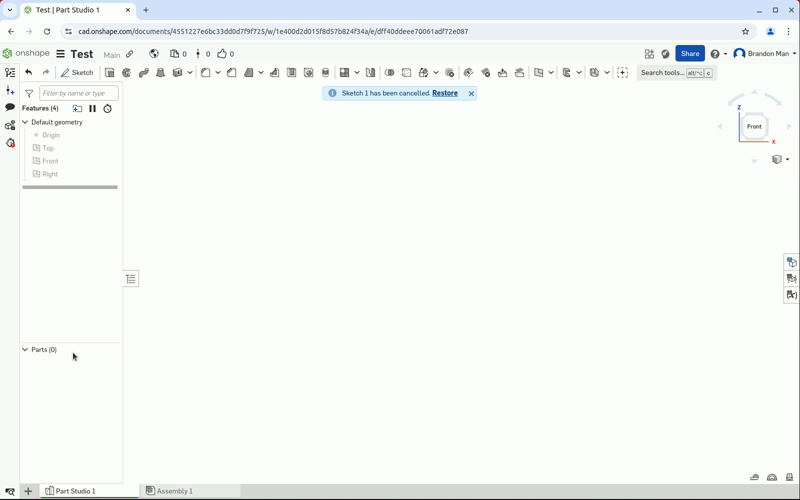
key_down(shift)
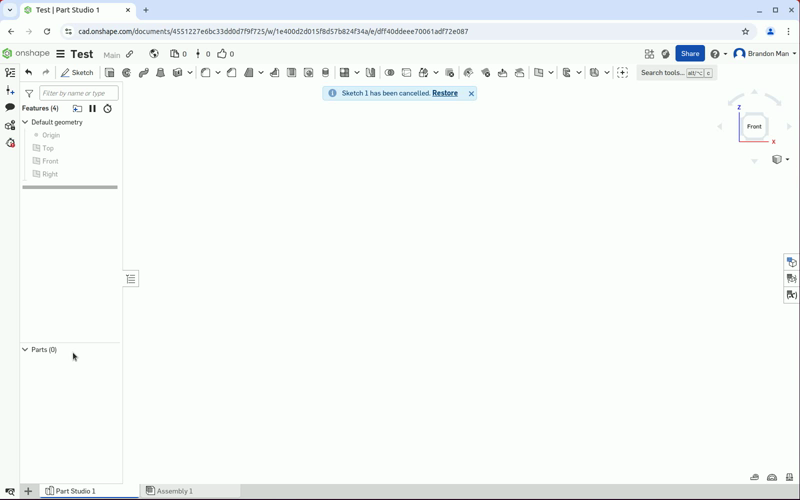
key(left)
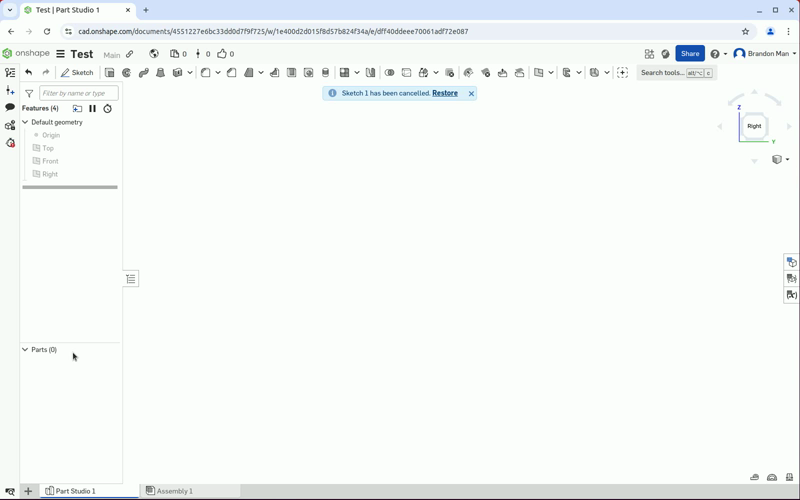
key_up(shift)
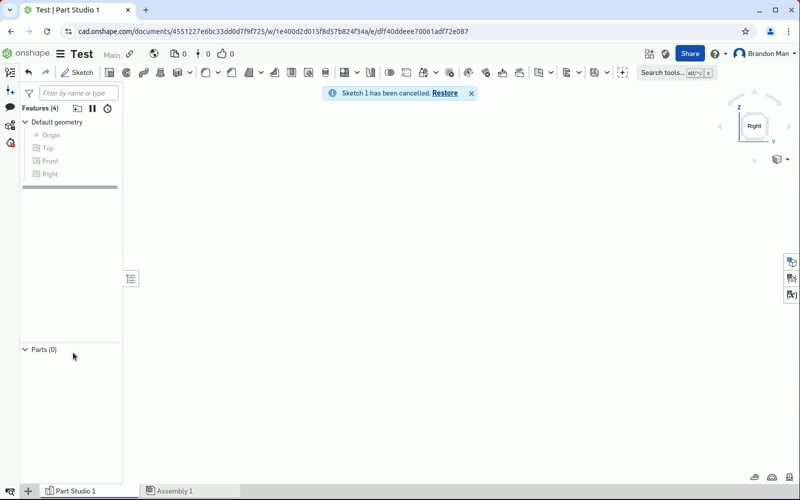
mouse_move(73, 352)
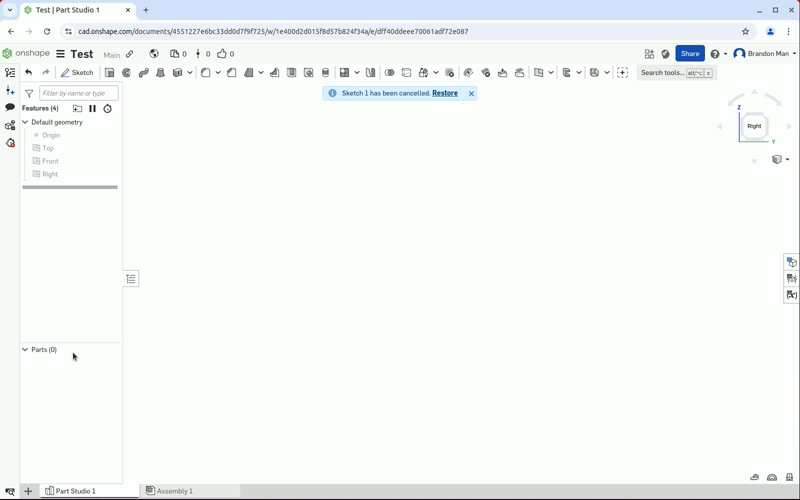
key(shift+y)
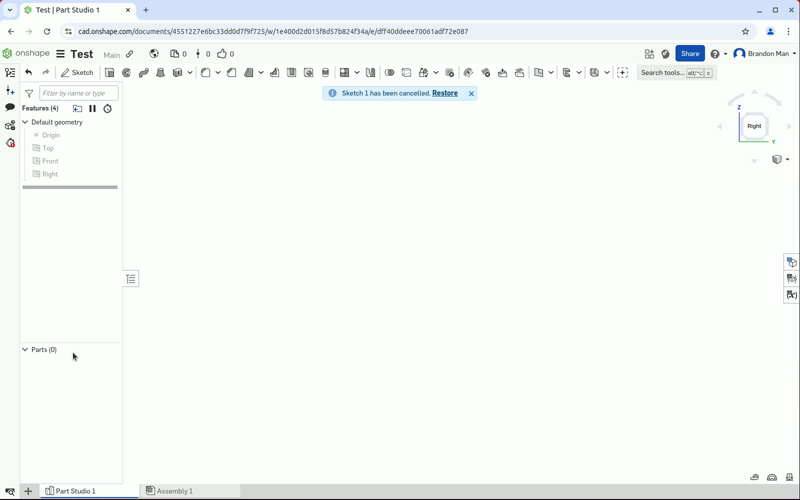
key(shift+s)
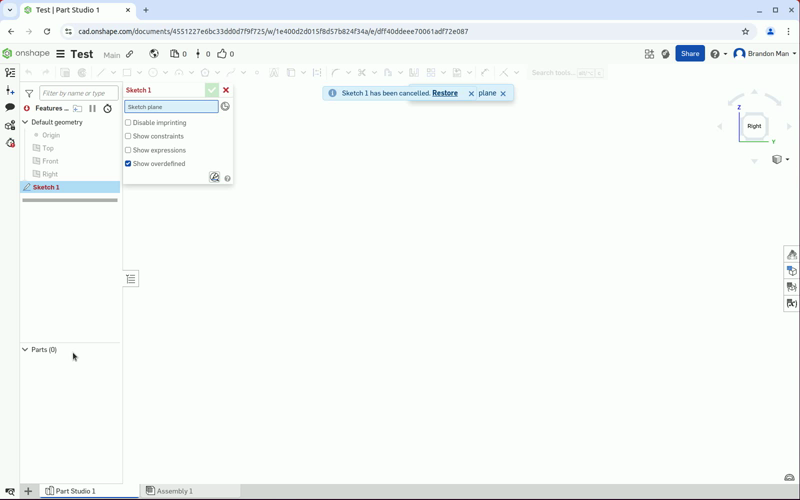
mouse_move(73, 176)
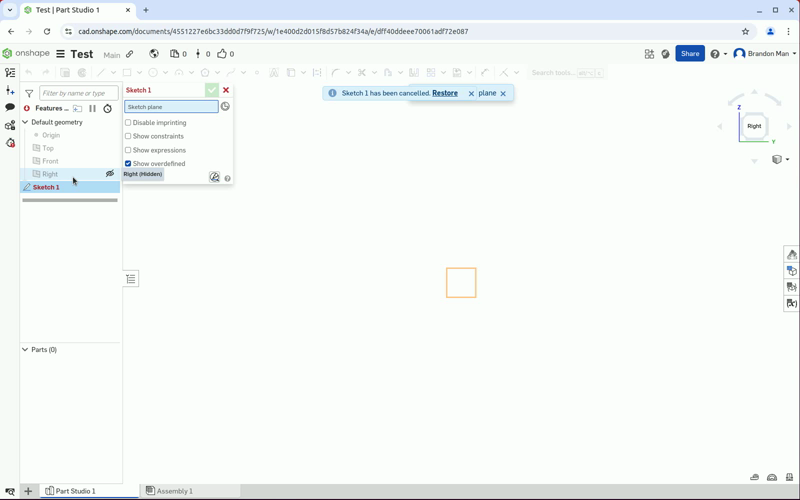
click(73, 176)
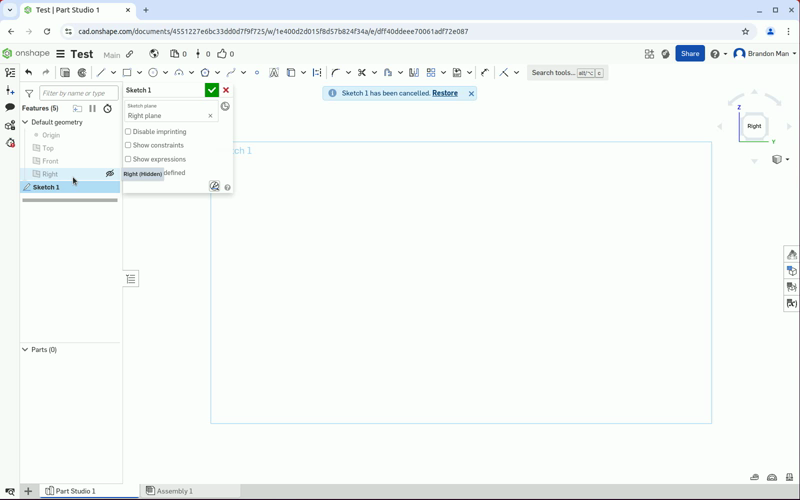
mouse_move(73, 352)
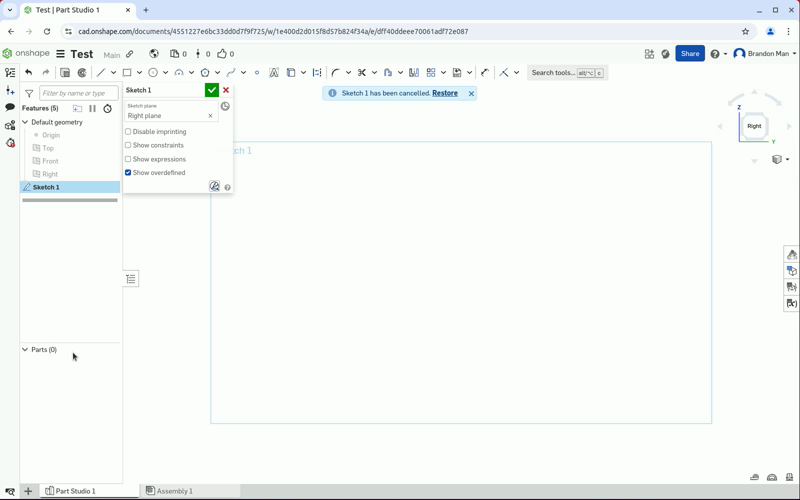
key(y)
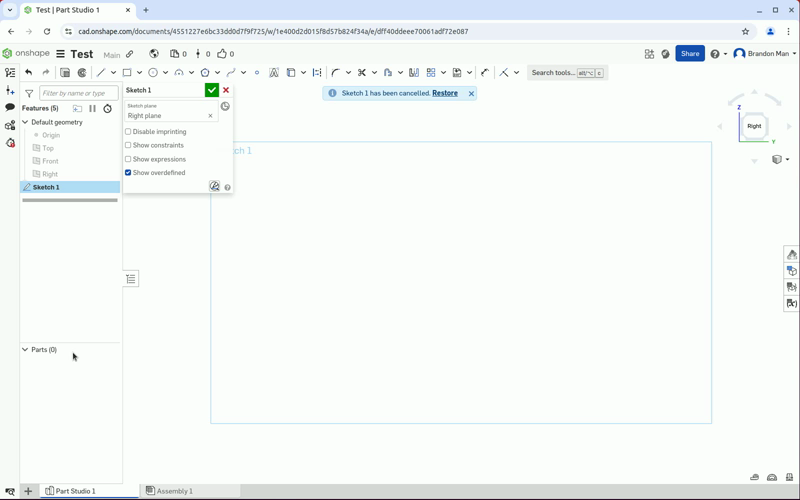
key(l)
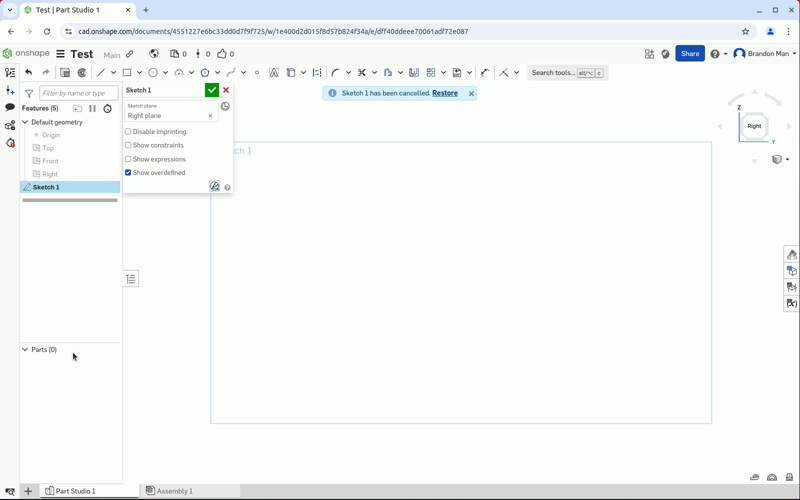
key_down(shift)
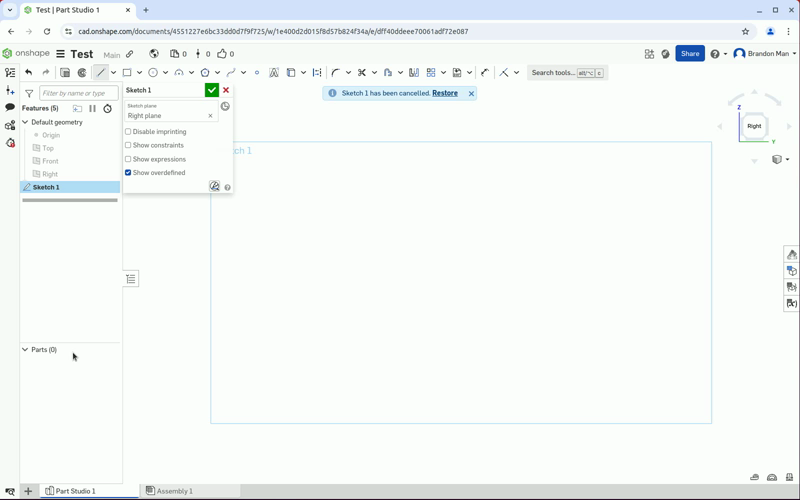
mouse_move(348, 238)
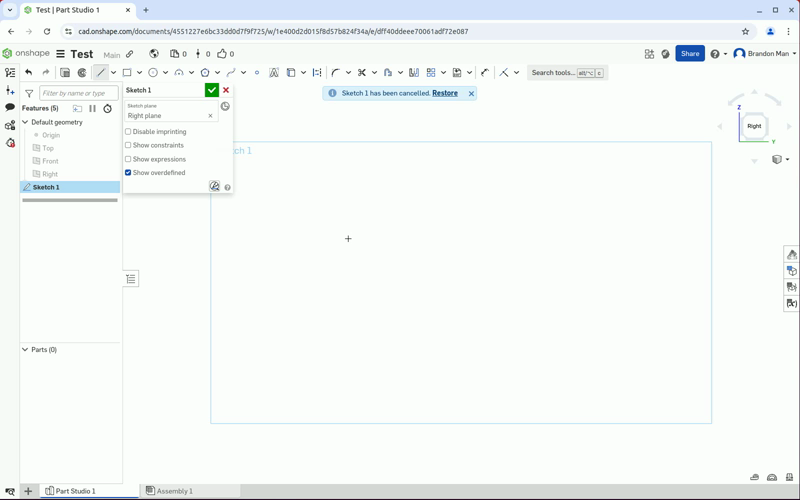
click(348, 238)
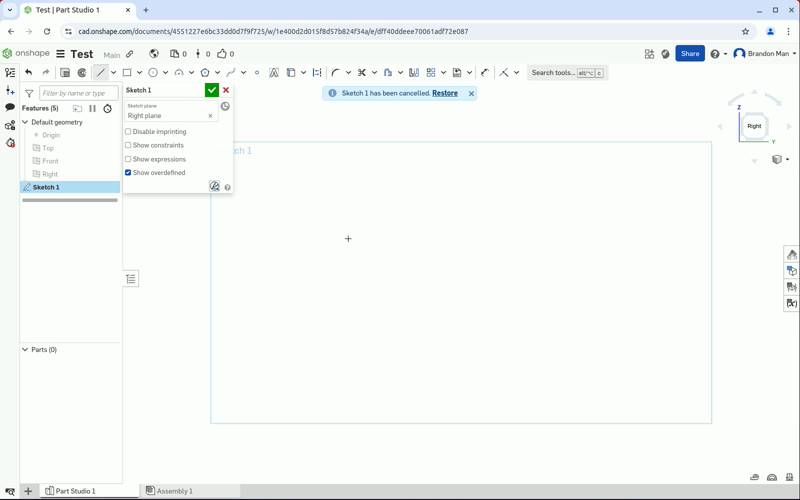
key_up(shift)
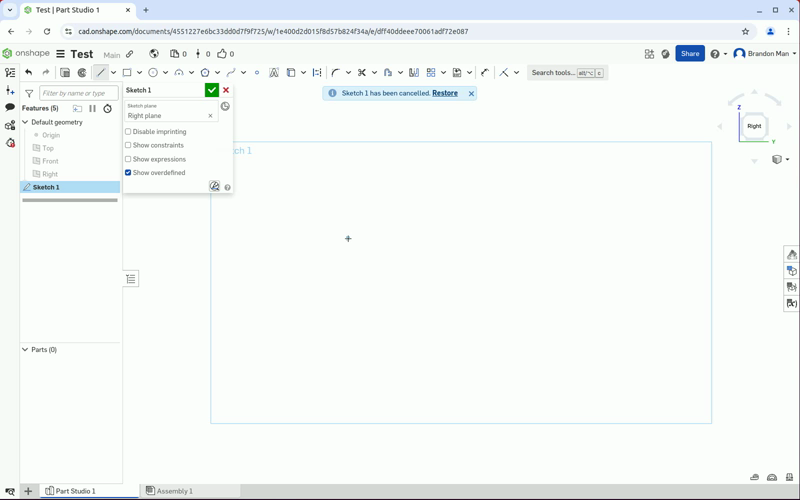
key_down(shift)
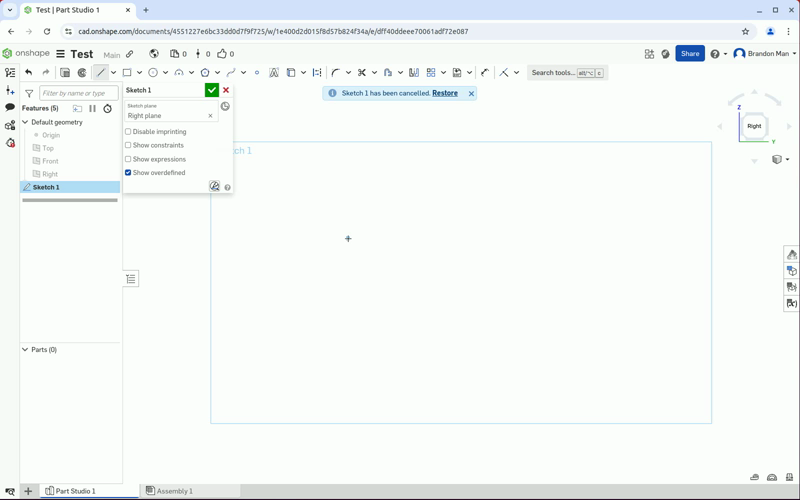
mouse_move(378, 238)
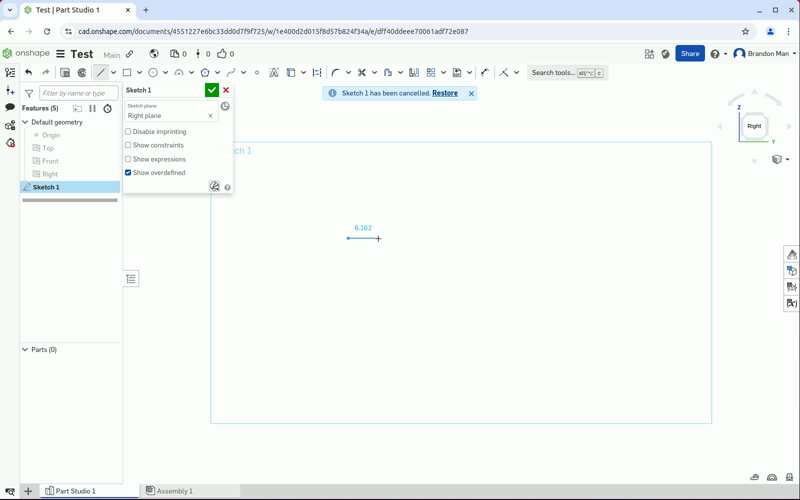
mouse_move(370, 238)
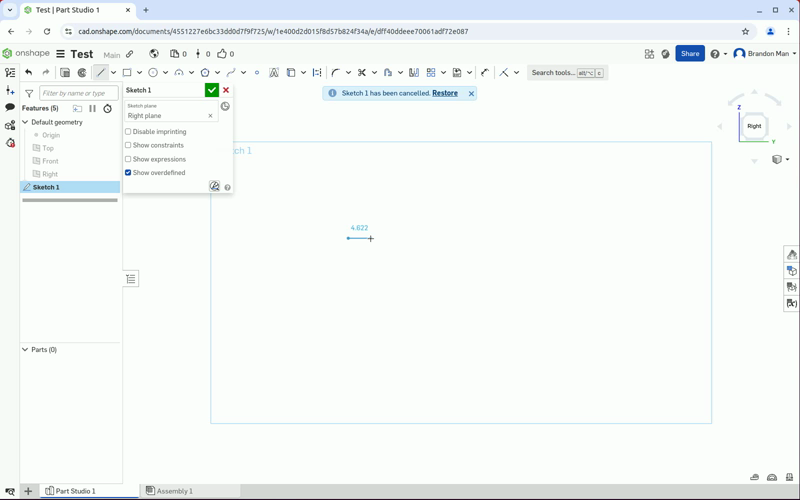
click(370, 238)
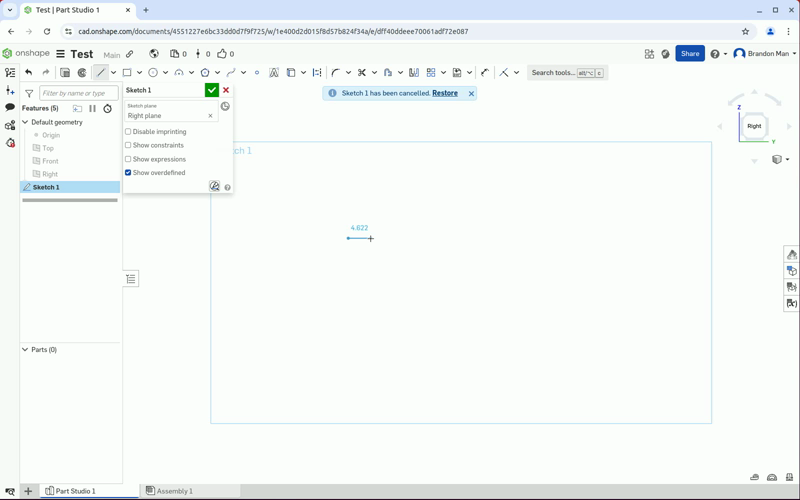
key_up(shift)
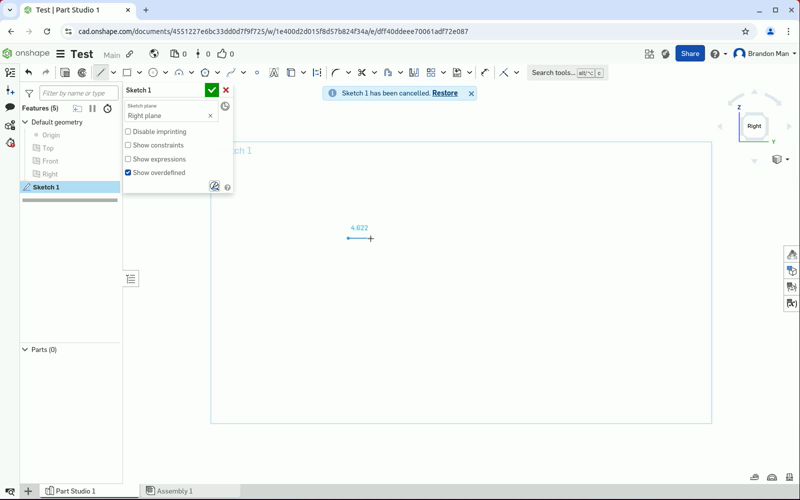
key_down(shift)
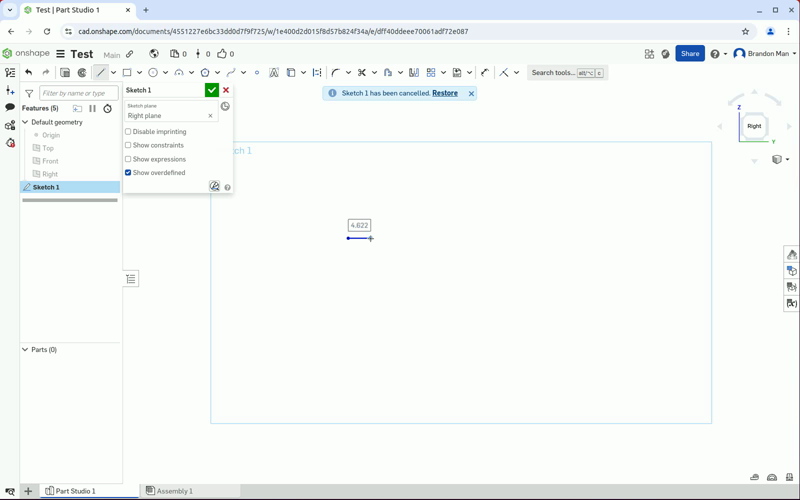
mouse_move(400, 238)
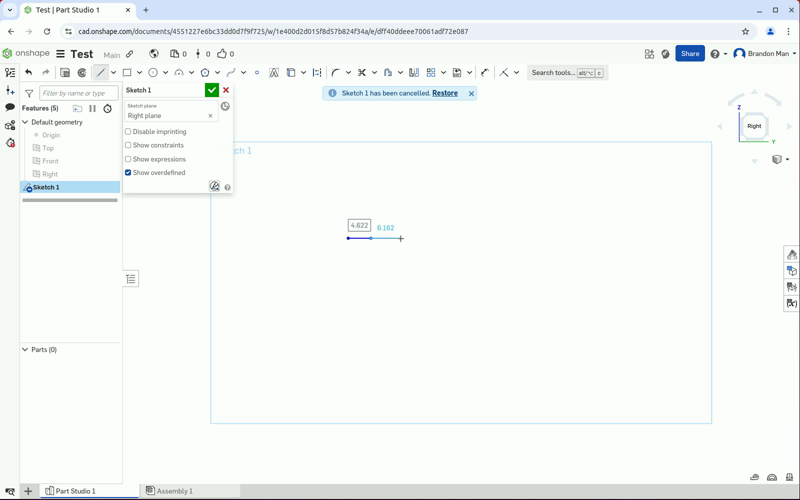
mouse_move(370, 283)
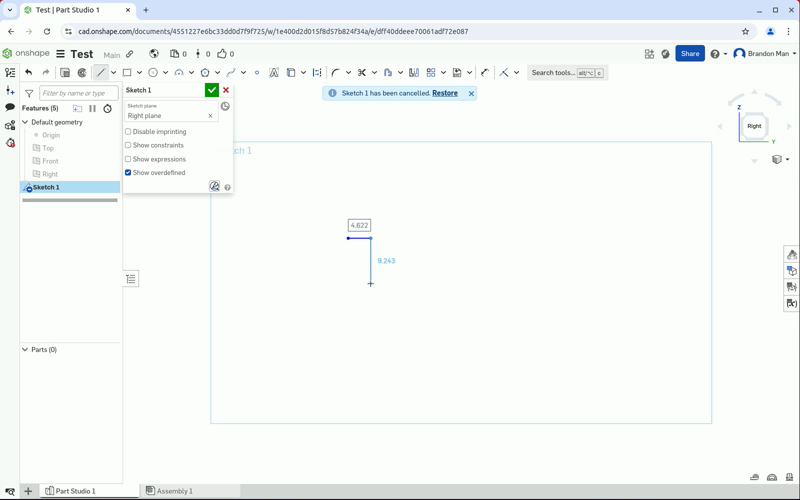
click(370, 283)
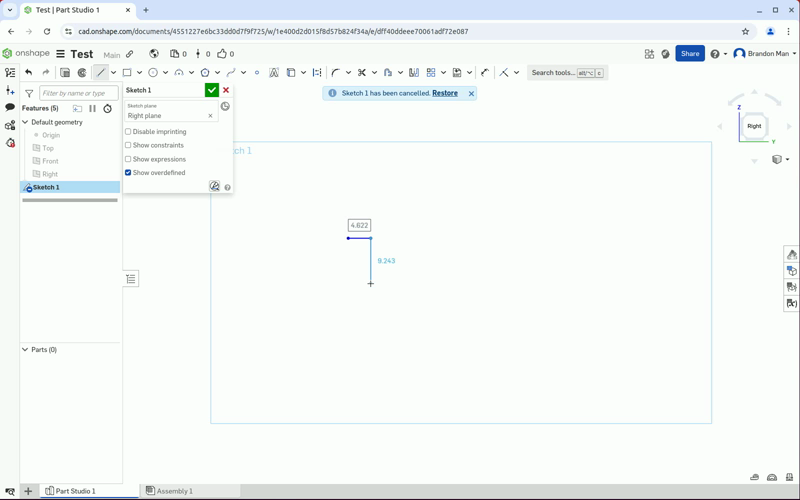
key_up(shift)
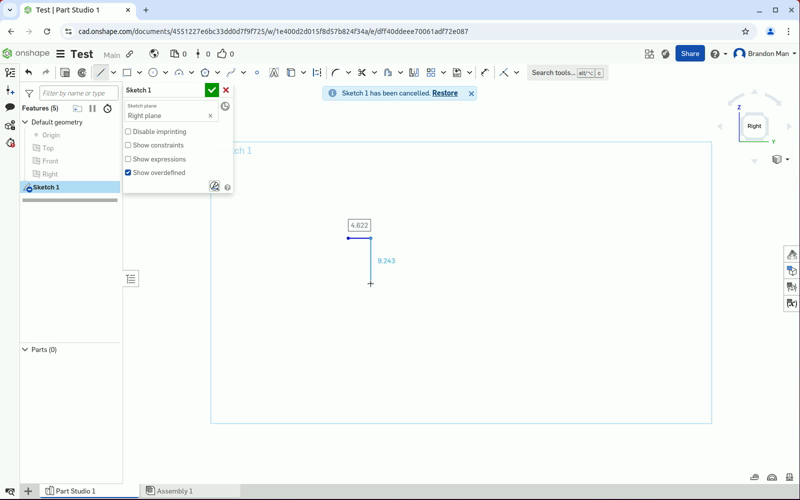
key_down(shift)
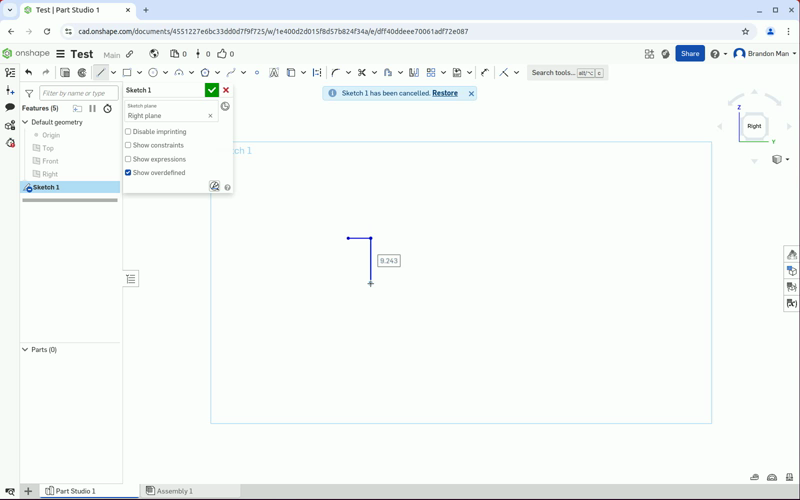
mouse_move(460, 283)
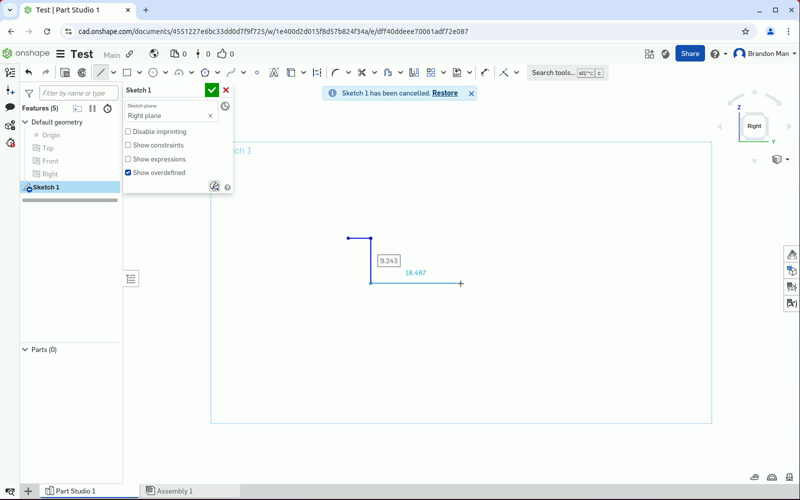
click(460, 283)
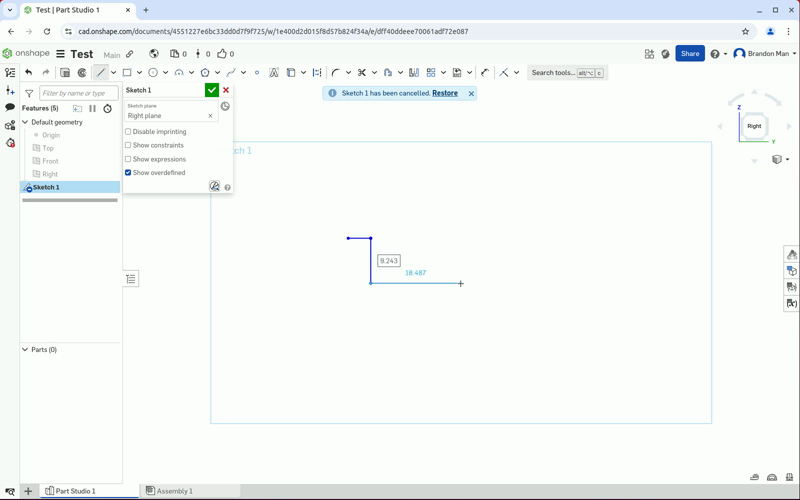
key_up(shift)
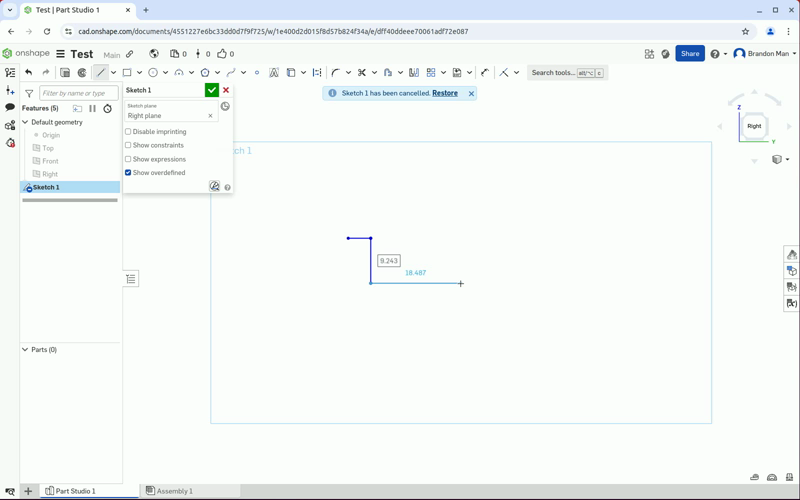
key_down(shift)
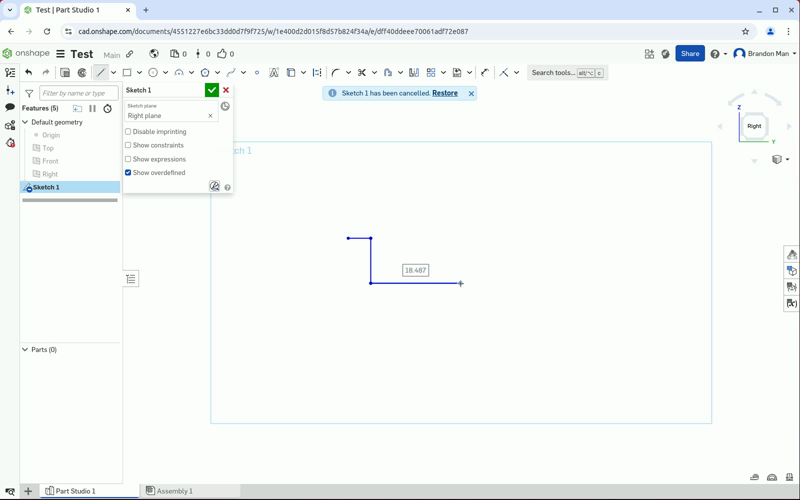
mouse_move(490, 283)
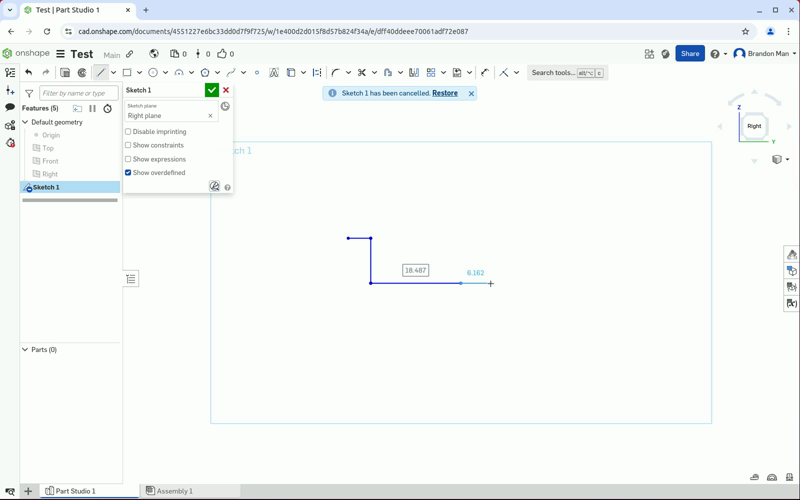
mouse_move(460, 238)
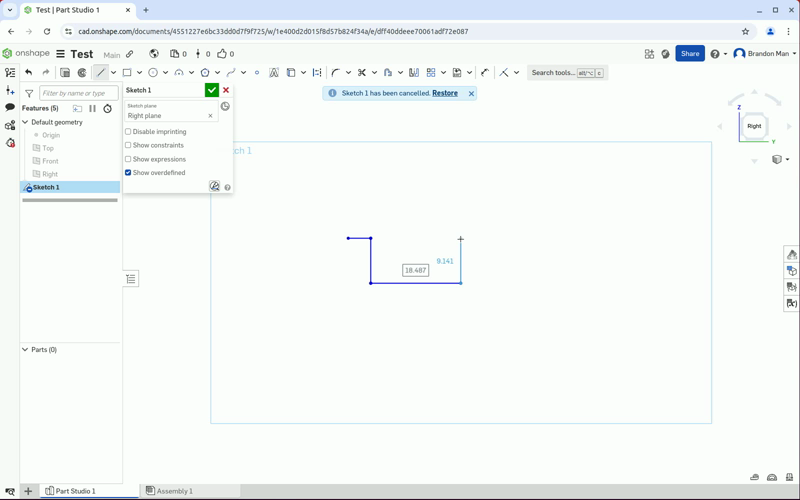
click(460, 238)
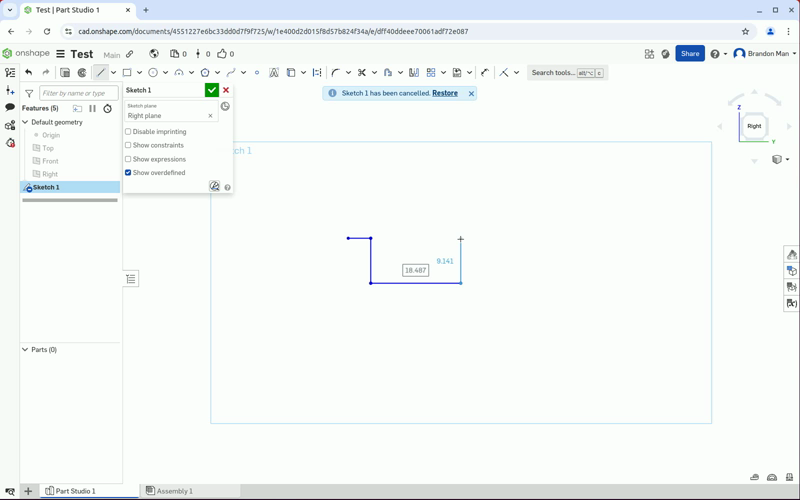
key_up(shift)
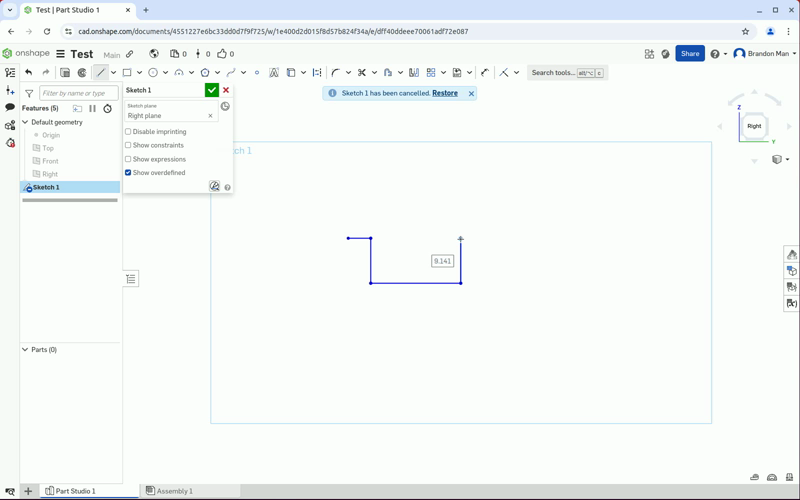
key_down(shift)
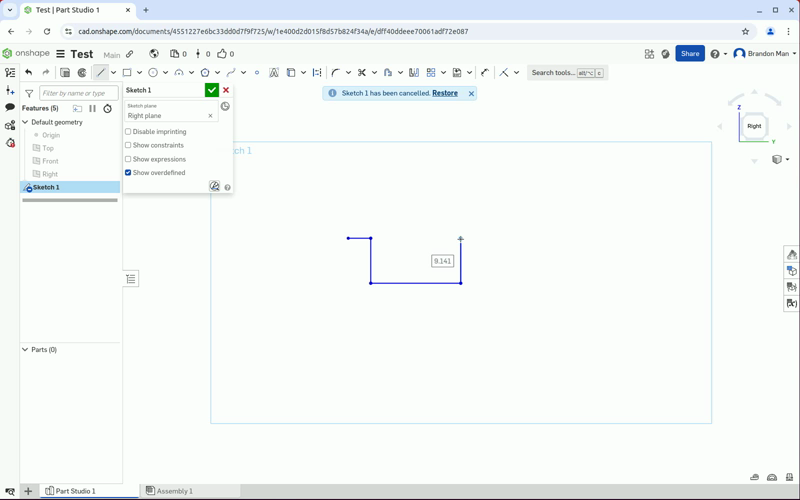
mouse_move(393, 193)
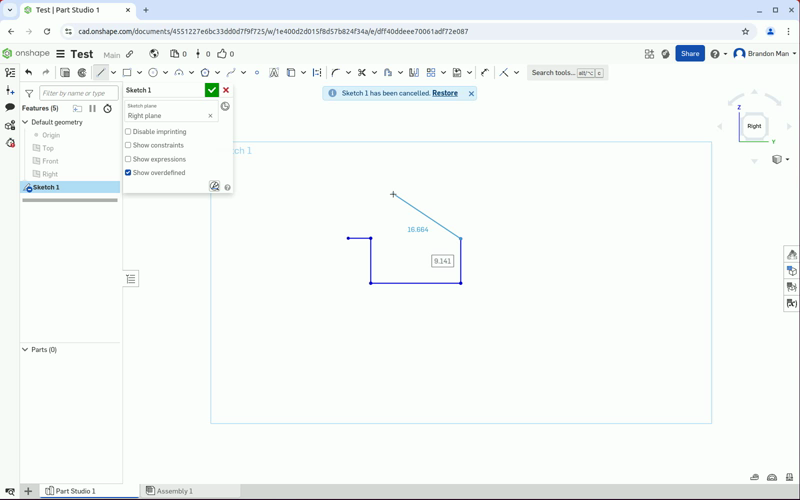
click(393, 193)
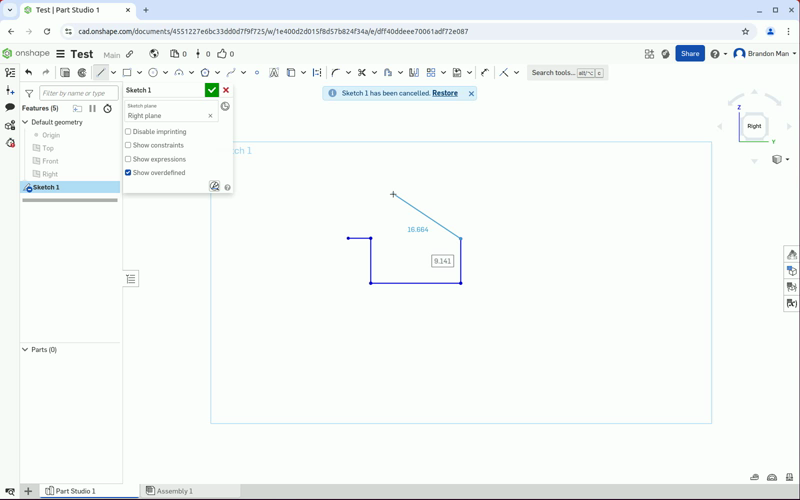
key_up(shift)
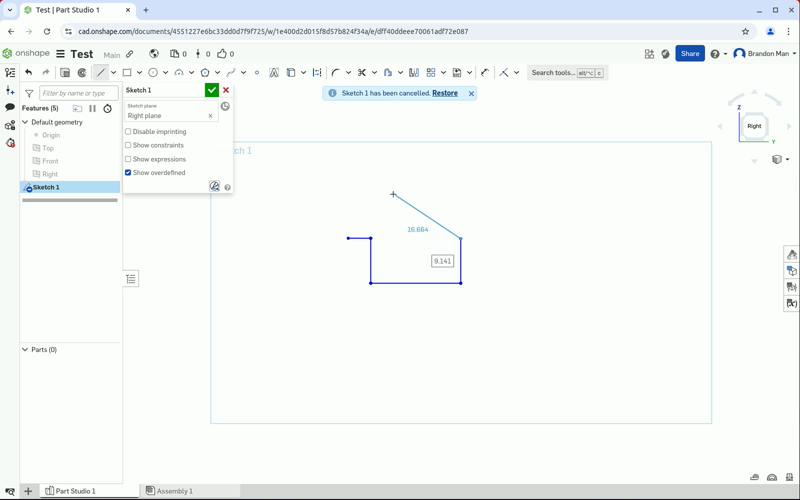
key_down(shift)
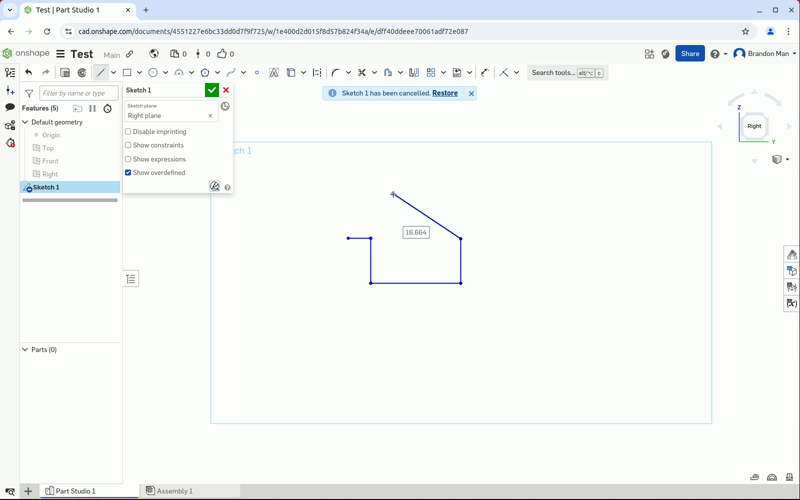
mouse_move(423, 193)
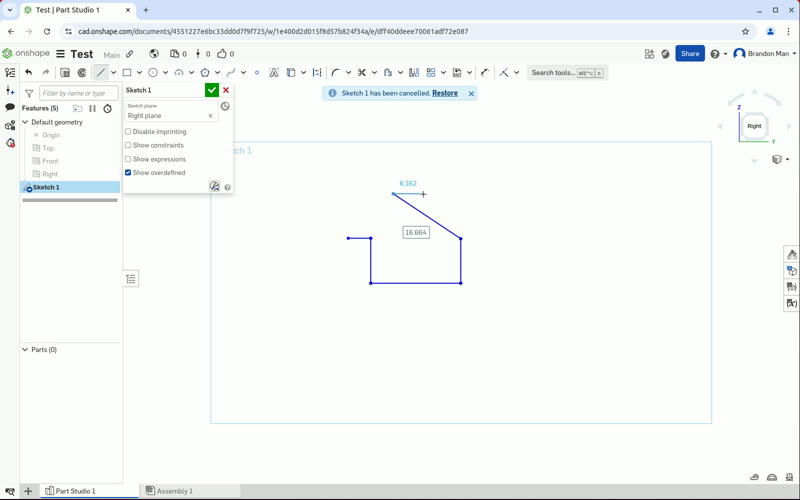
mouse_move(348, 193)
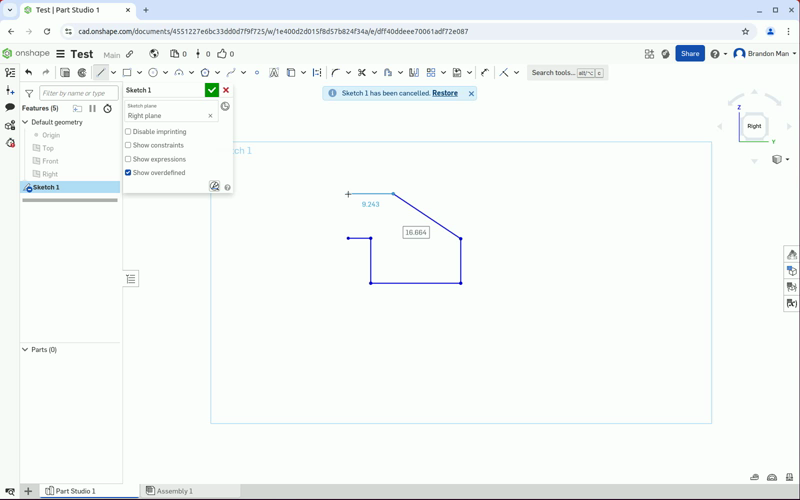
click(348, 193)
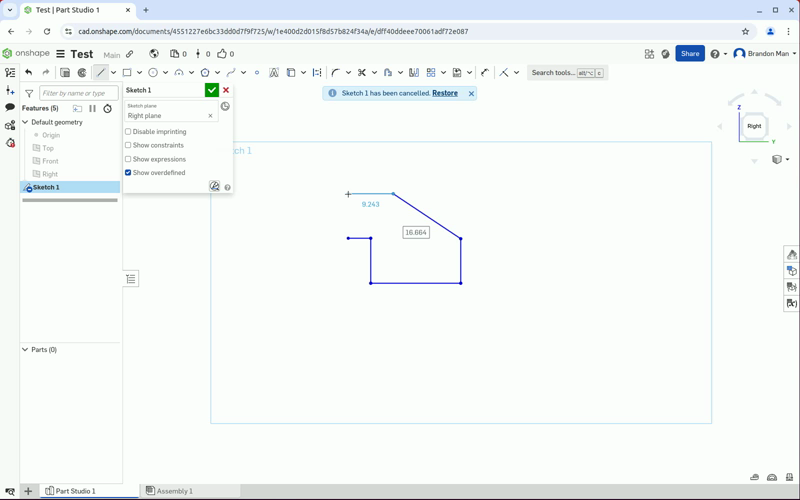
key_up(shift)
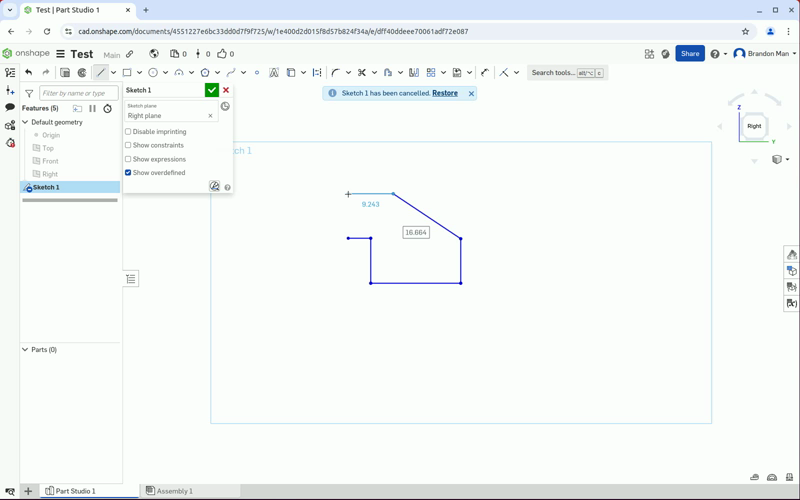
mouse_move(378, 193)
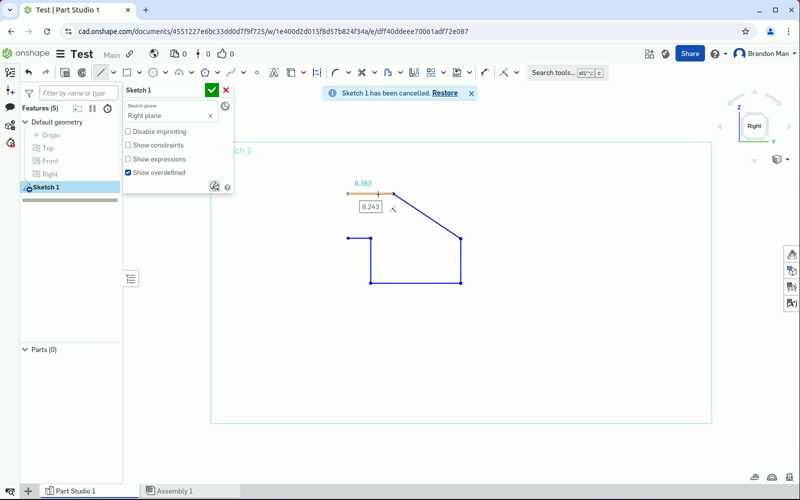
key_down(shift)
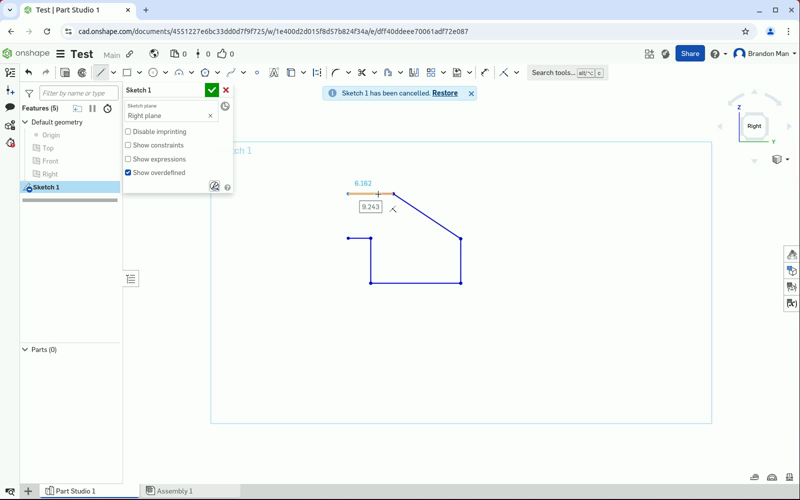
mouse_move(348, 238)
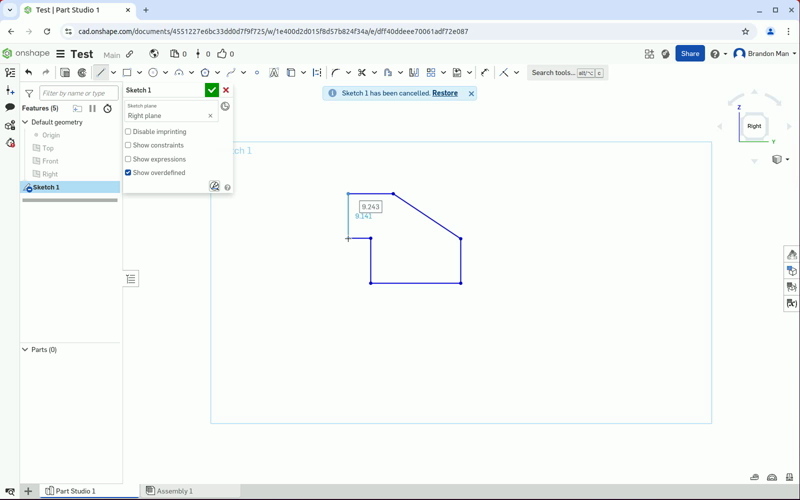
key_up(shift)
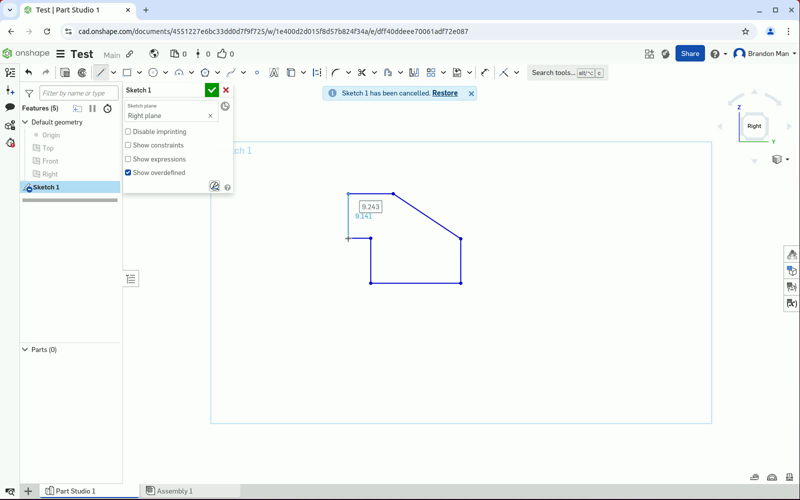
click(348, 238)
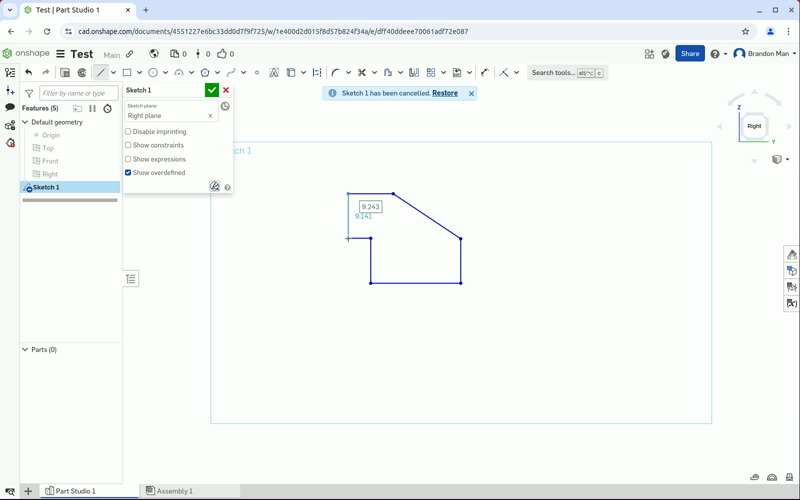
key(esc)
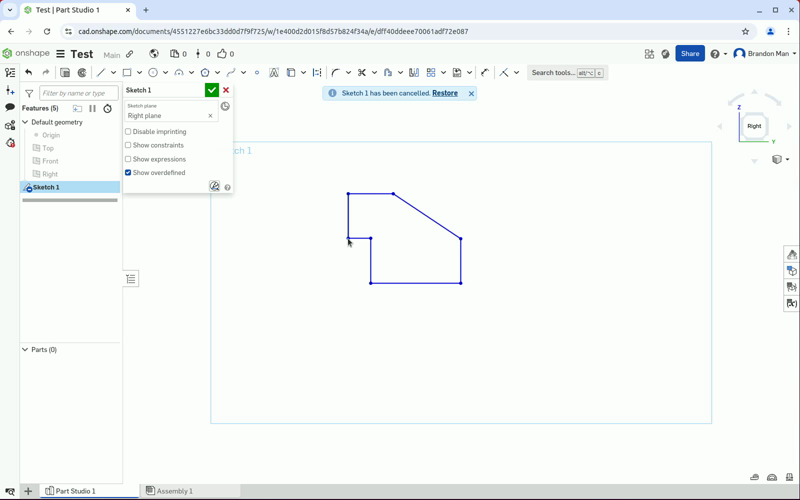
mouse_move(382, 222)
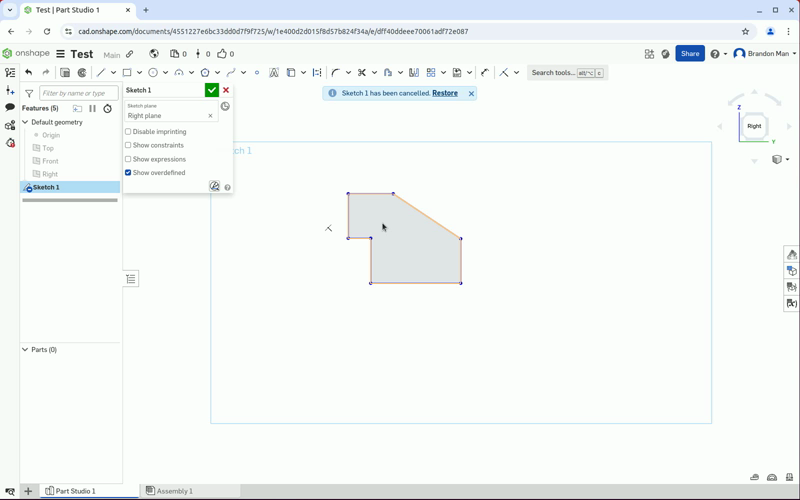
click(382, 222)
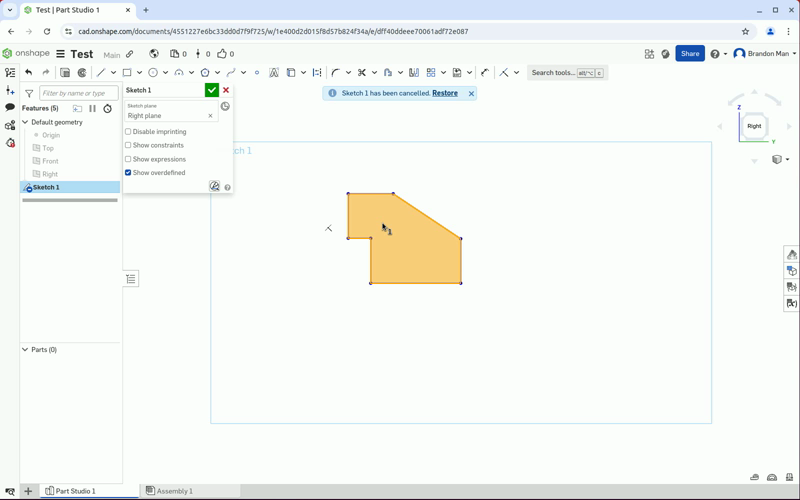
mouse_move(73, 352)
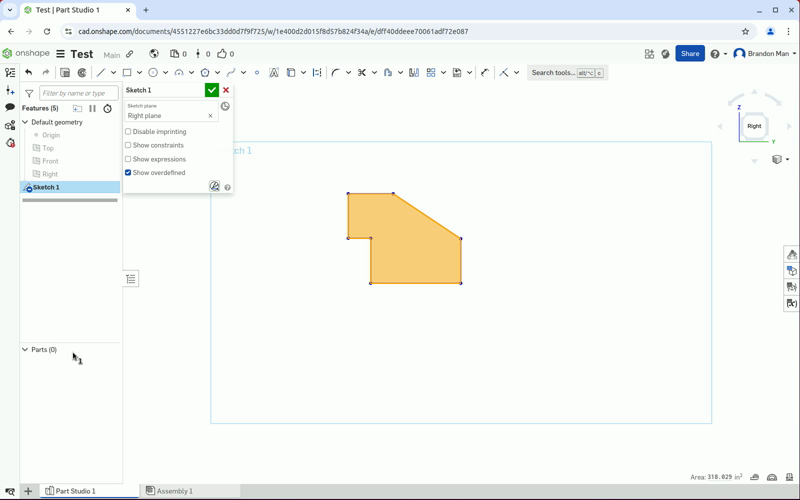
key(shift+y)
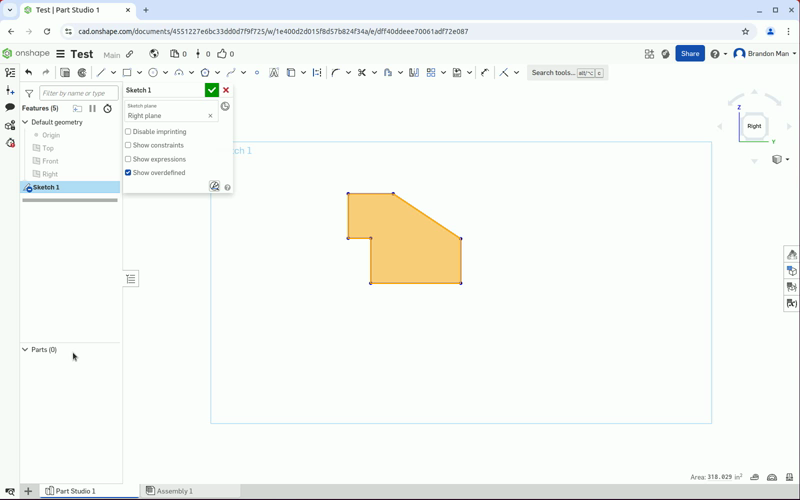
key(shift+e)
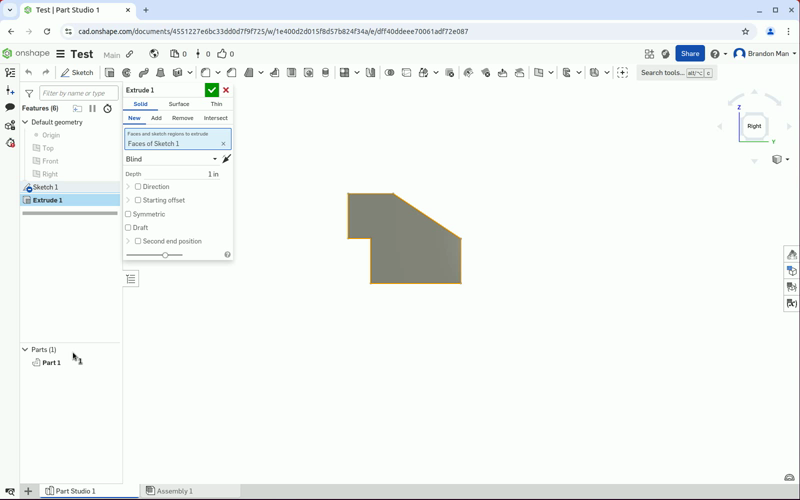
mouse_move(143, 106)
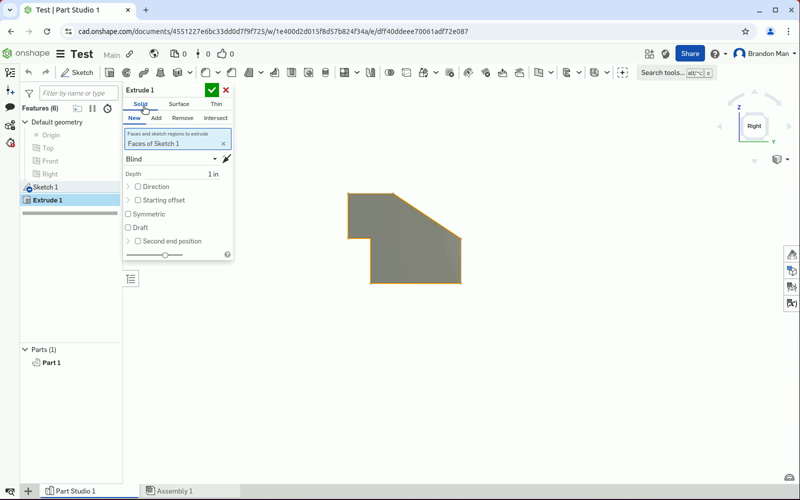
click(143, 106)
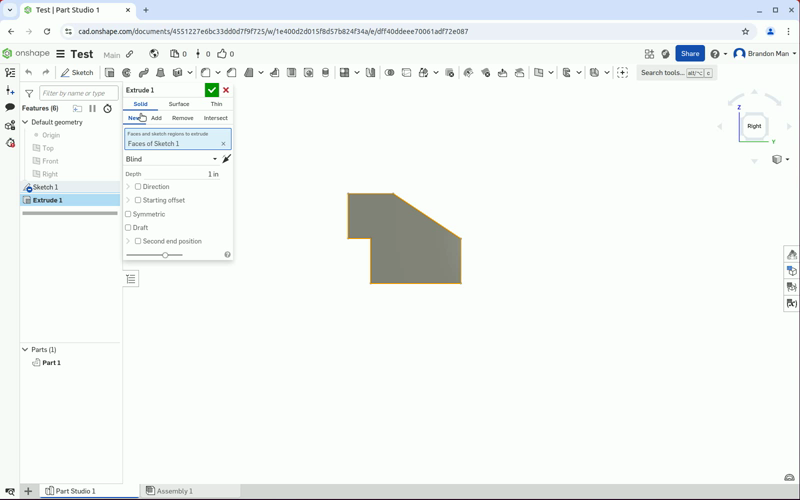
mouse_move(137, 120)
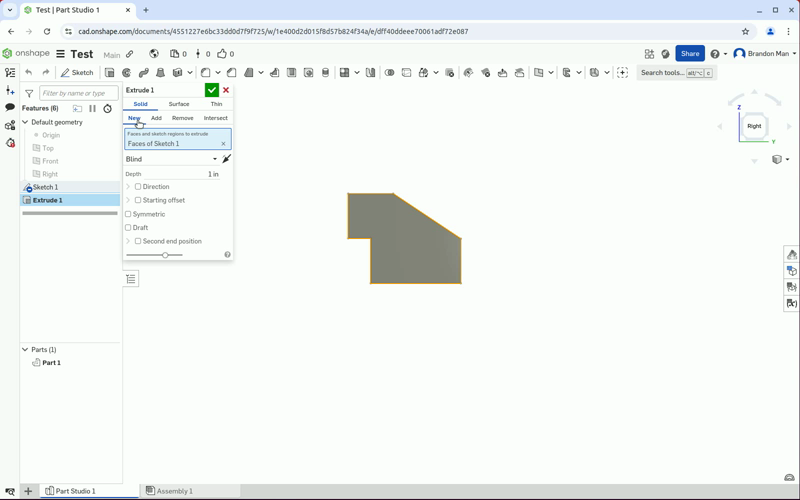
click(137, 120)
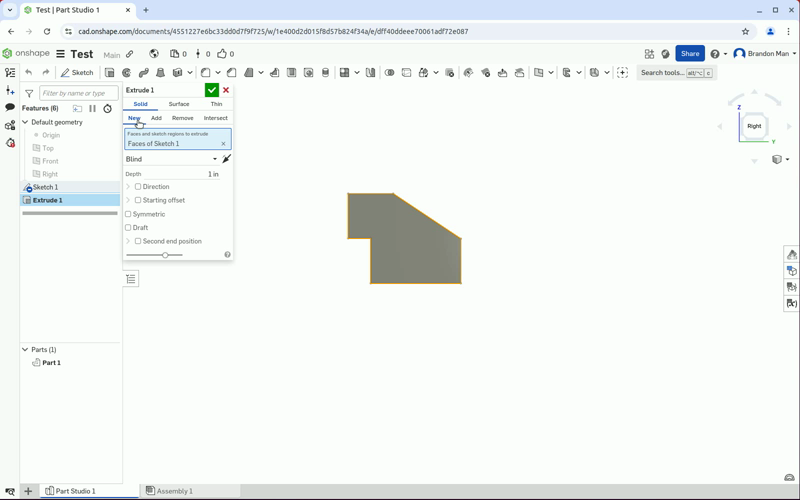
key(tab, 4)
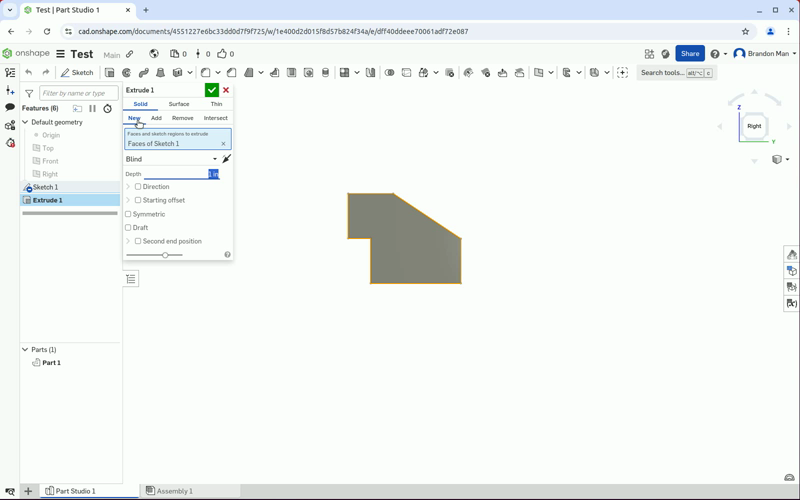
text(9.147)
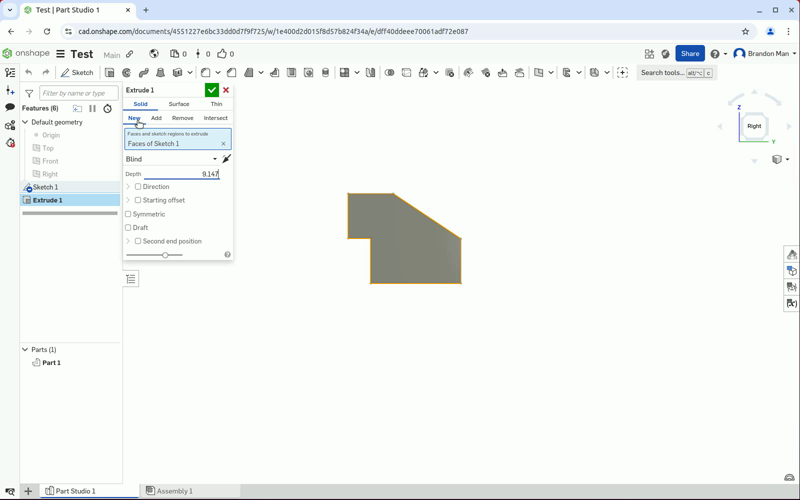
key(enter)
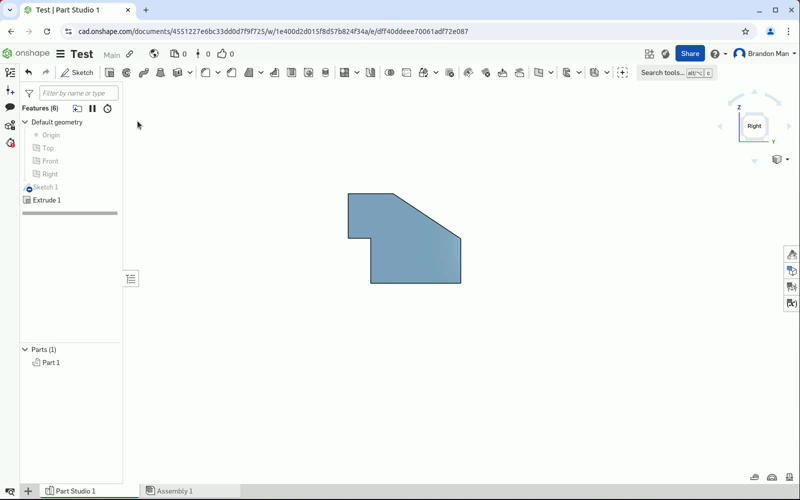
key(shift+h)
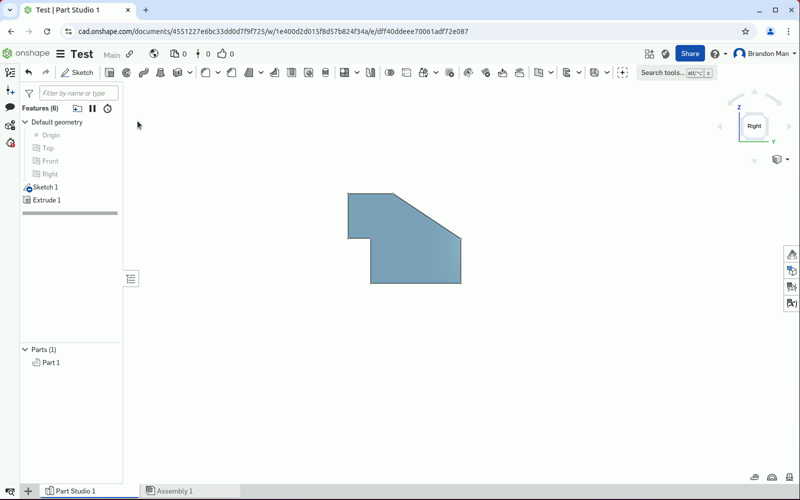
key(shift+h)
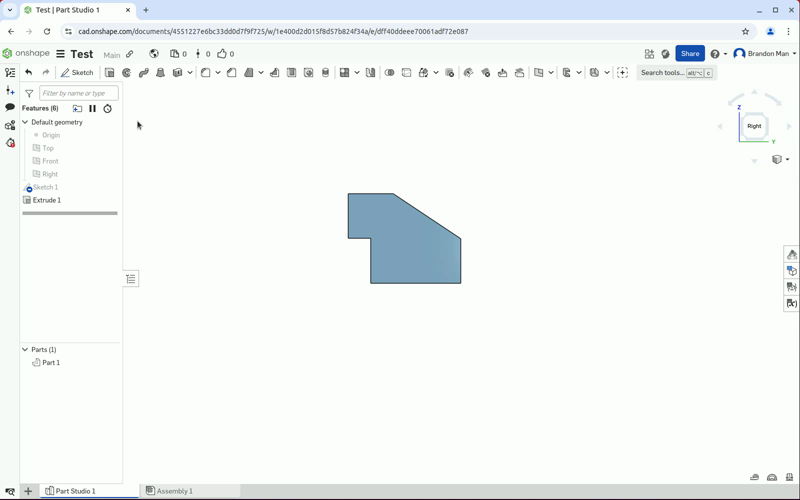
mouse_move(73, 189)
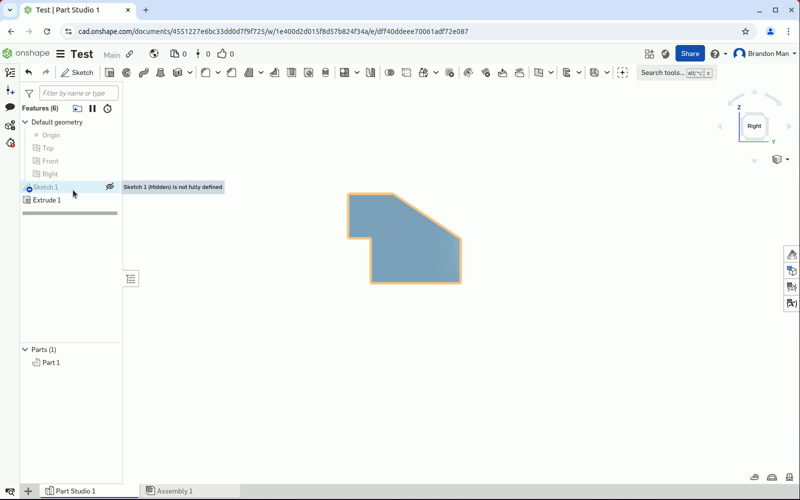
click(73, 189)
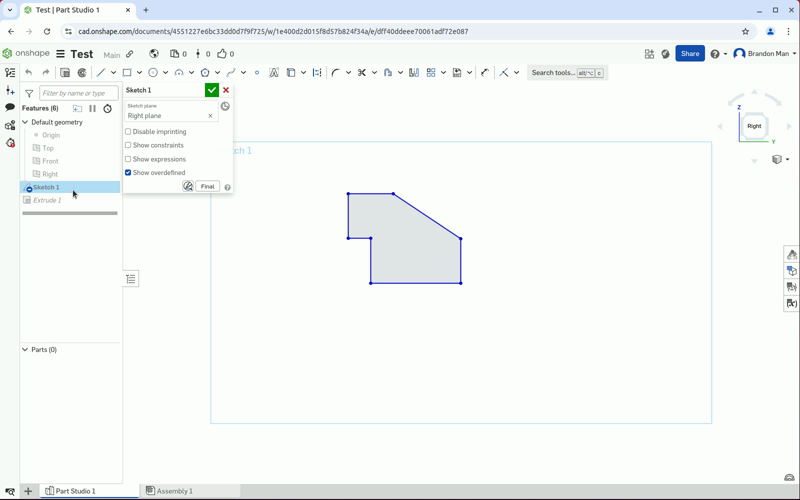
mouse_move(229, 92)
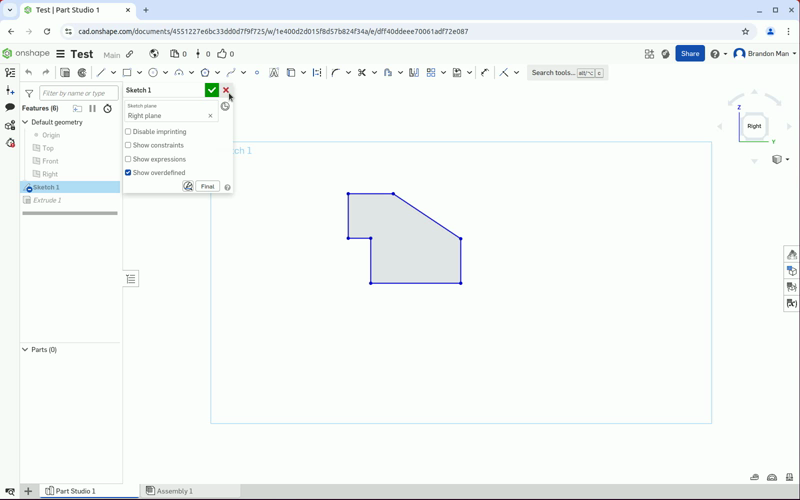
click(229, 92)
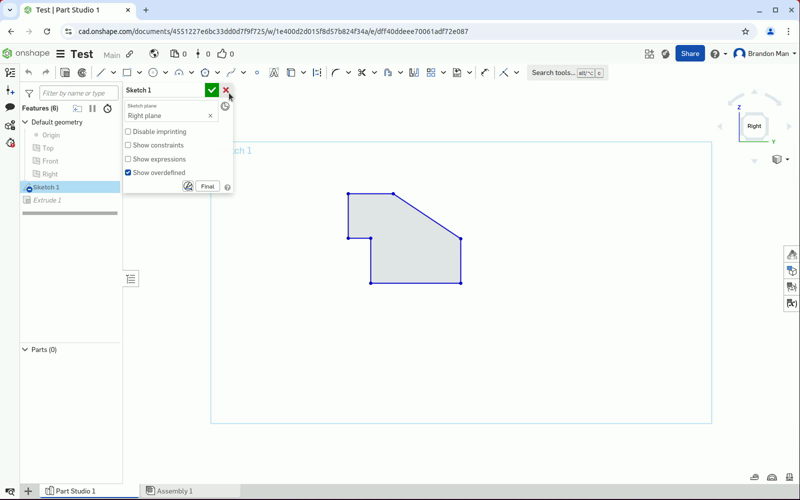
key(shift+s)
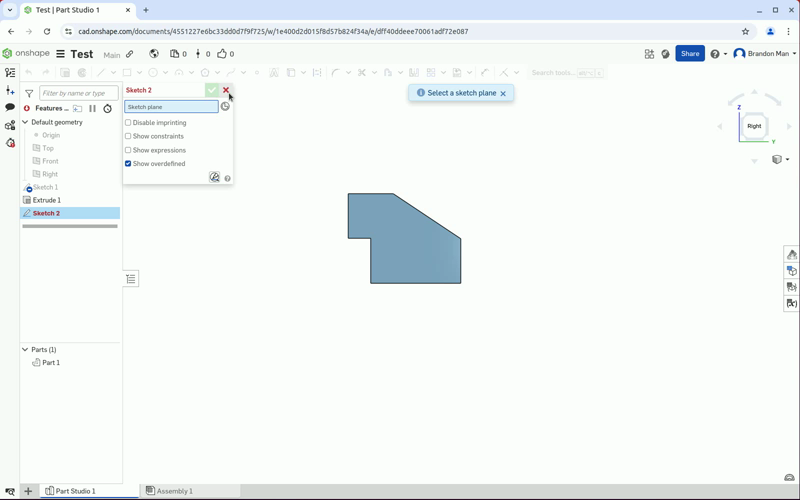
mouse_move(73, 176)
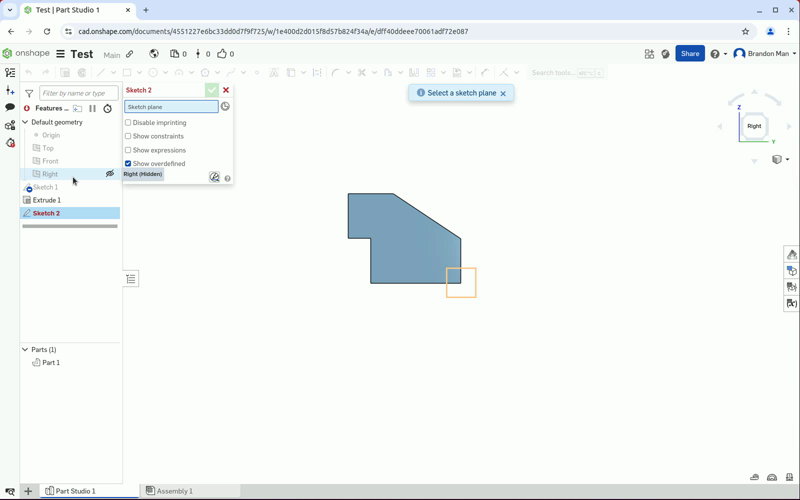
click(73, 176)
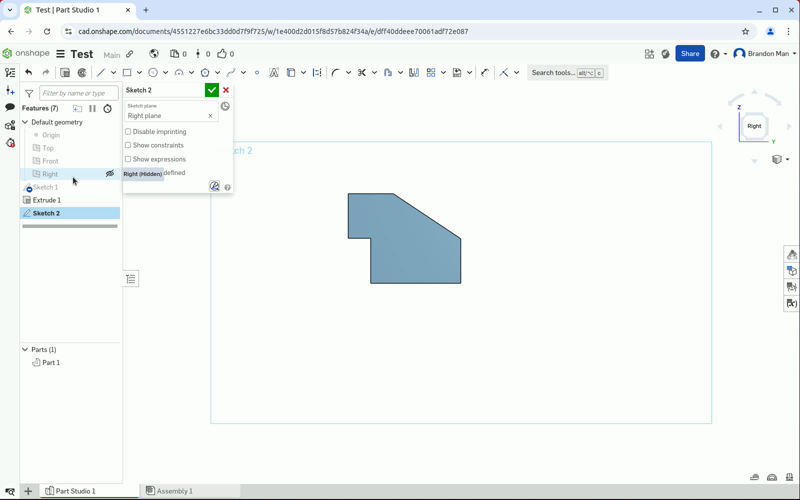
mouse_move(73, 352)
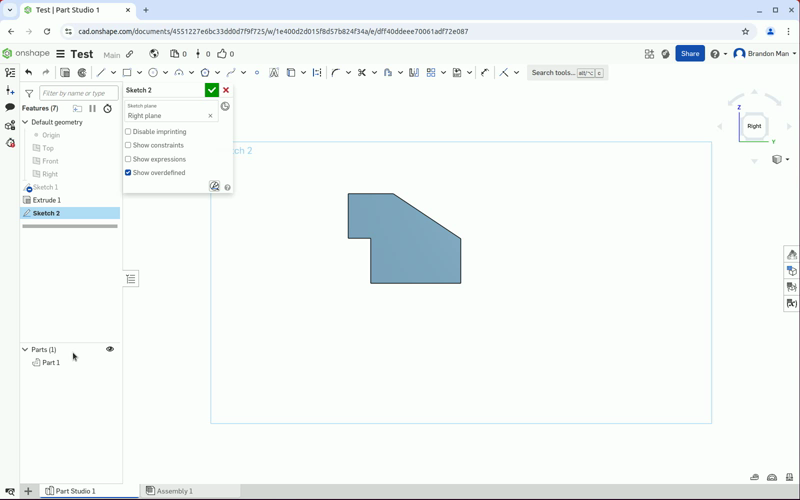
key(y)
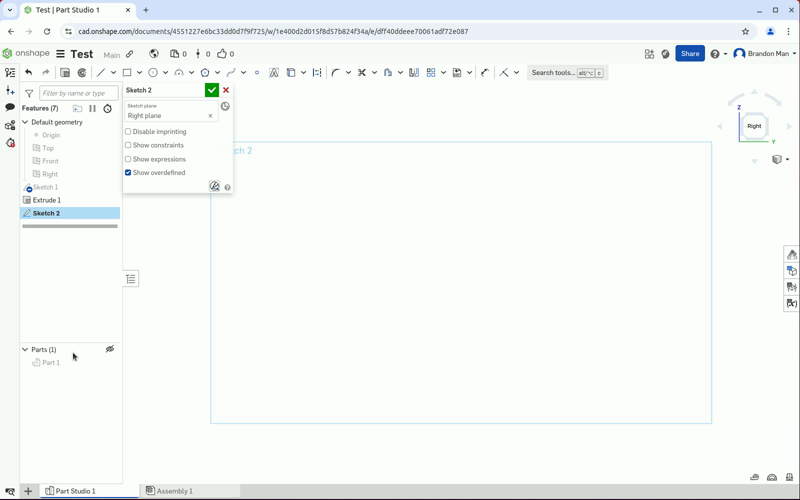
key(l)
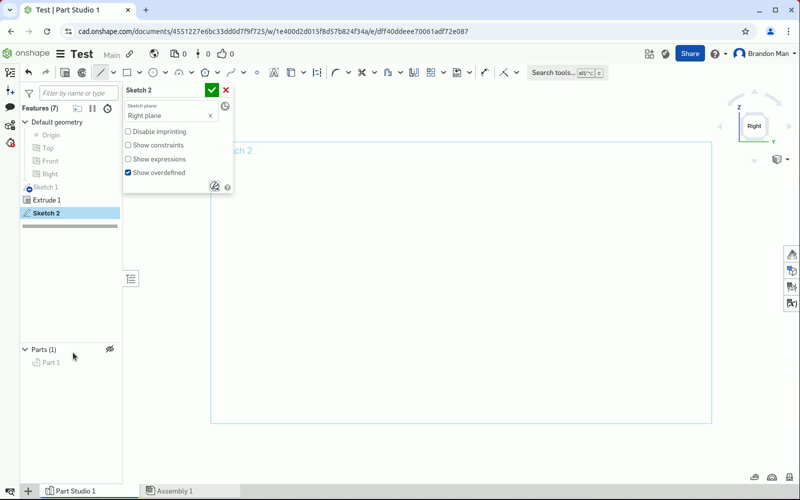
key_down(shift)
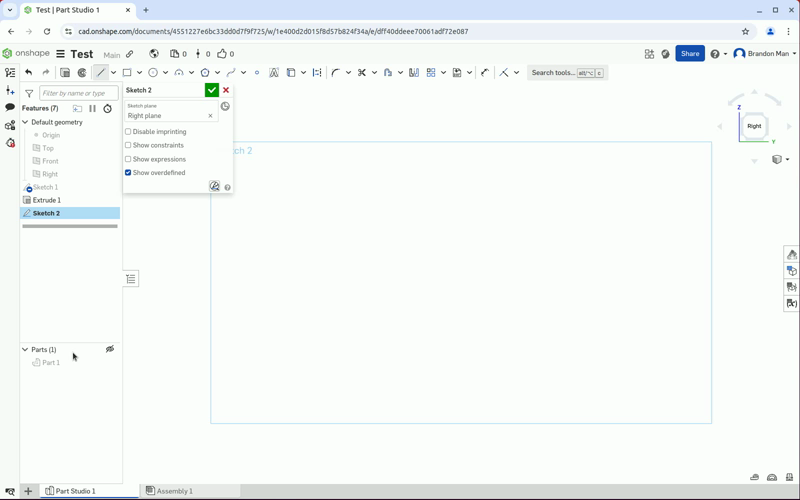
mouse_move(348, 282)
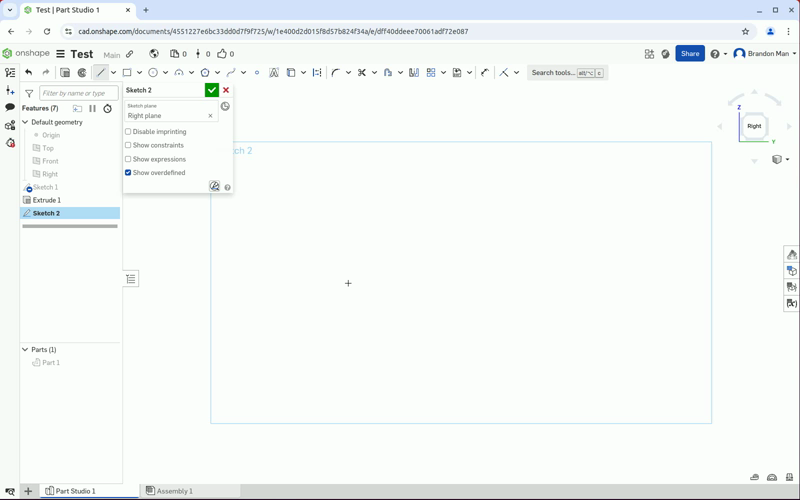
click(348, 282)
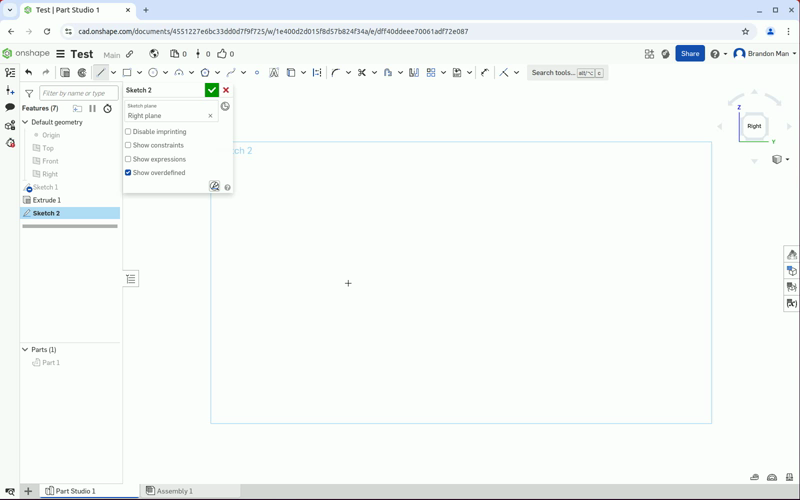
key_up(shift)
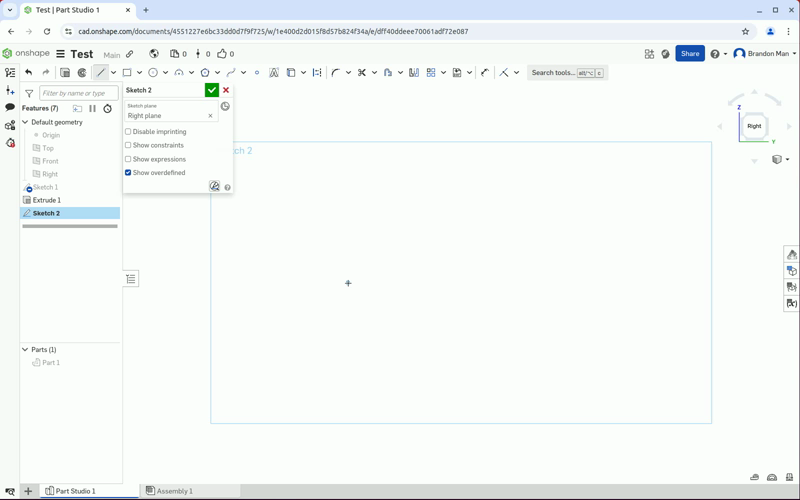
key_down(shift)
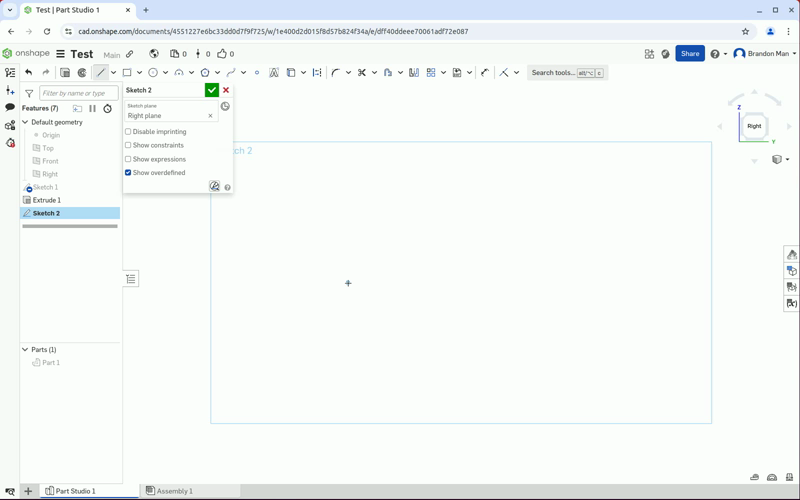
mouse_move(378, 282)
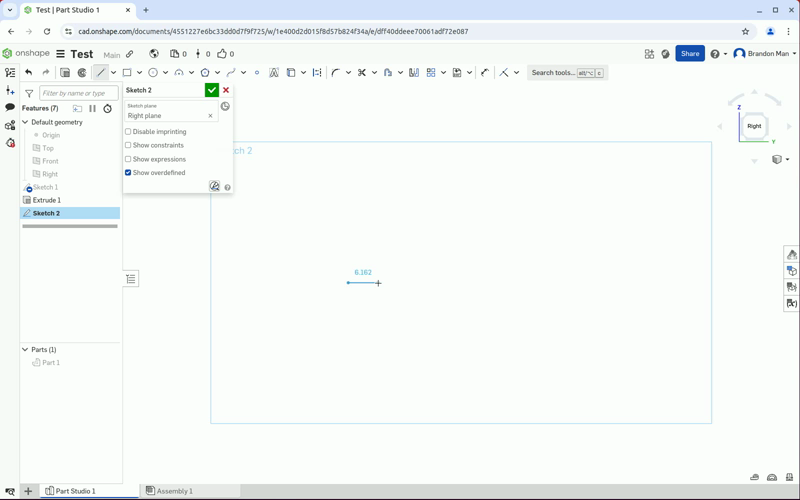
mouse_move(371, 282)
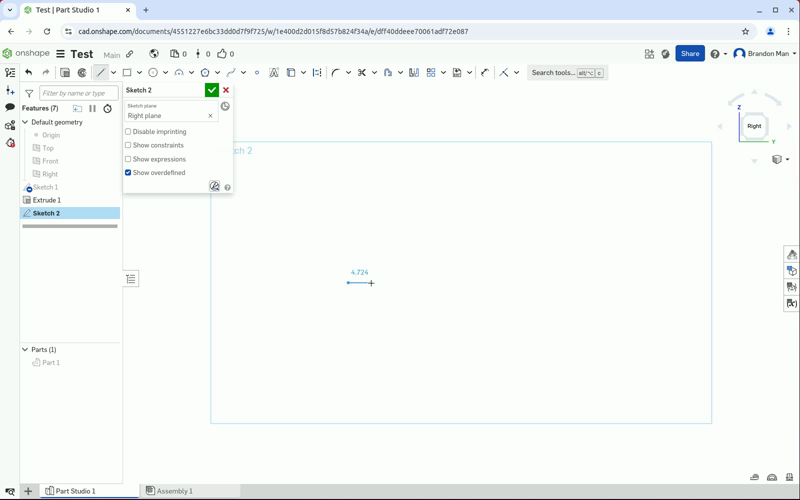
click(371, 282)
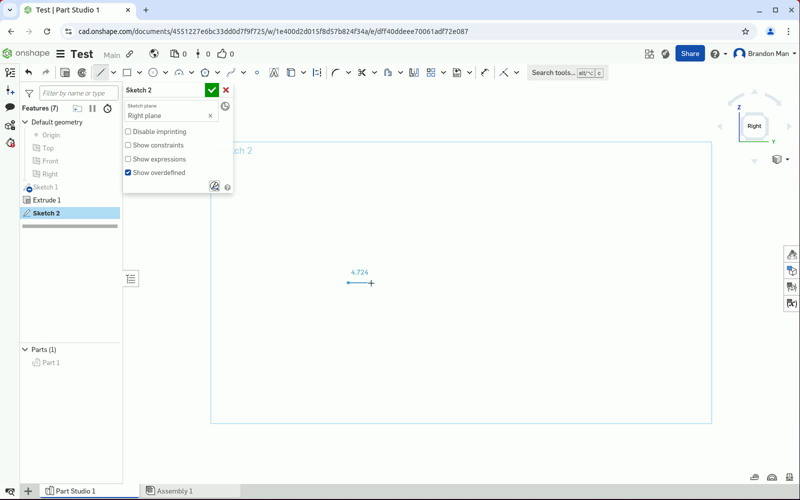
key_up(shift)
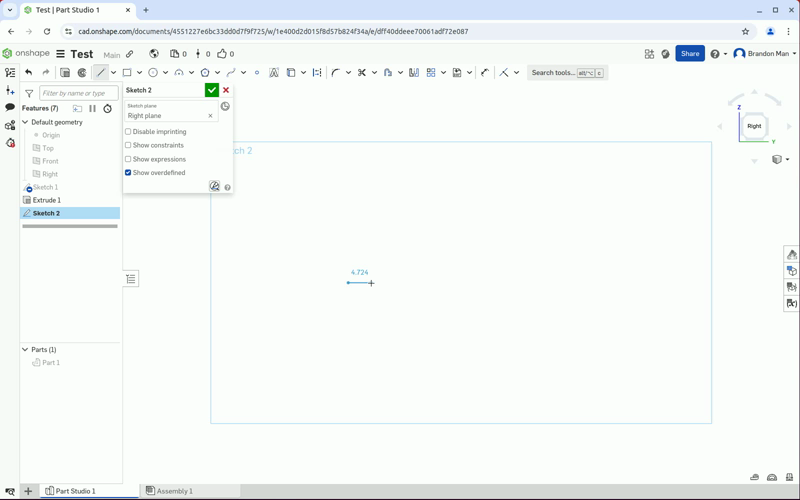
key_down(shift)
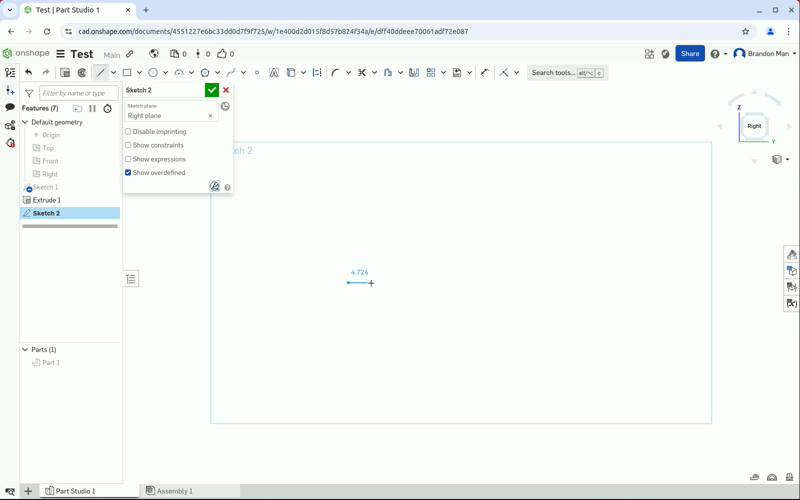
mouse_move(401, 282)
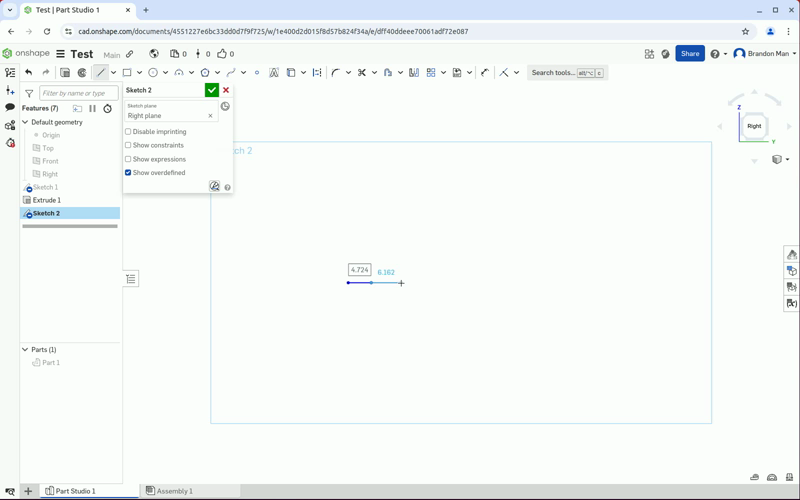
mouse_move(371, 237)
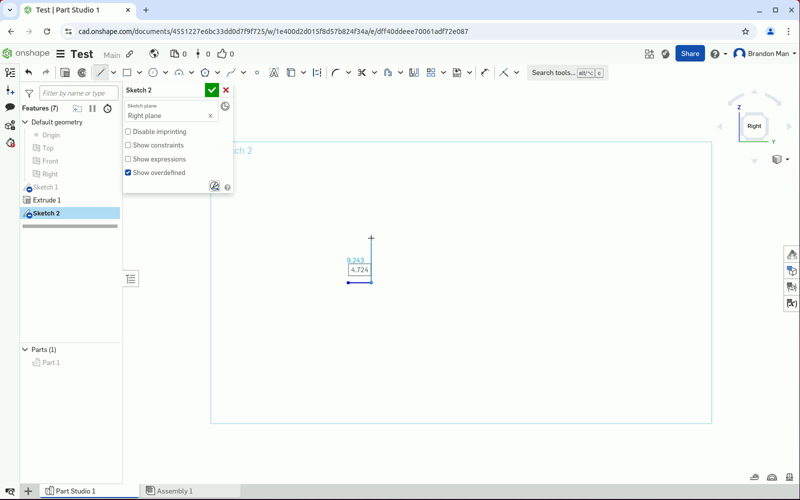
click(371, 237)
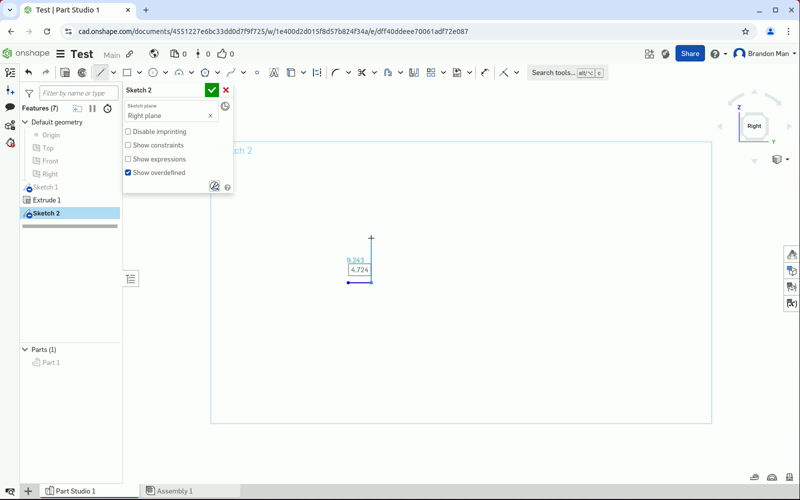
key_up(shift)
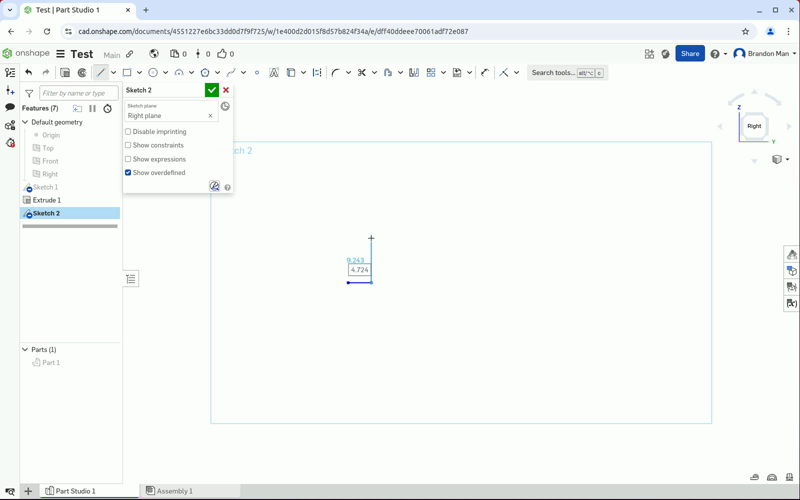
key_down(shift)
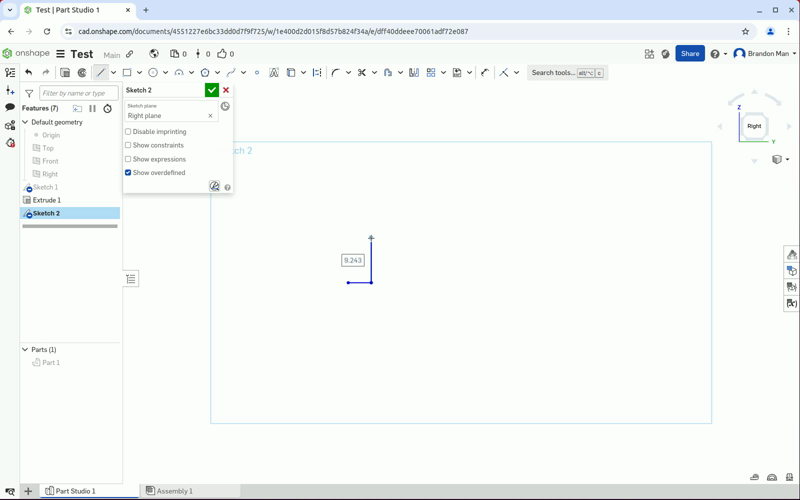
mouse_move(401, 237)
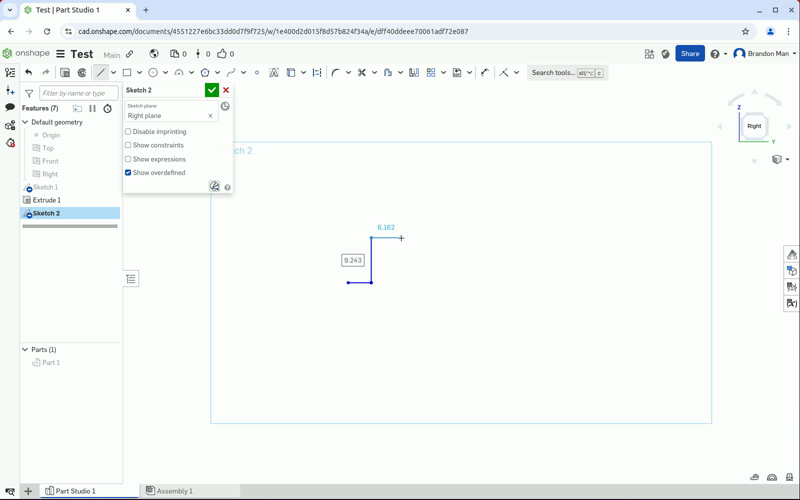
mouse_move(348, 237)
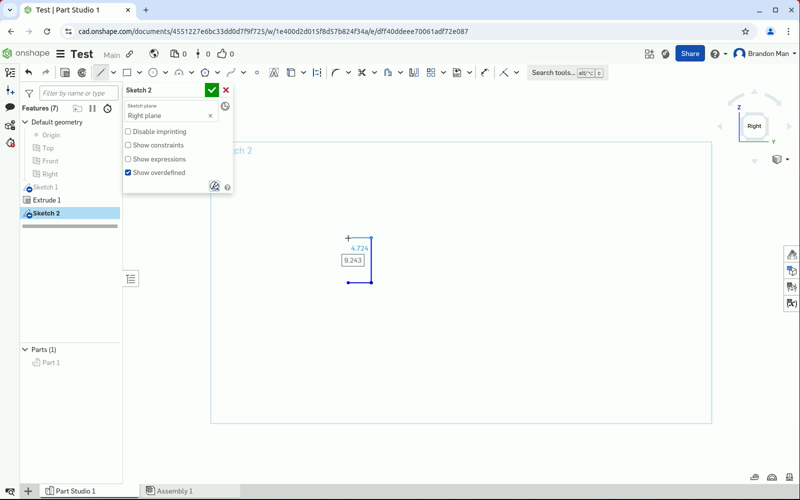
click(348, 237)
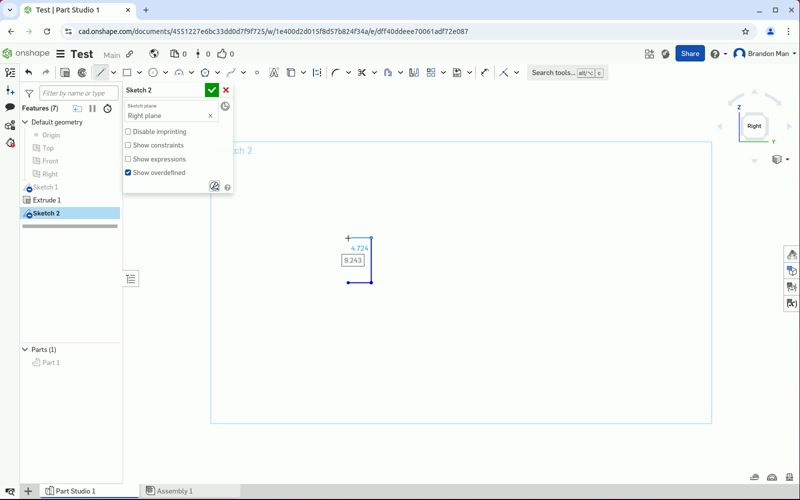
key_up(shift)
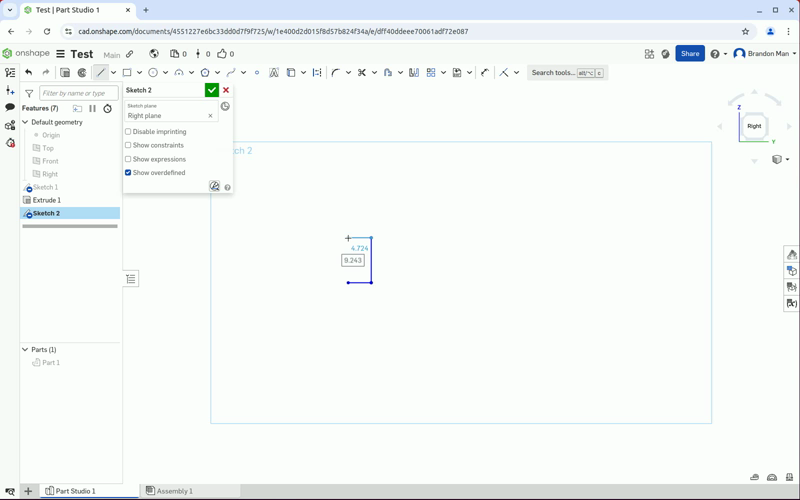
mouse_move(378, 237)
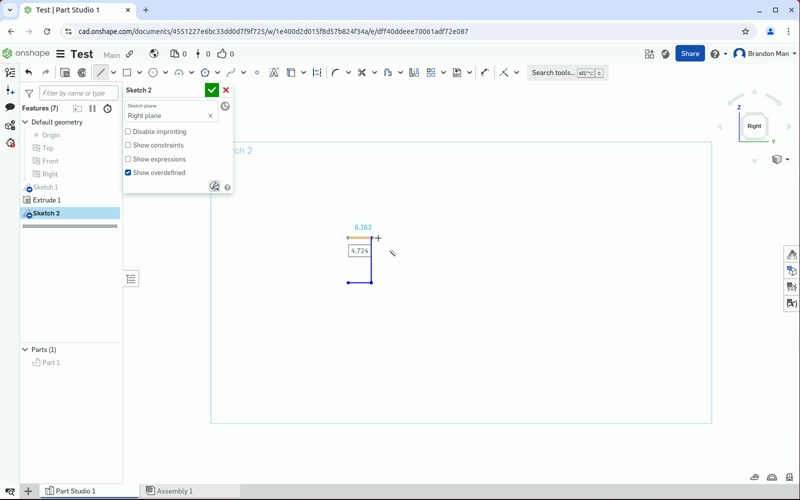
key_down(shift)
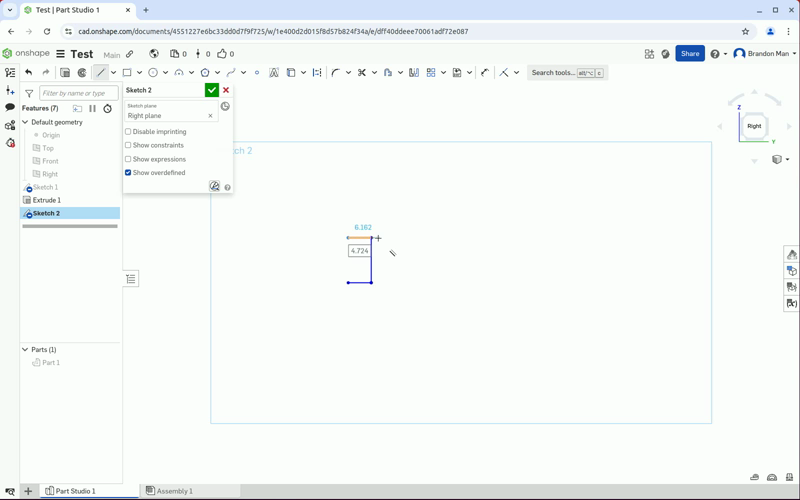
mouse_move(348, 282)
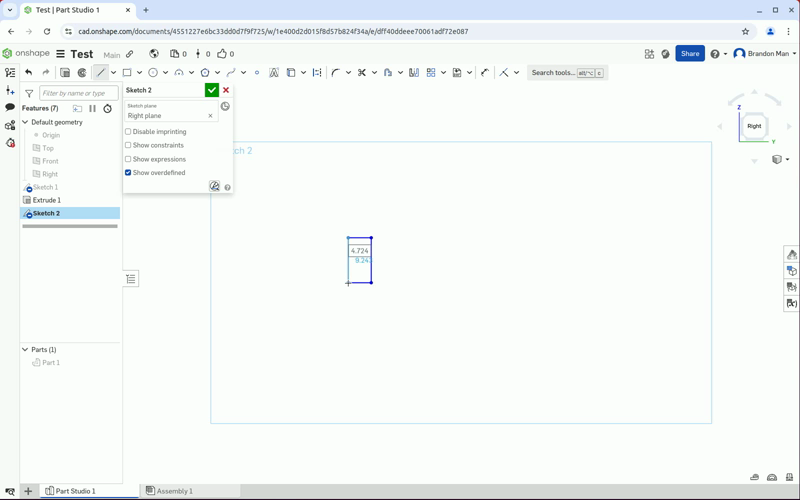
key_up(shift)
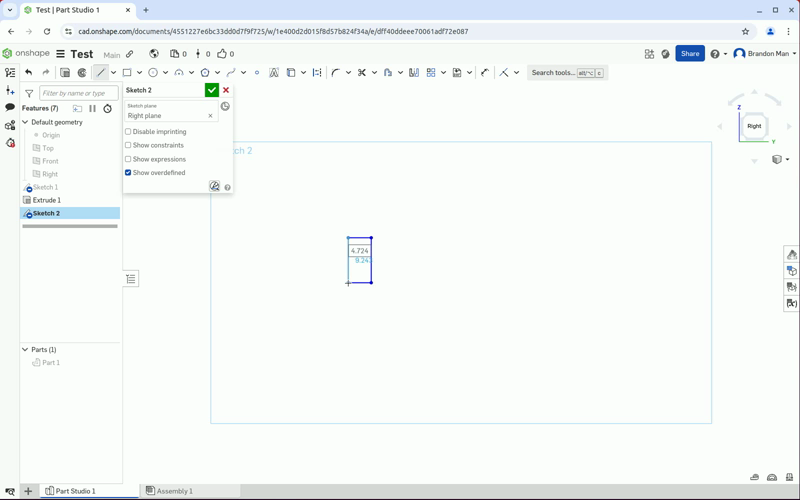
click(348, 282)
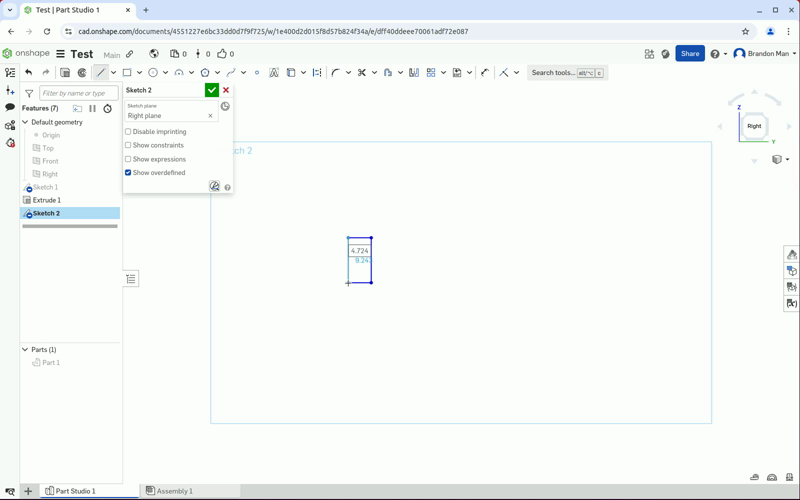
key(esc)
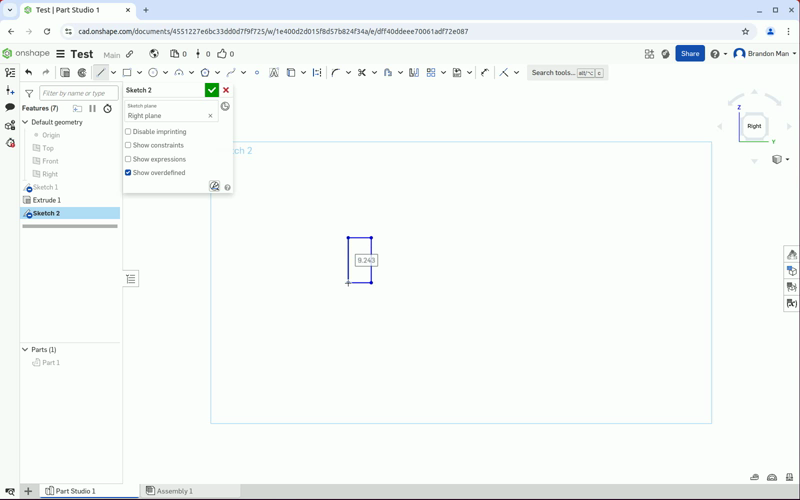
mouse_move(369, 253)
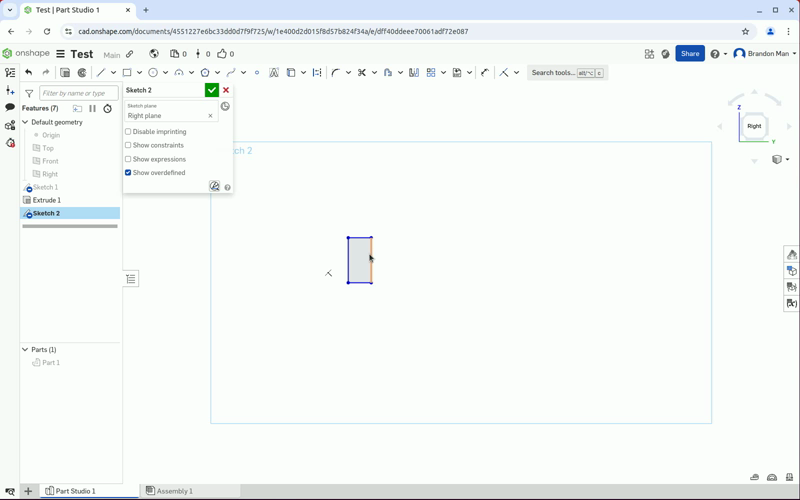
scroll(6)
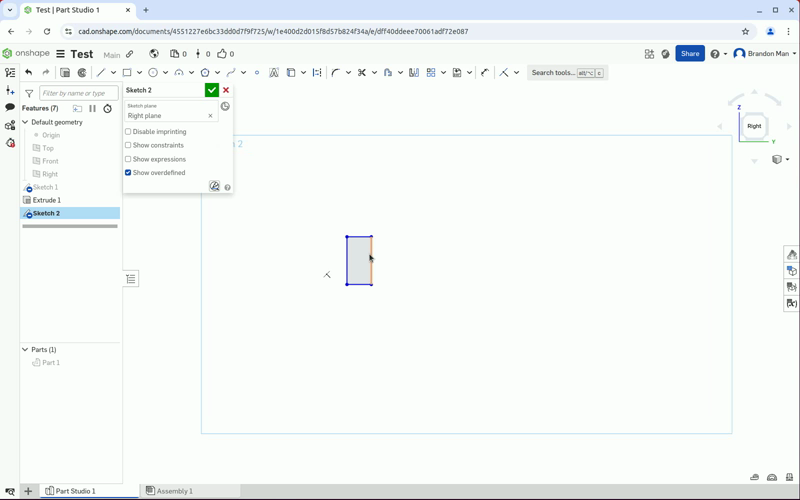
scroll(6)
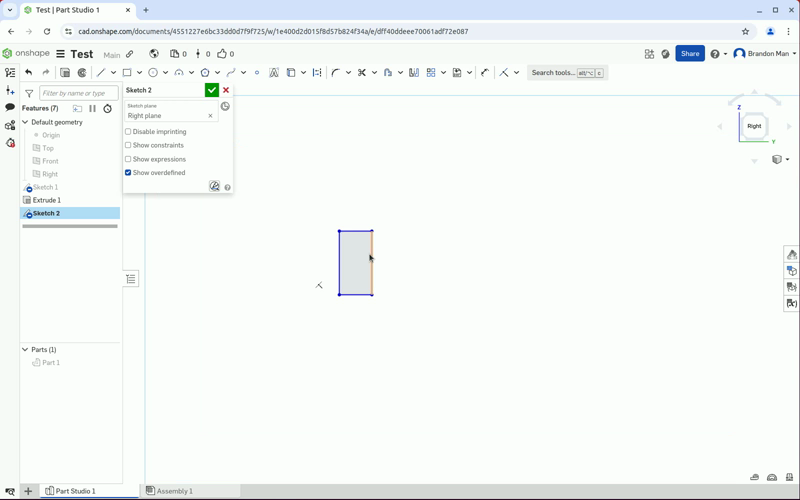
scroll(6)
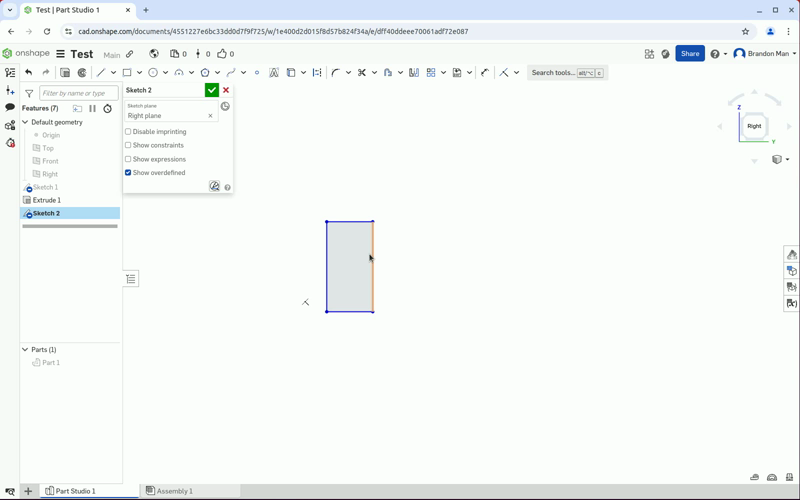
scroll(6)
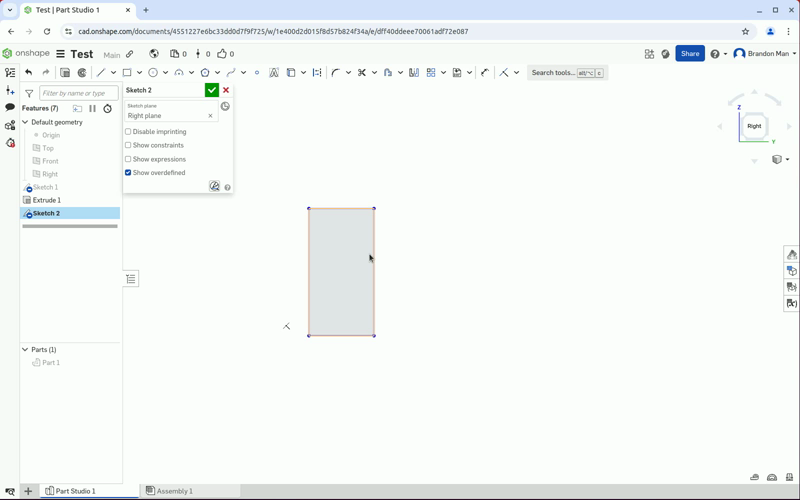
scroll(6)
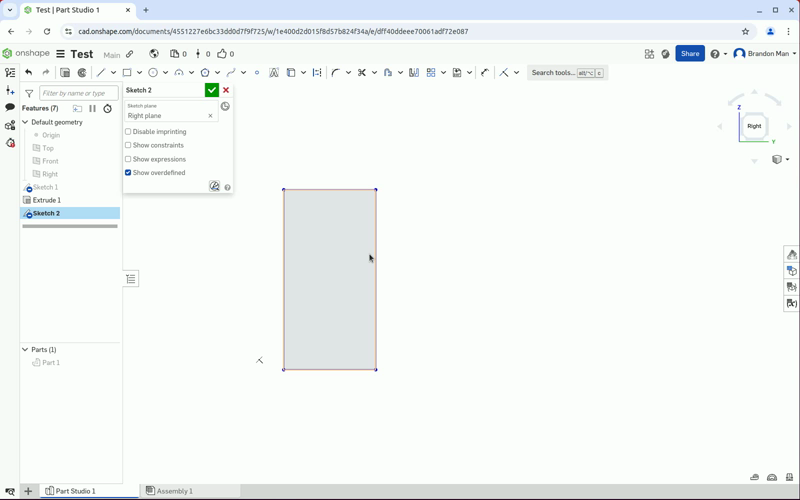
scroll(6)
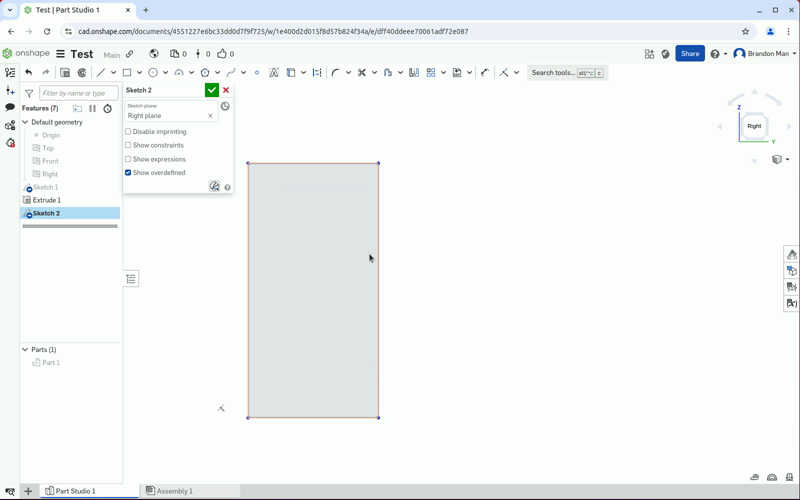
scroll(6)
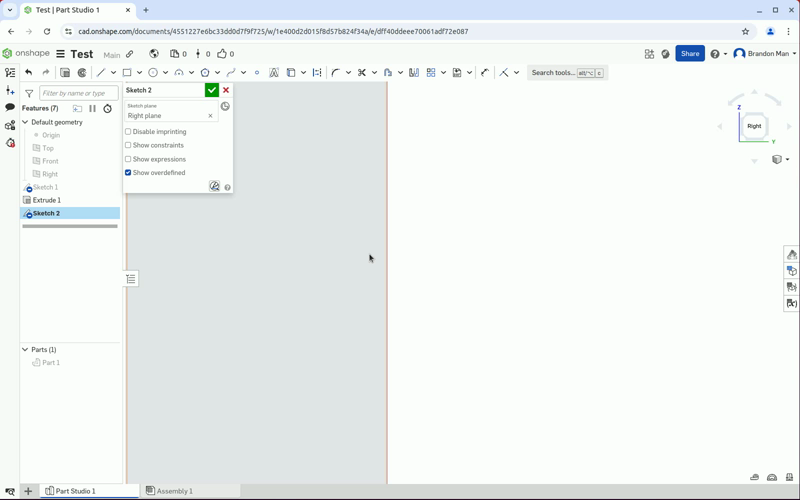
click(369, 253)
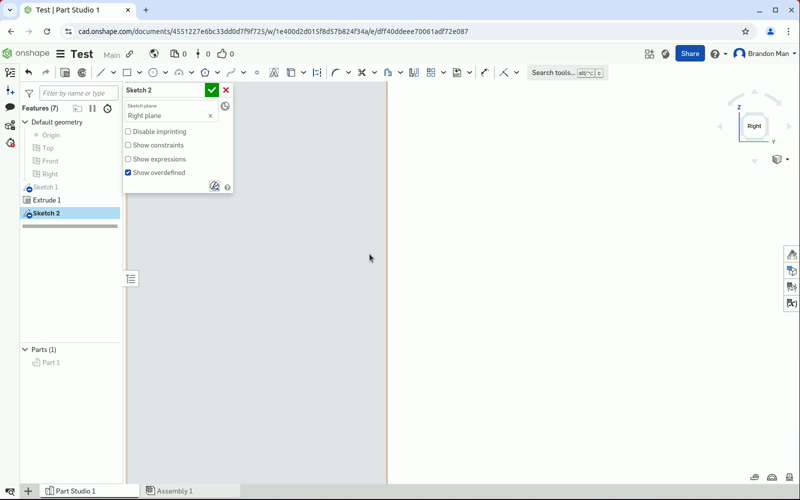
scroll(-6)
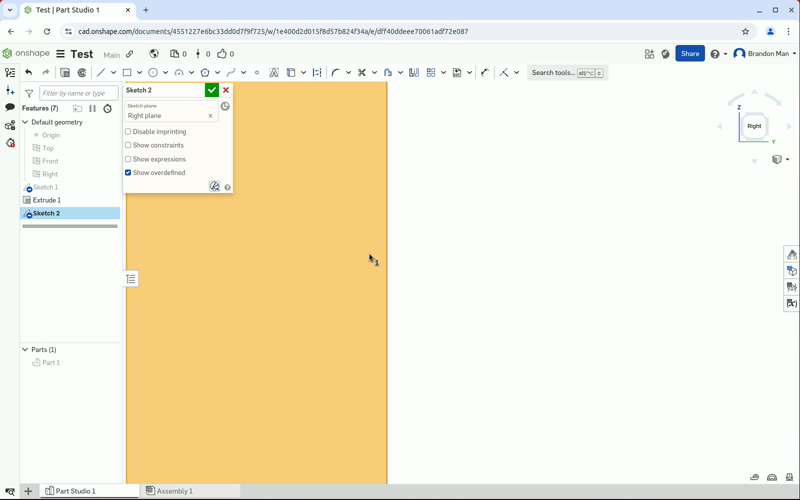
scroll(-6)
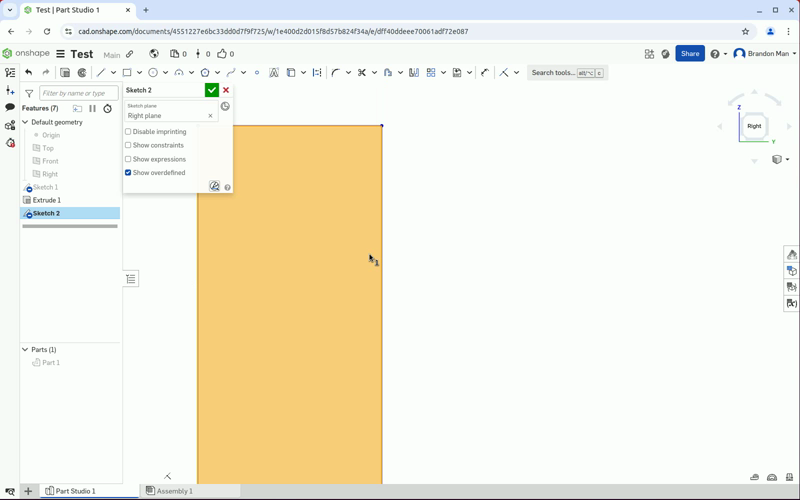
scroll(-6)
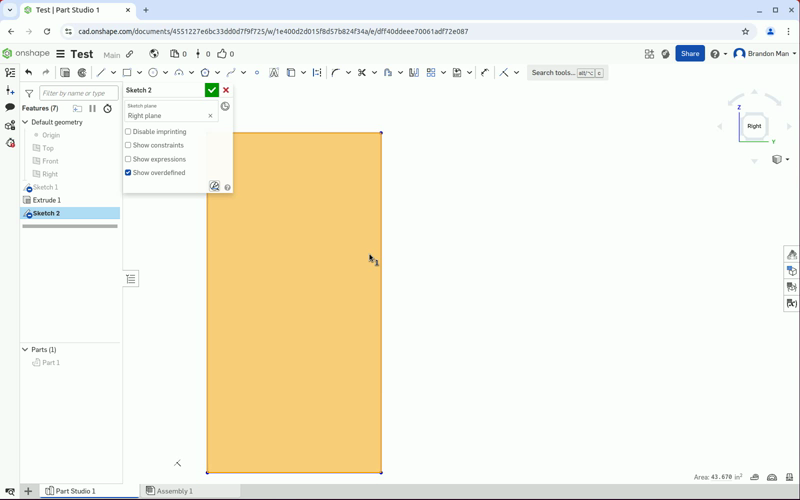
scroll(-6)
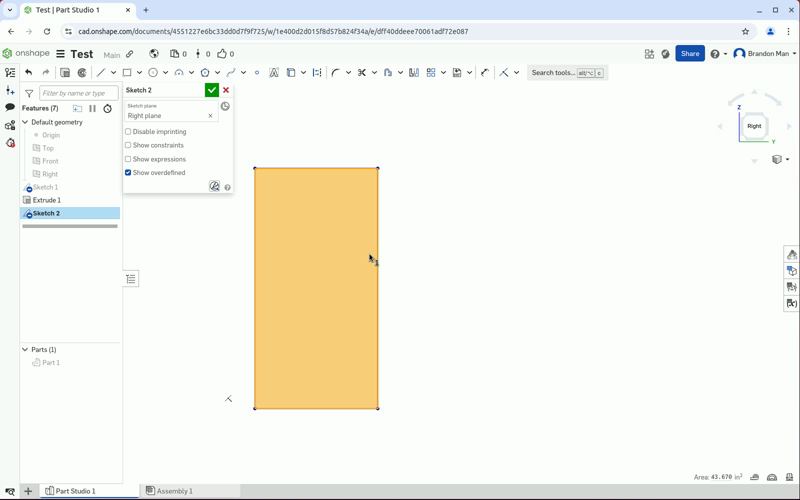
scroll(-6)
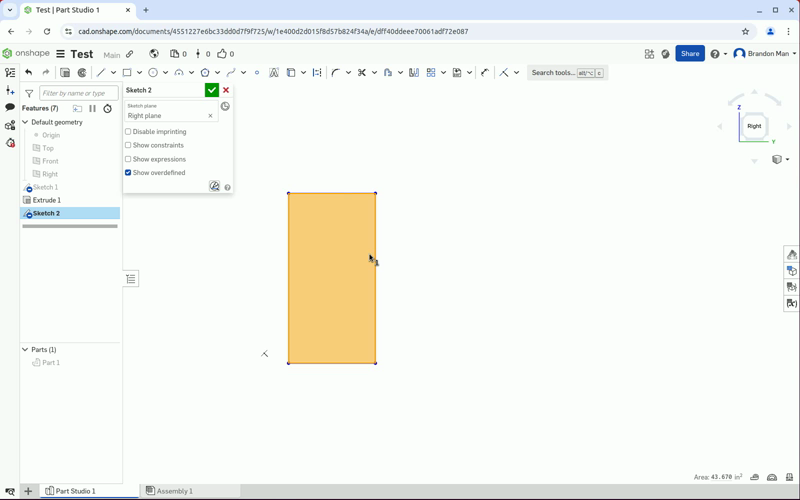
scroll(-6)
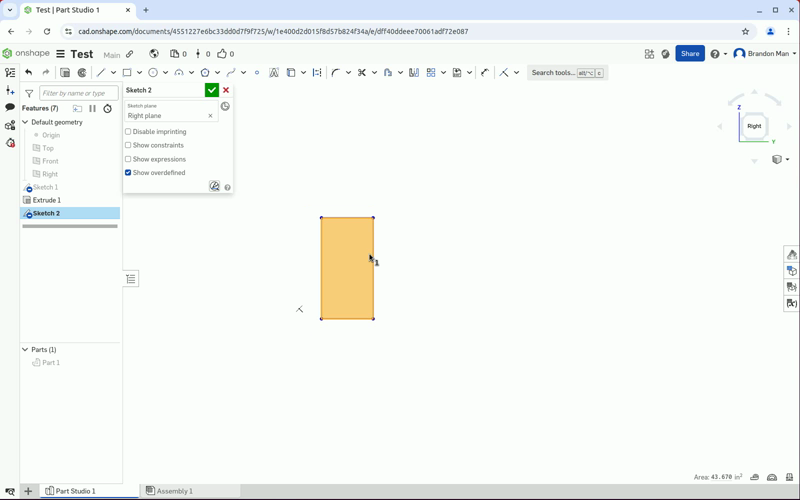
scroll(-6)
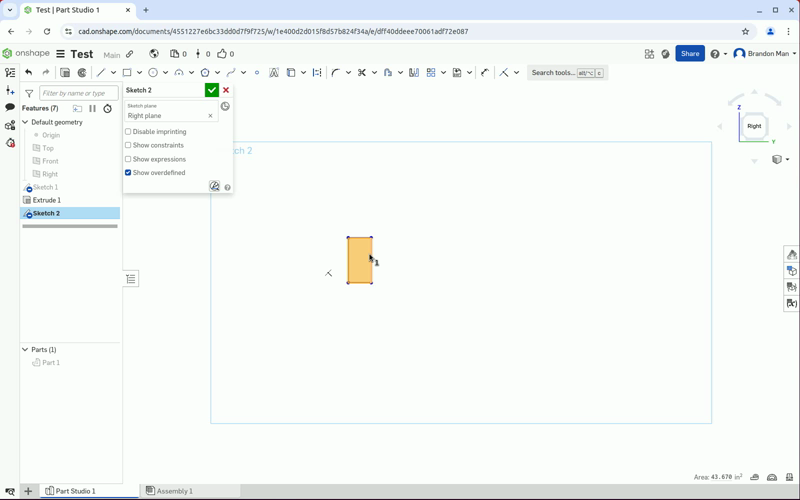
mouse_move(73, 352)
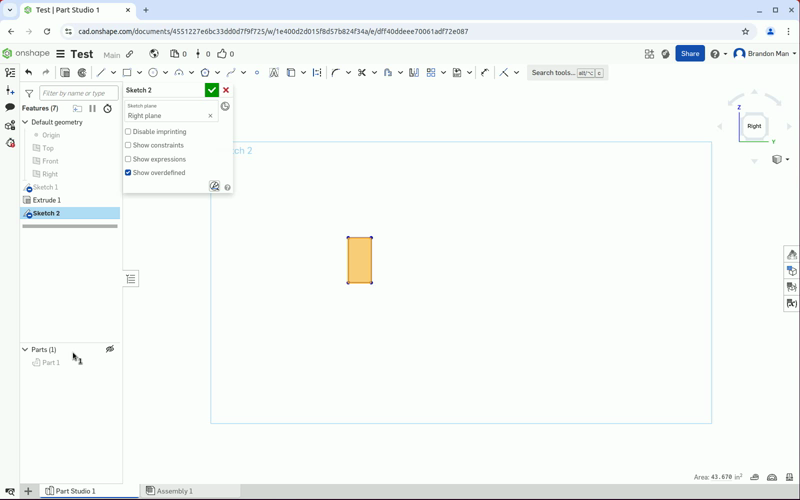
key(shift+y)
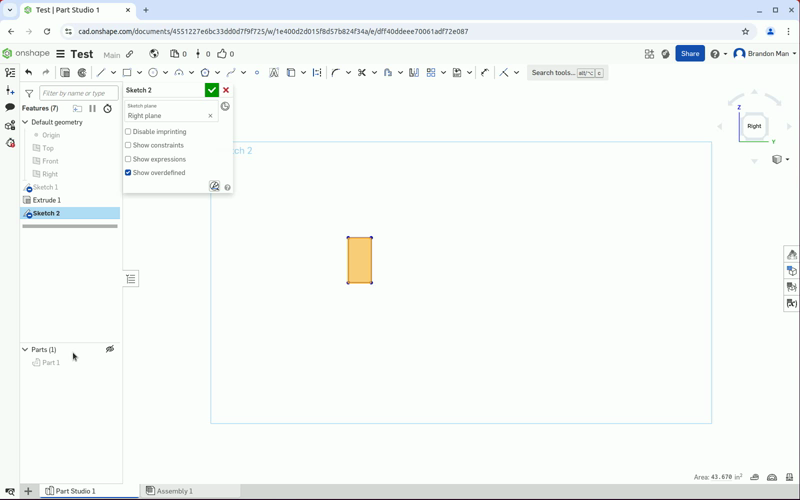
key(shift+e)
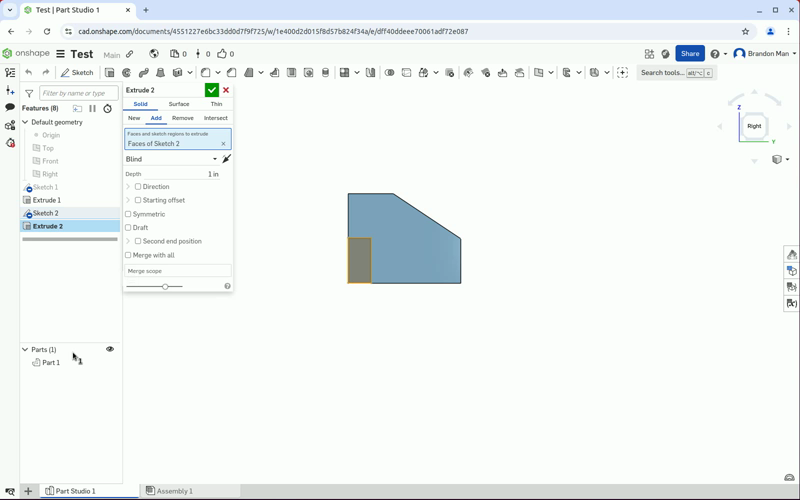
mouse_move(143, 106)
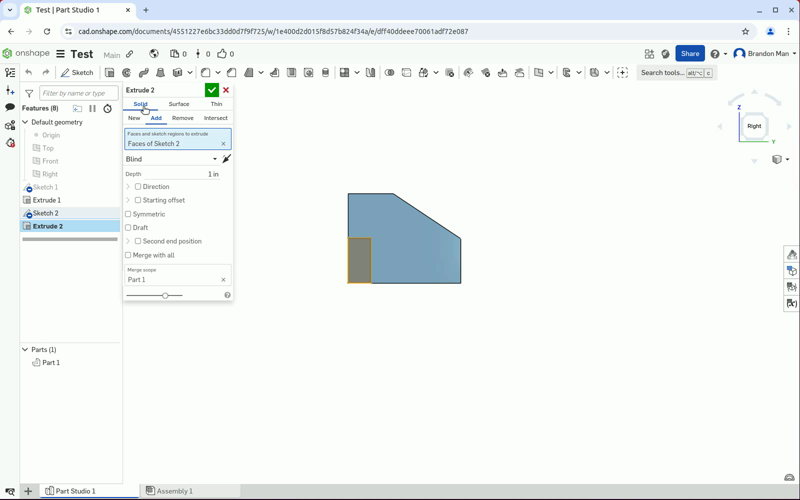
click(143, 106)
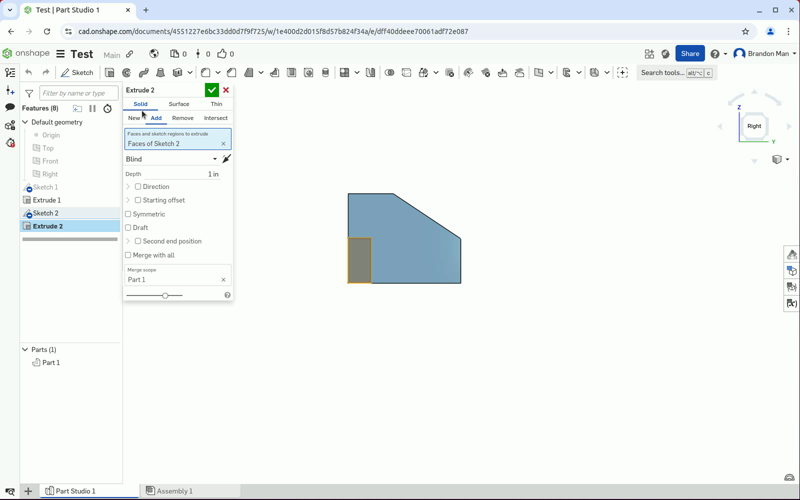
mouse_move(137, 120)
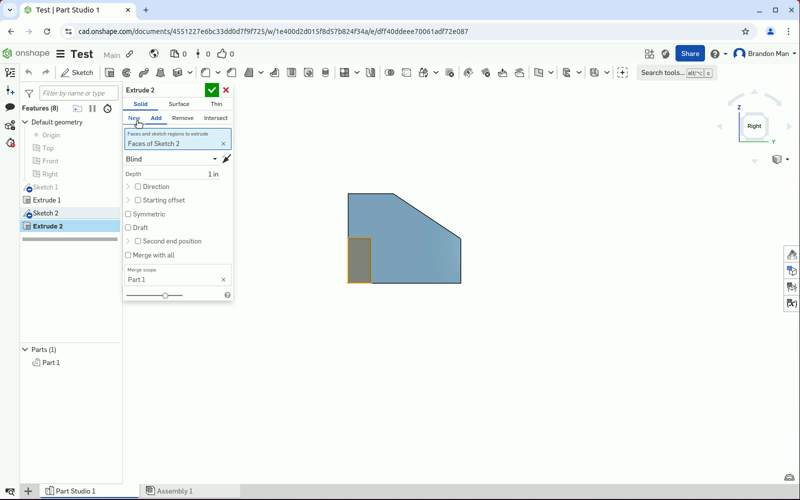
click(137, 120)
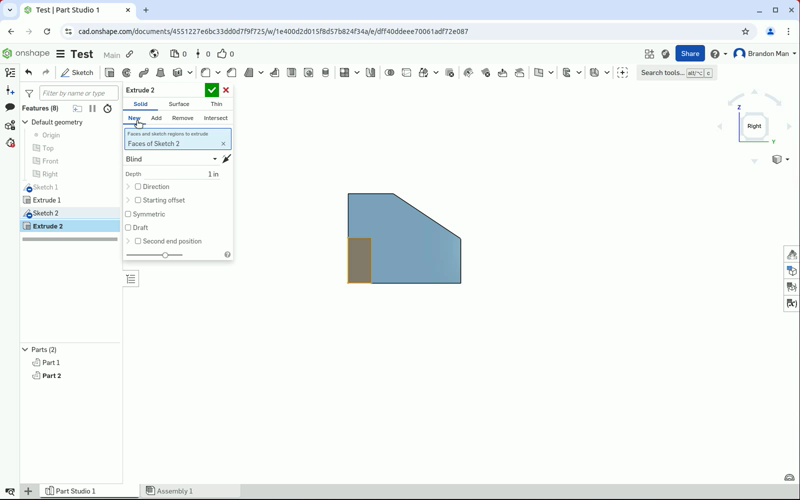
key(tab, 4)
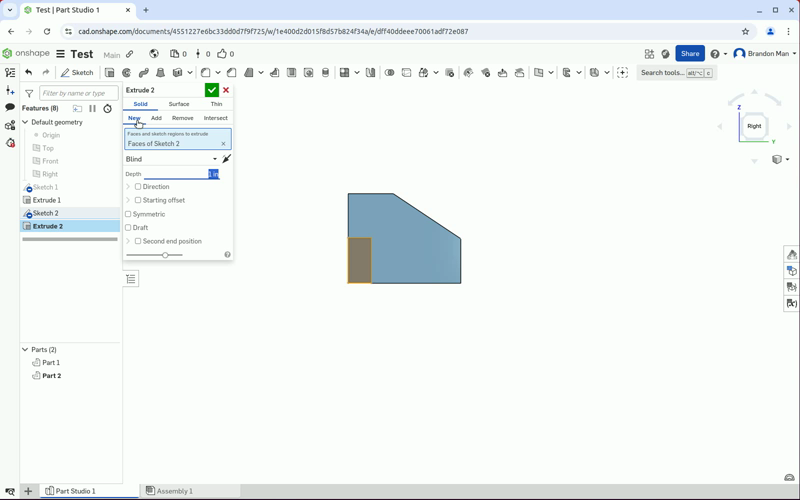
text(9.147)
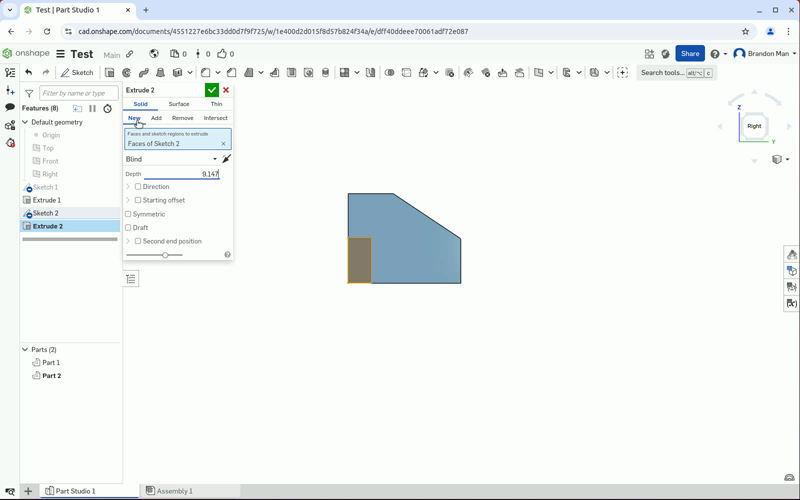
key(enter)
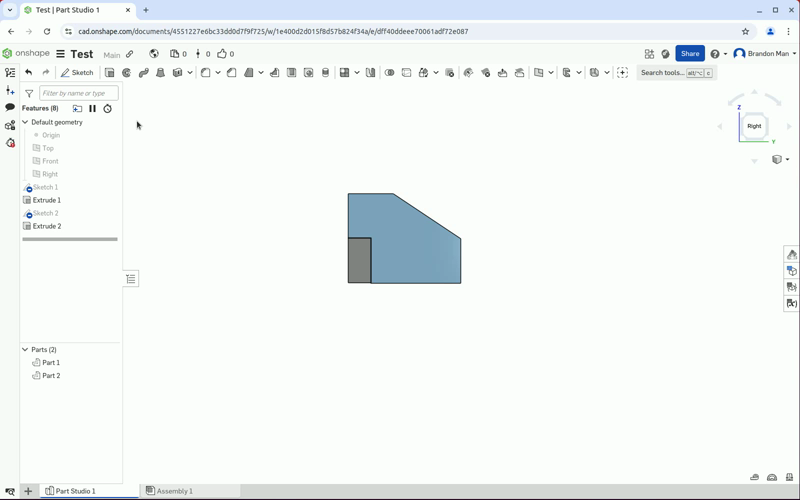
key(shift+h)
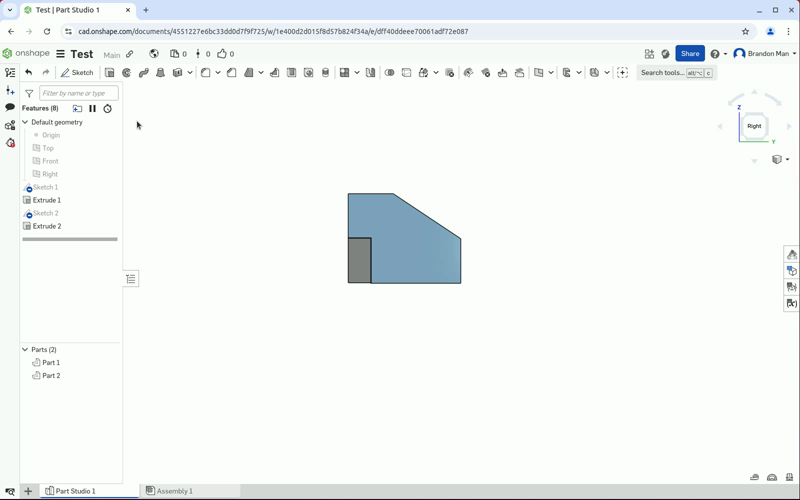
key(shift+h)
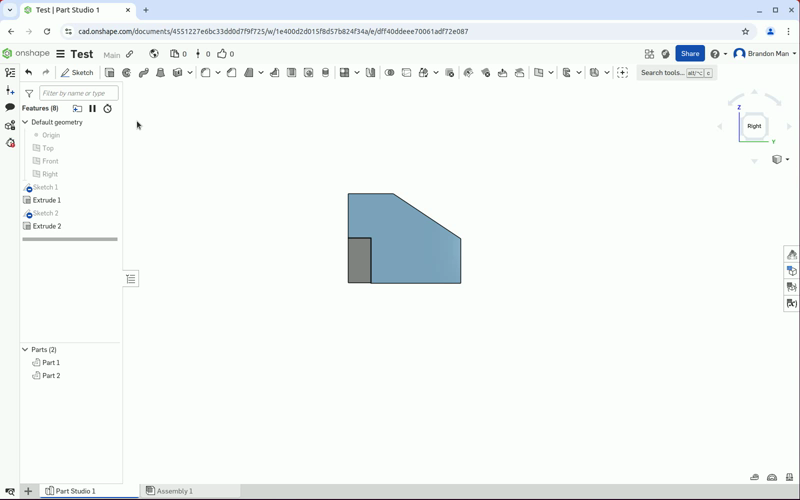
mouse_move(73, 189)
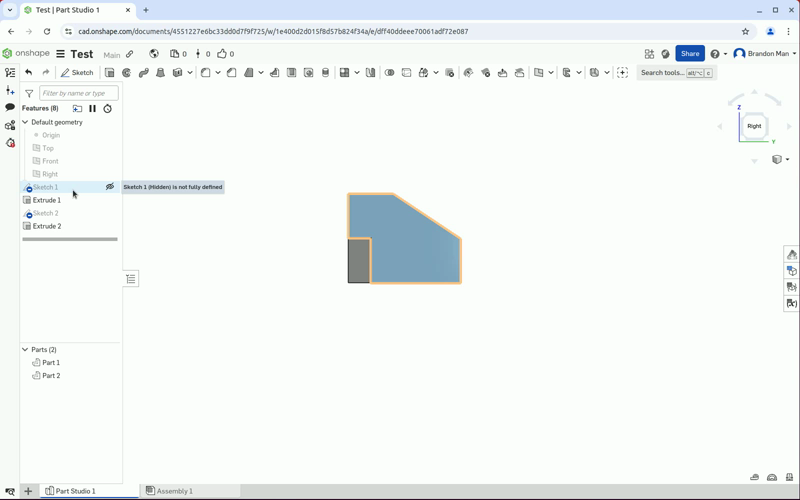
click(73, 189)
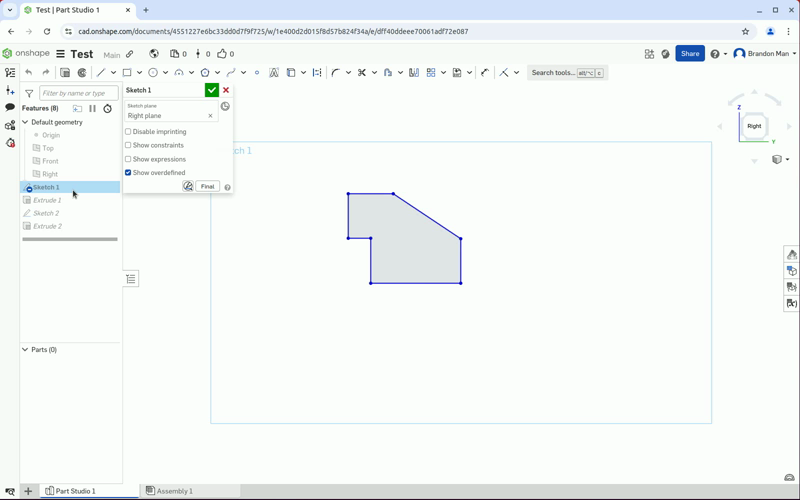
mouse_move(229, 92)
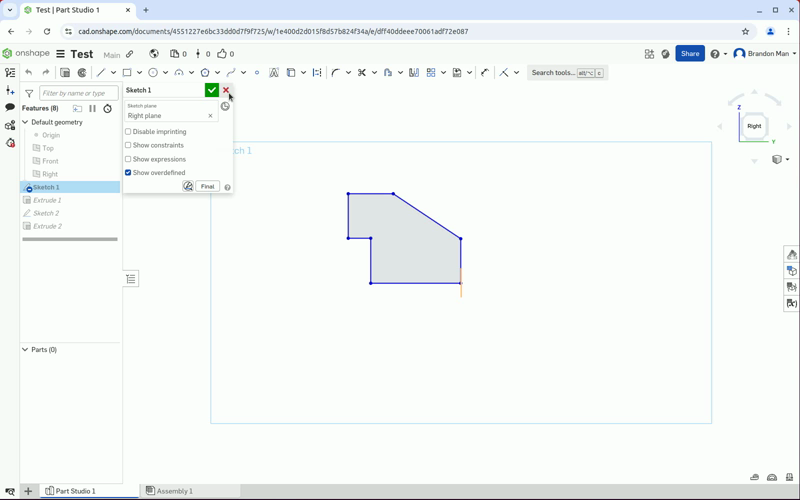
click(229, 92)
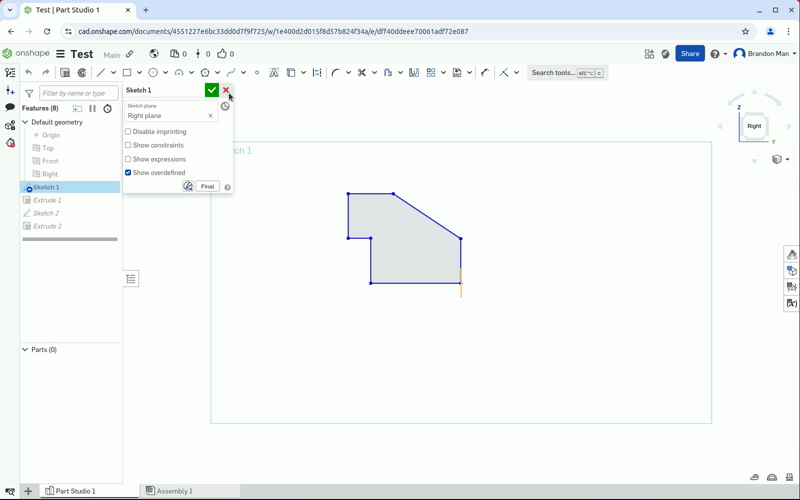
key(shift+s)
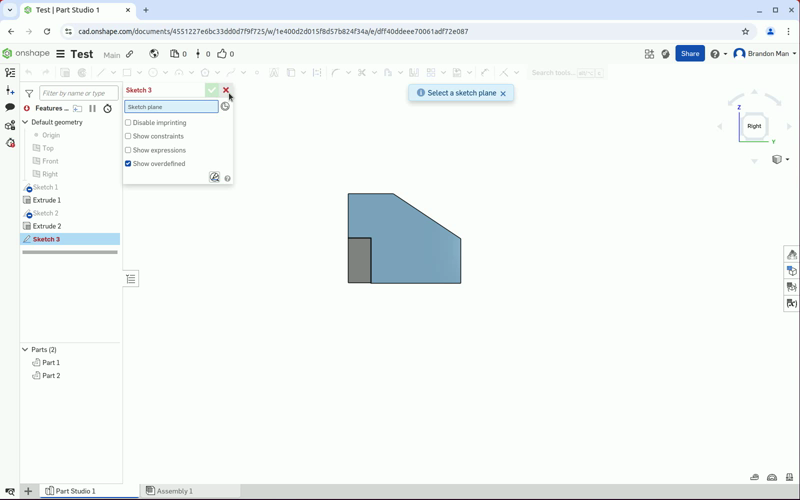
mouse_move(73, 176)
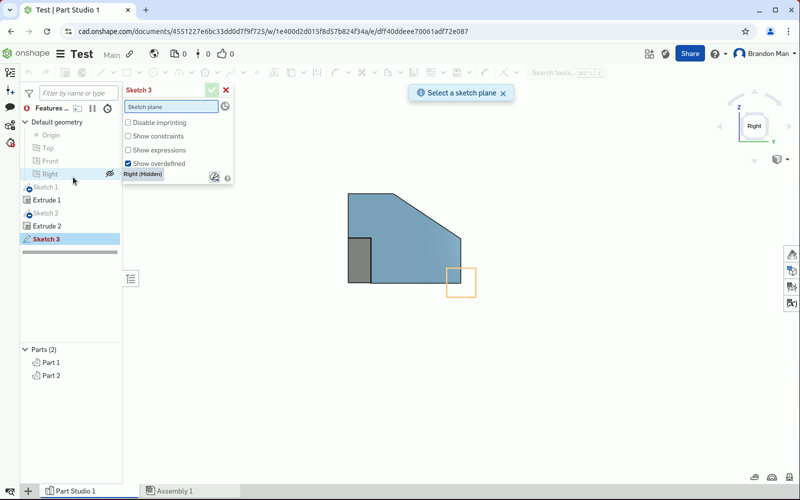
click(73, 176)
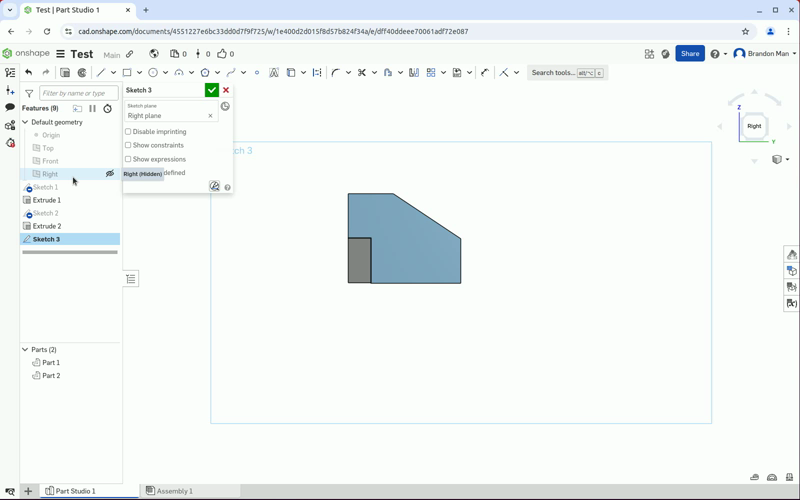
mouse_move(73, 352)
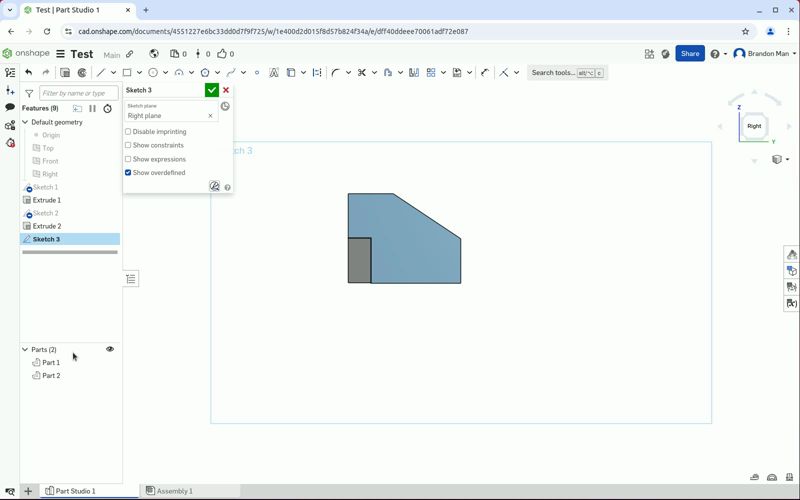
key(y)
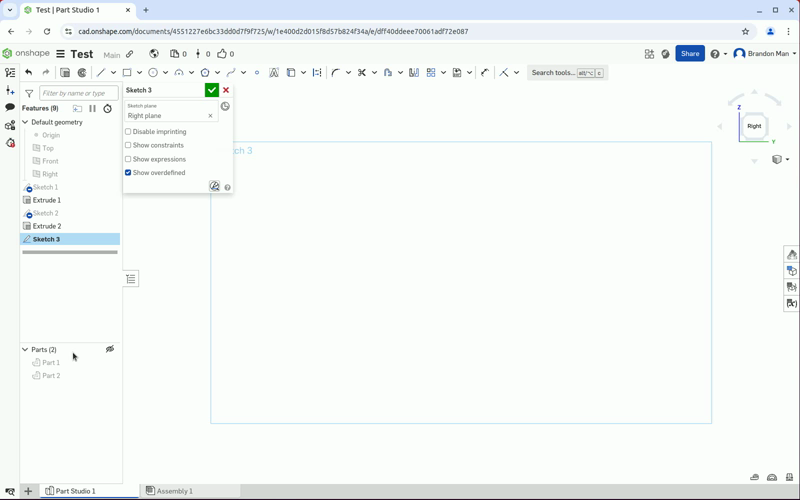
key(l)
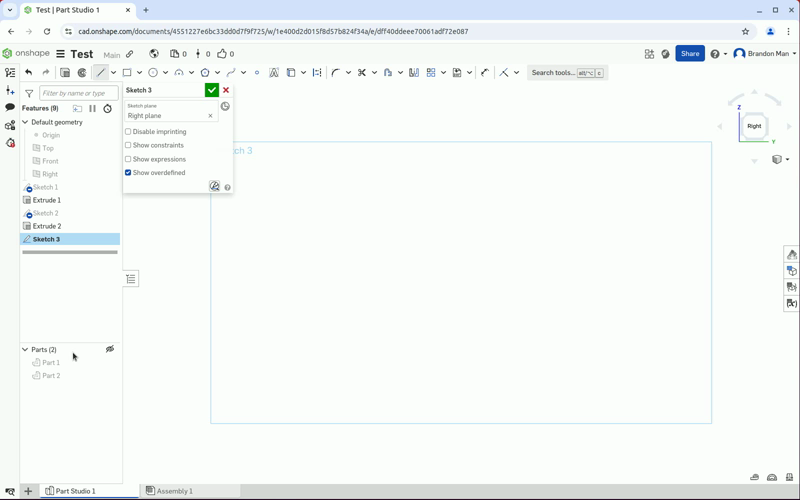
key_down(shift)
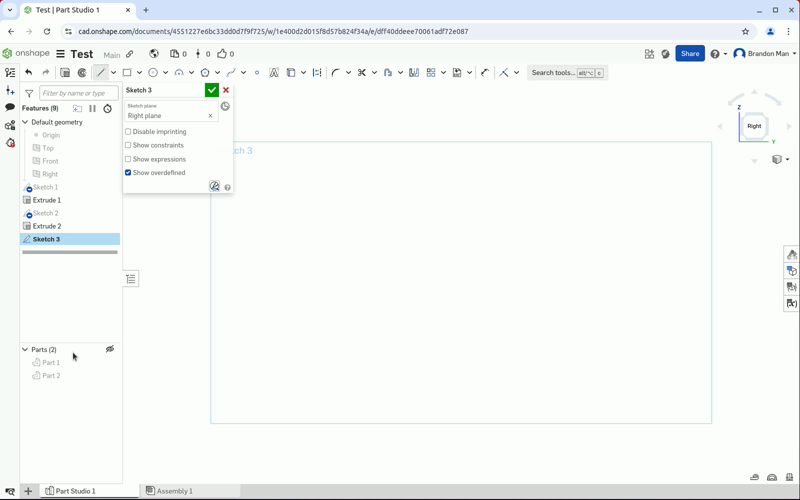
mouse_move(348, 282)
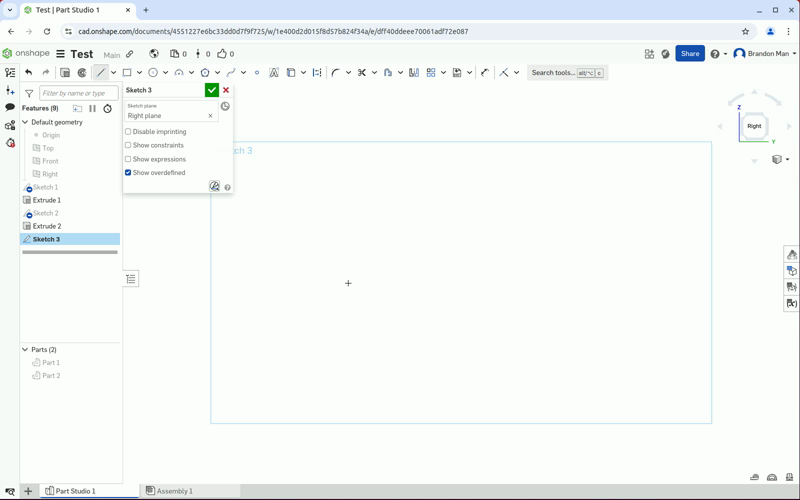
click(348, 282)
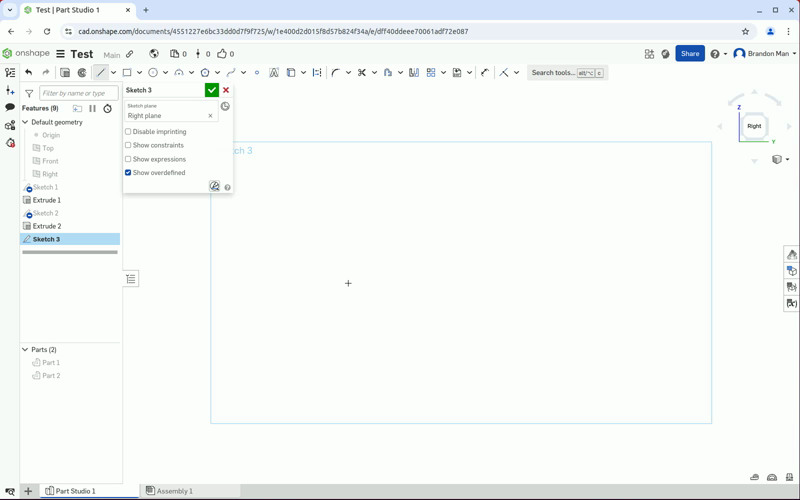
key_up(shift)
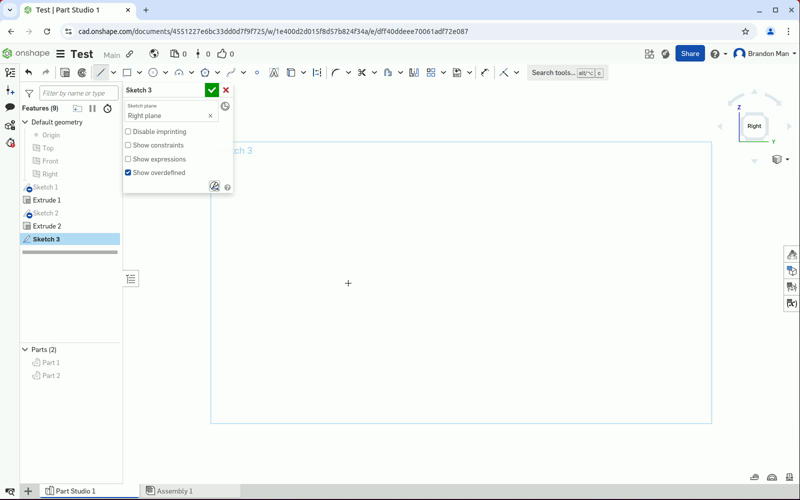
key_down(shift)
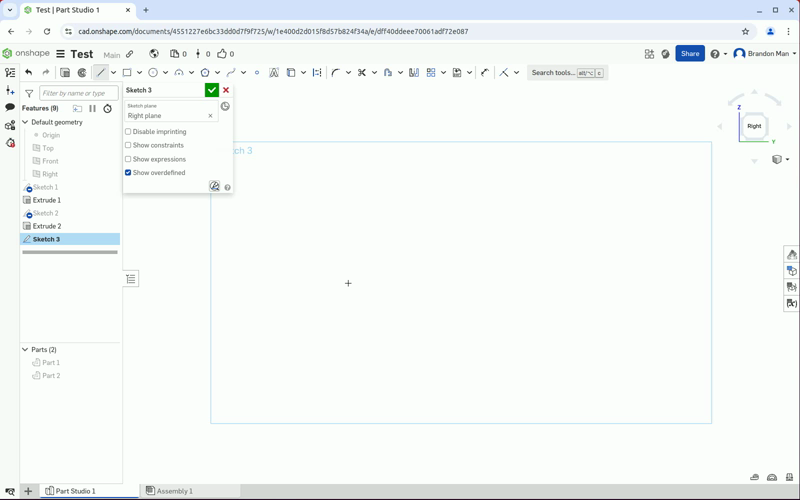
mouse_move(378, 282)
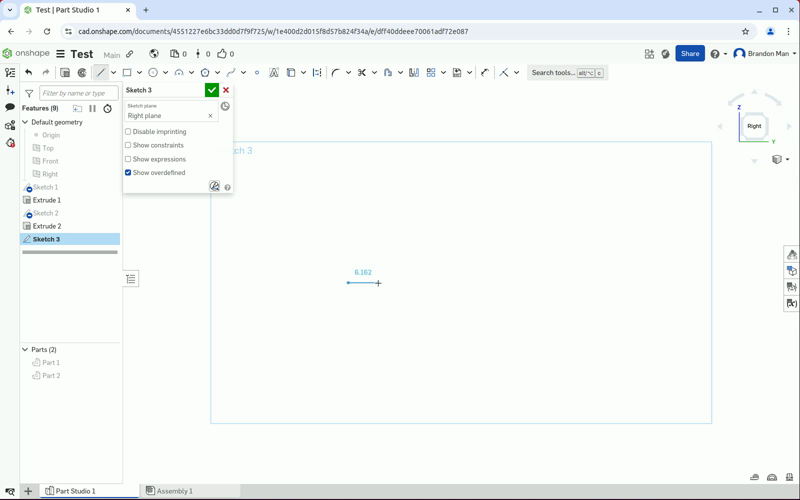
mouse_move(371, 282)
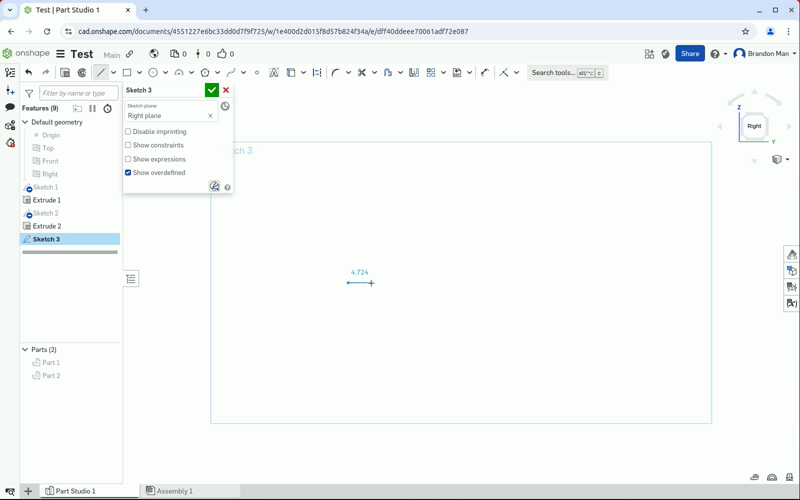
click(371, 282)
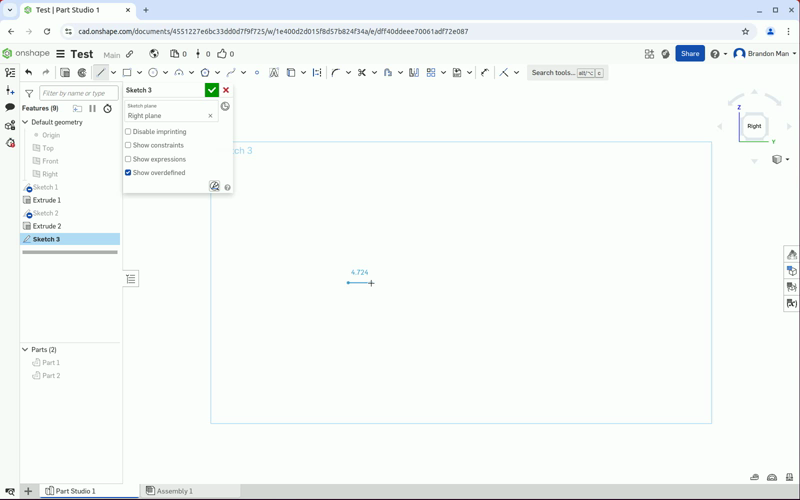
key_up(shift)
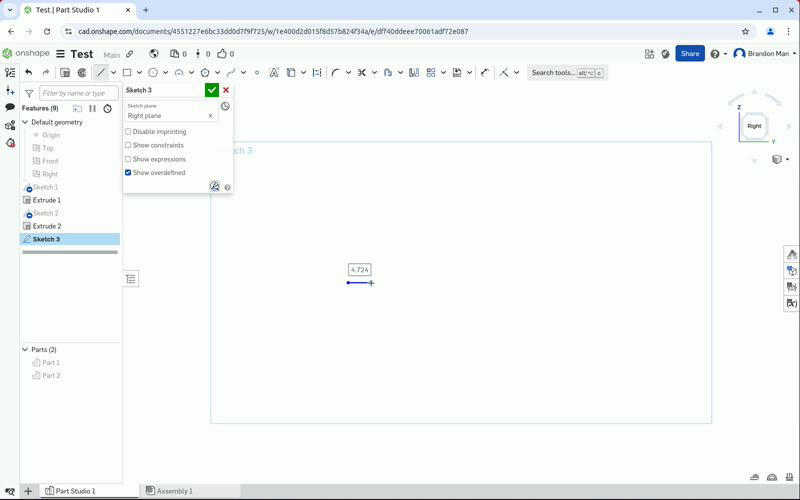
key_down(shift)
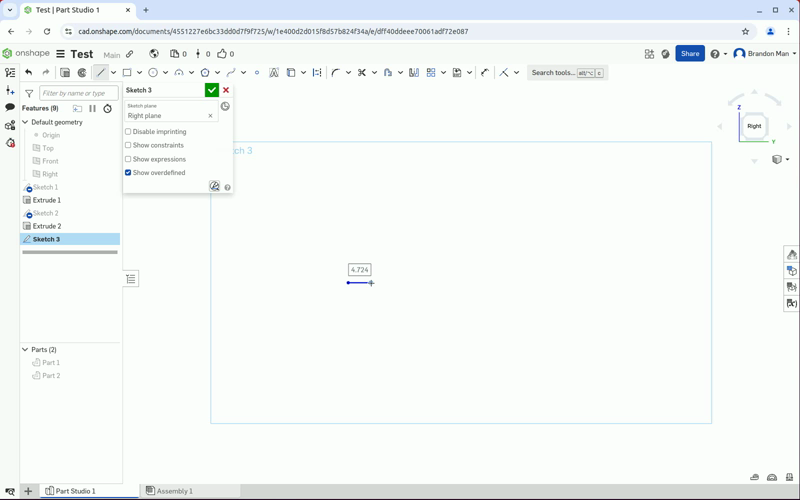
mouse_move(401, 282)
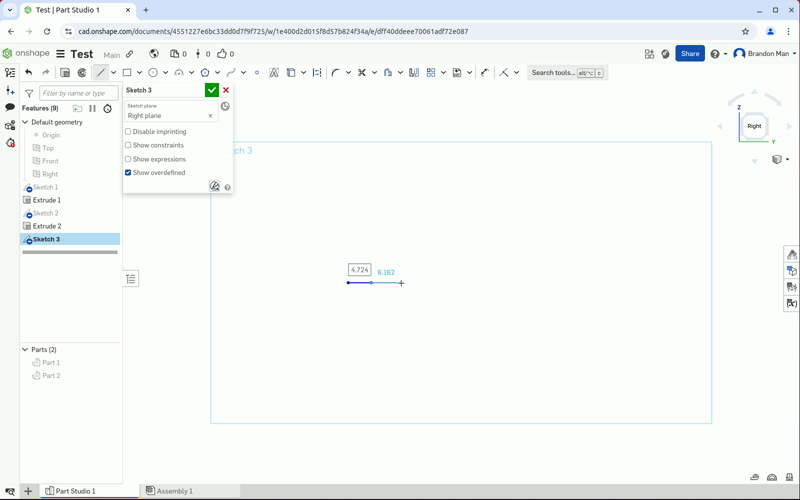
mouse_move(371, 237)
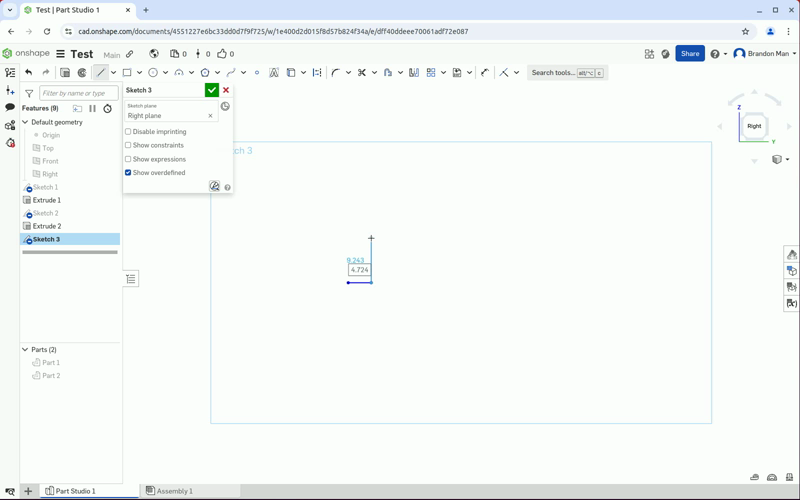
click(371, 237)
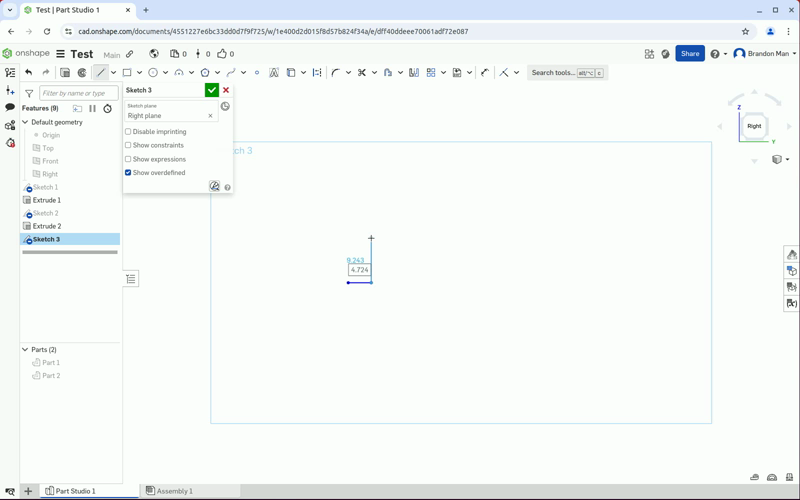
key_up(shift)
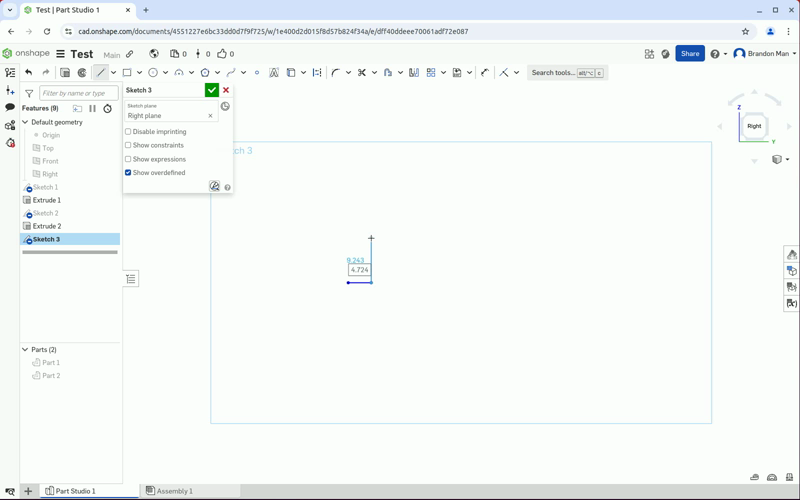
key_down(shift)
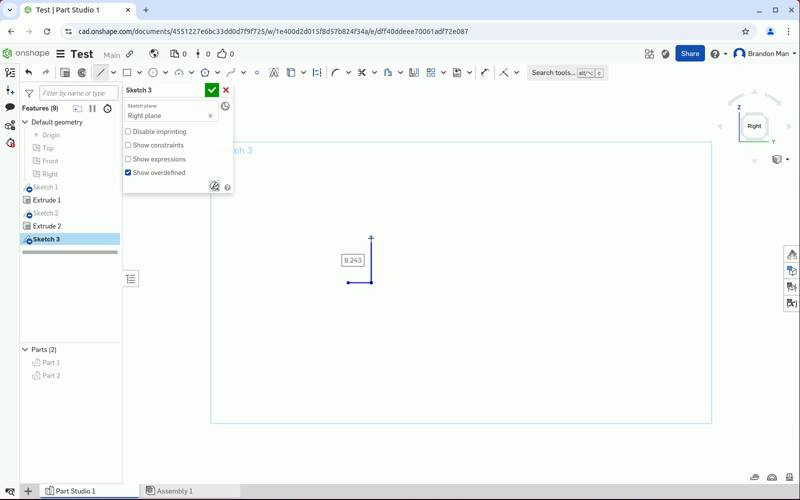
mouse_move(401, 237)
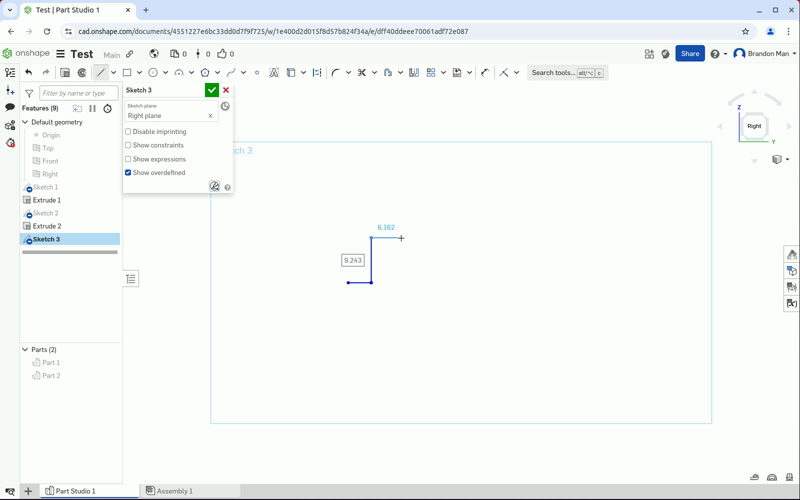
mouse_move(348, 237)
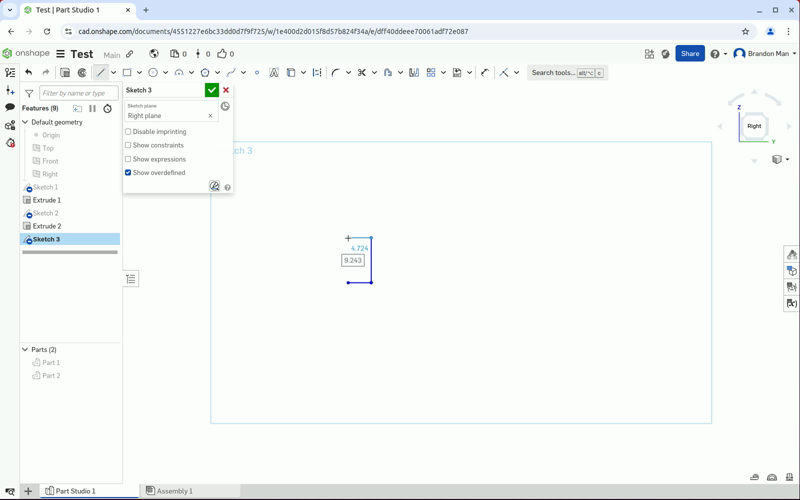
click(348, 237)
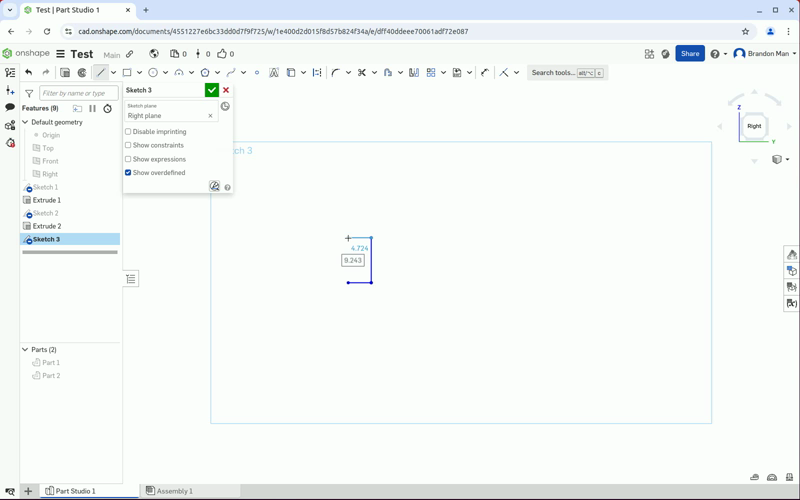
key_up(shift)
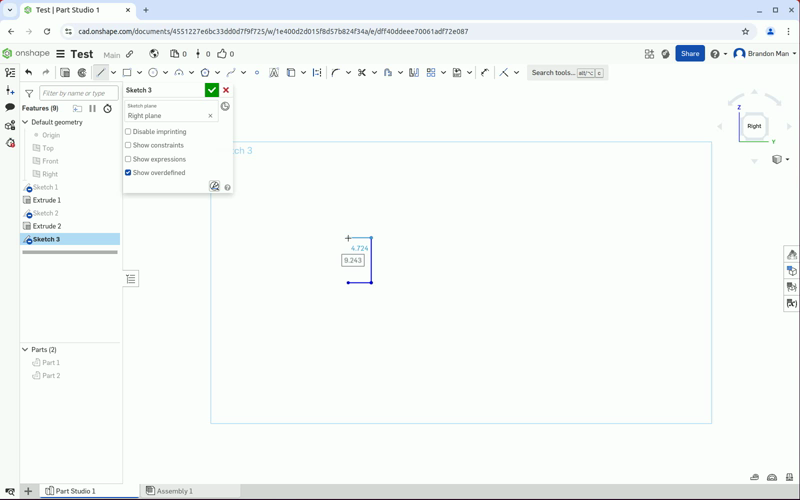
mouse_move(378, 237)
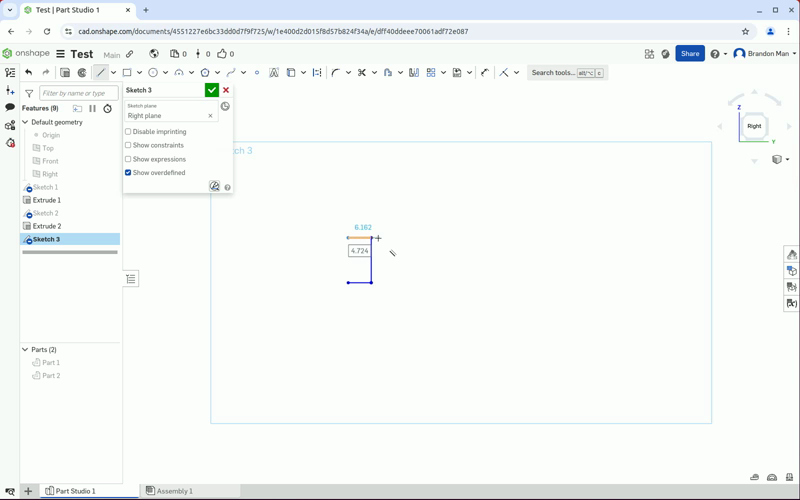
key_down(shift)
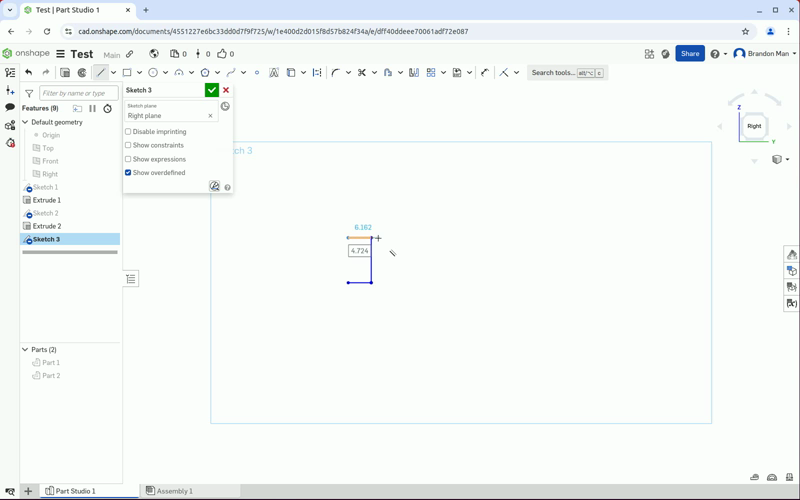
mouse_move(348, 282)
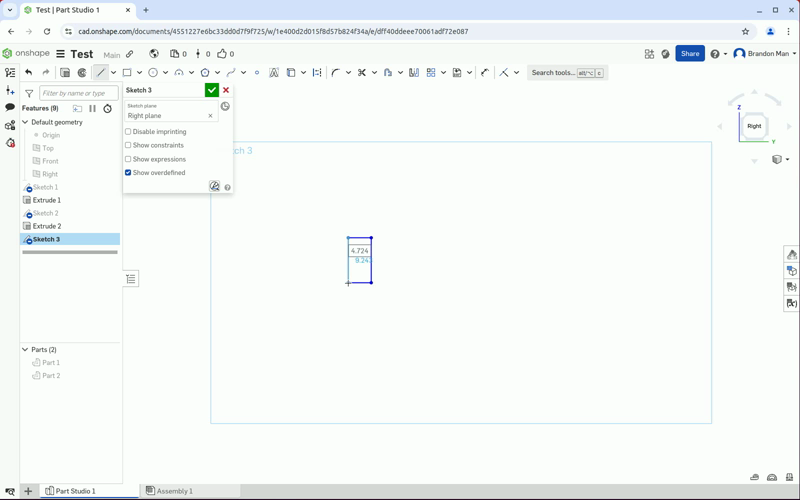
key_up(shift)
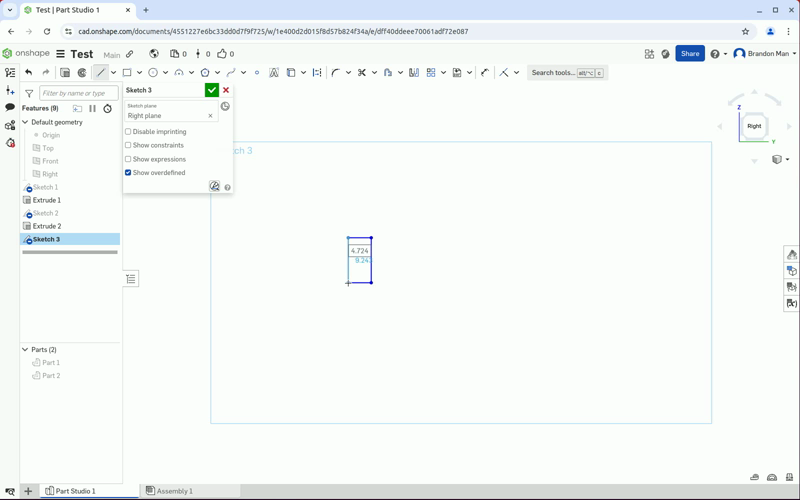
click(348, 282)
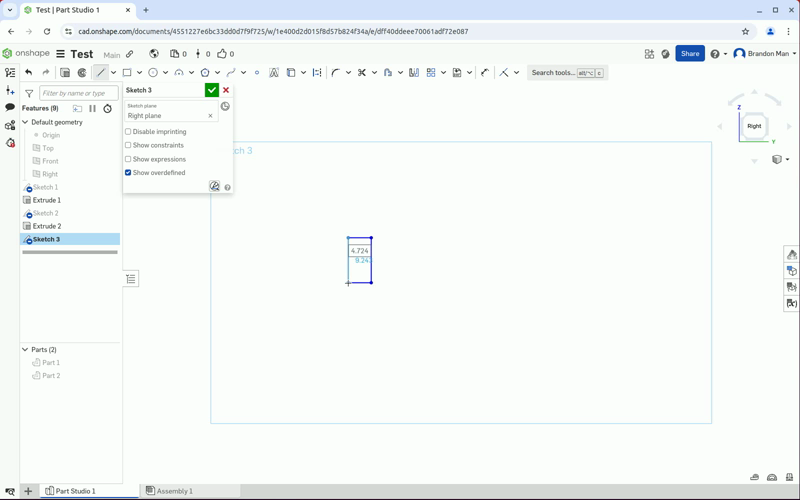
key(esc)
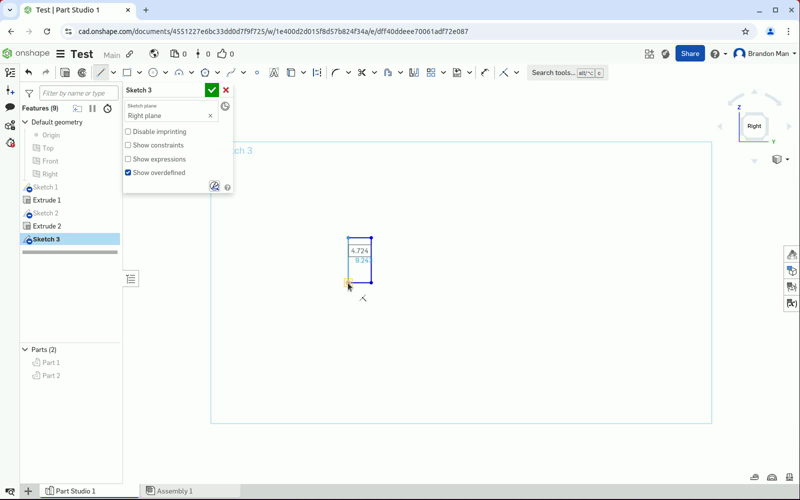
mouse_move(369, 244)
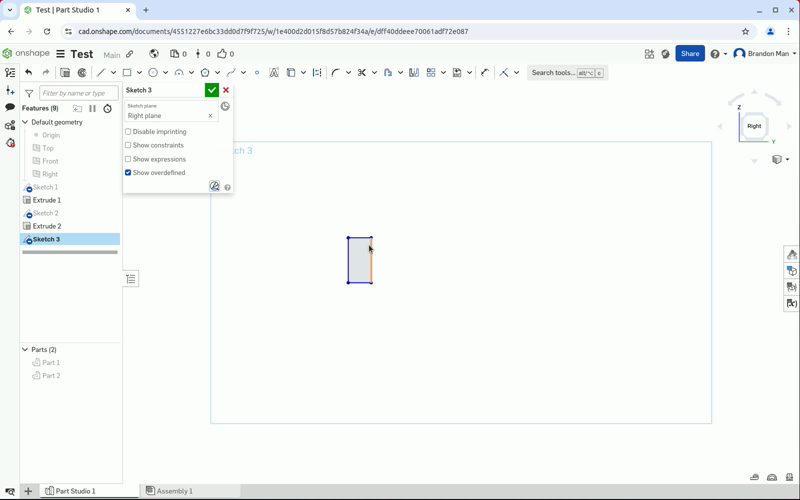
scroll(6)
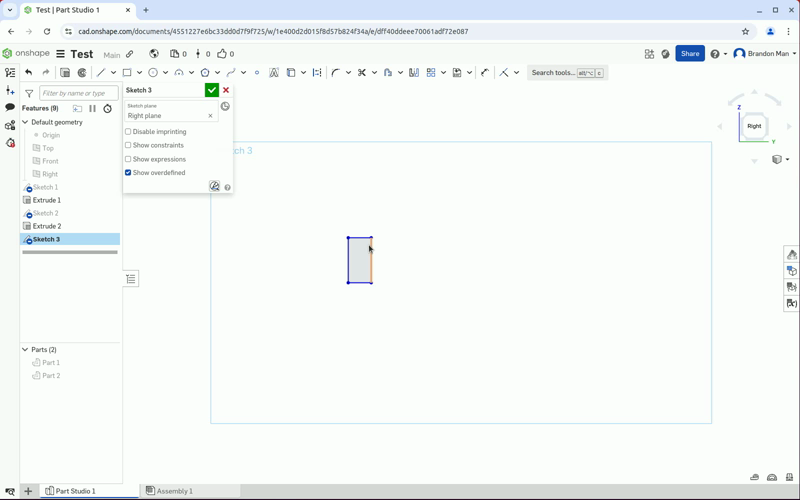
scroll(6)
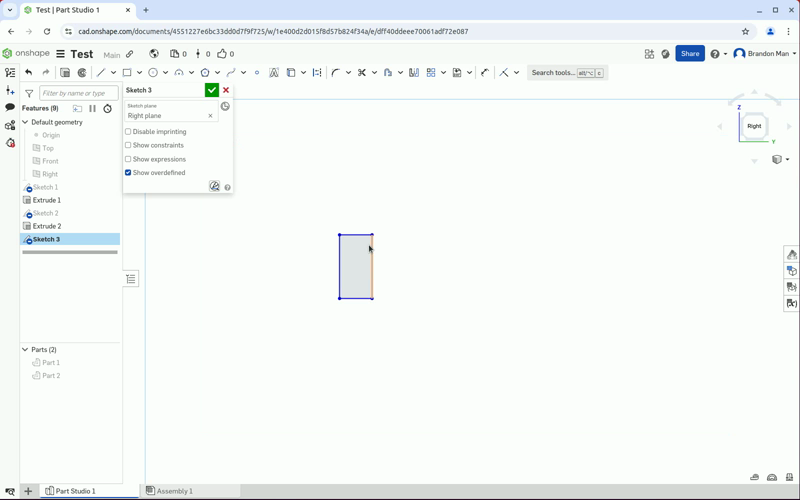
scroll(6)
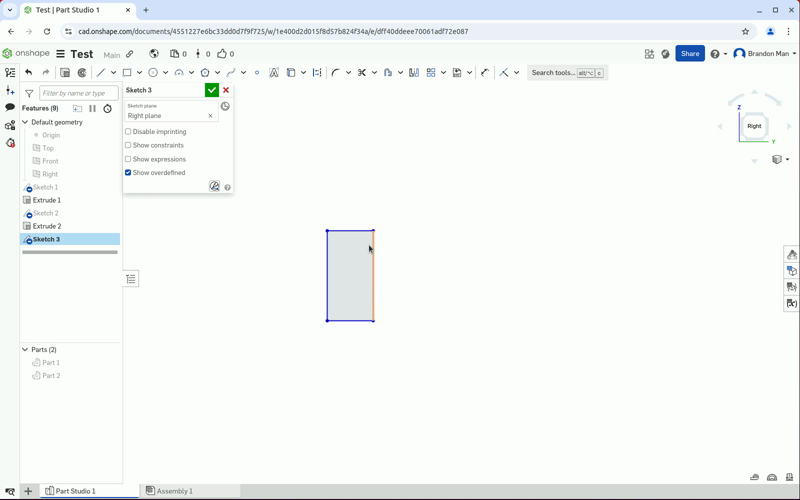
scroll(6)
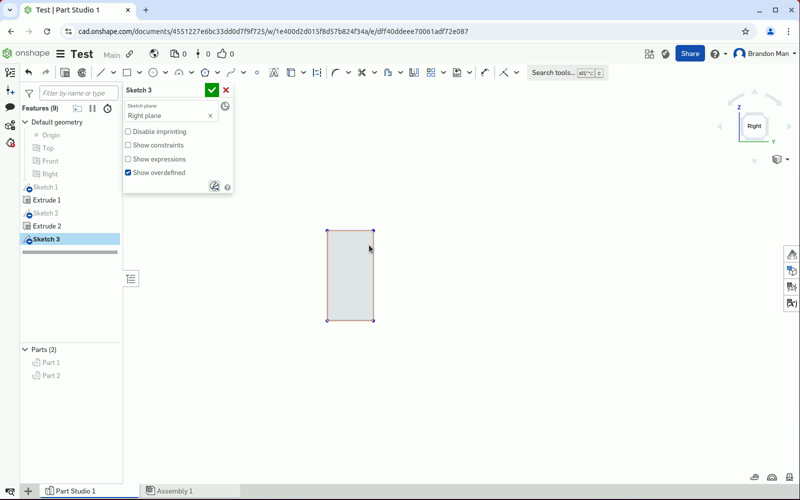
scroll(6)
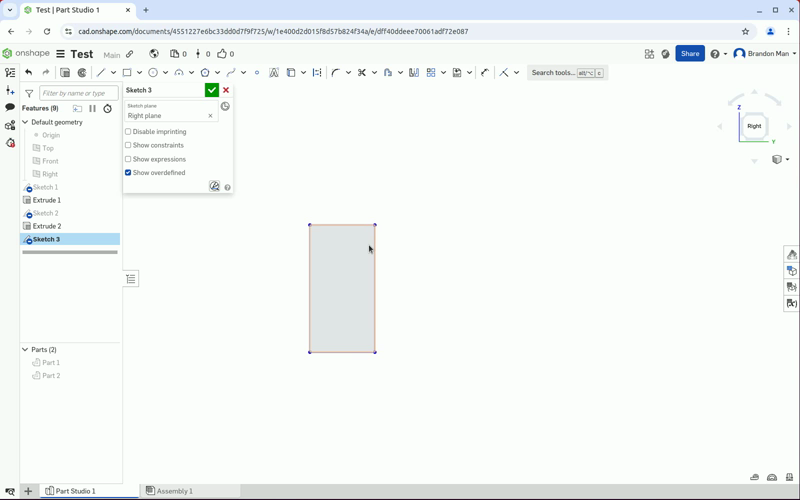
scroll(6)
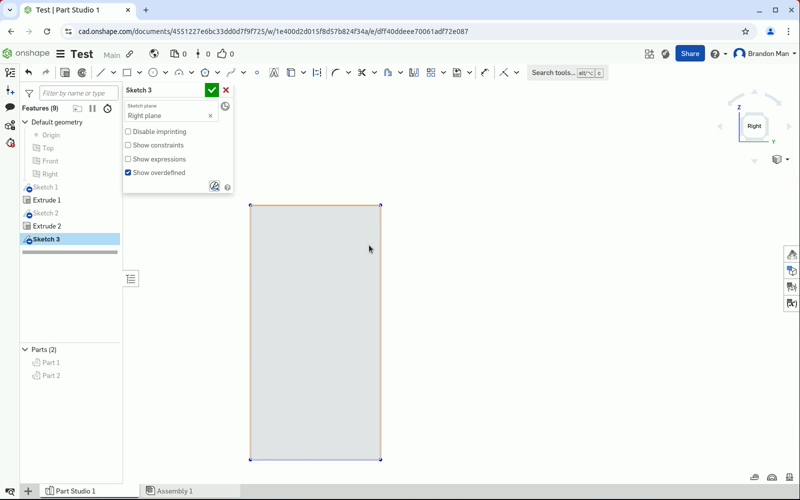
scroll(6)
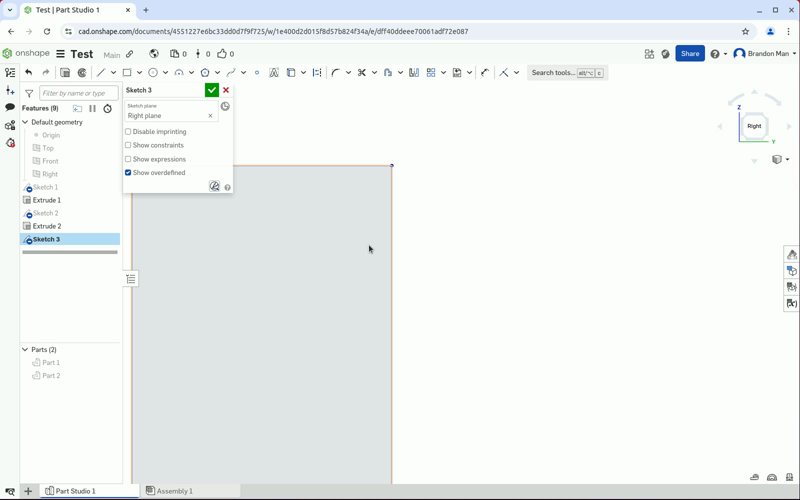
click(369, 244)
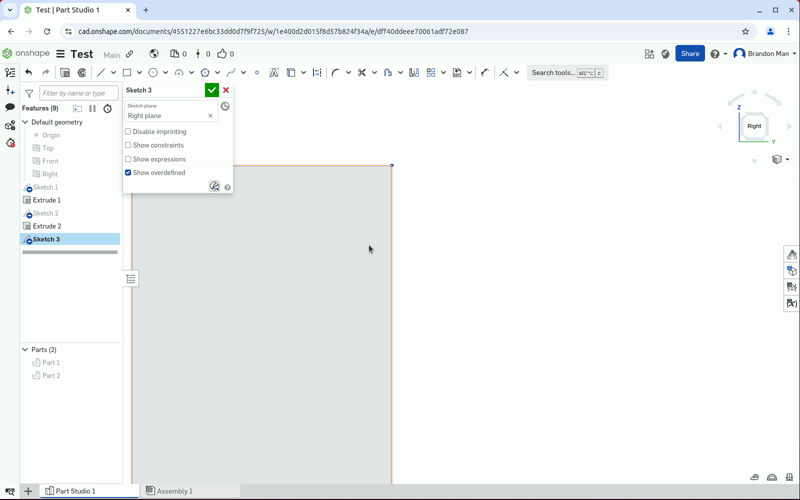
scroll(-6)
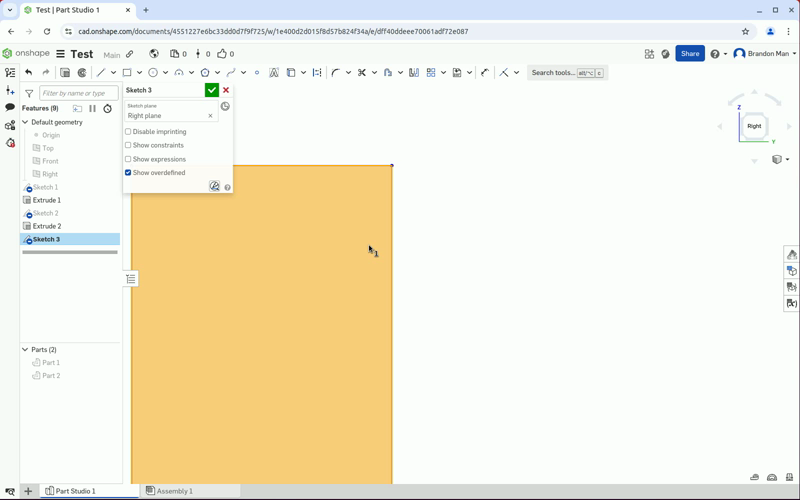
scroll(-6)
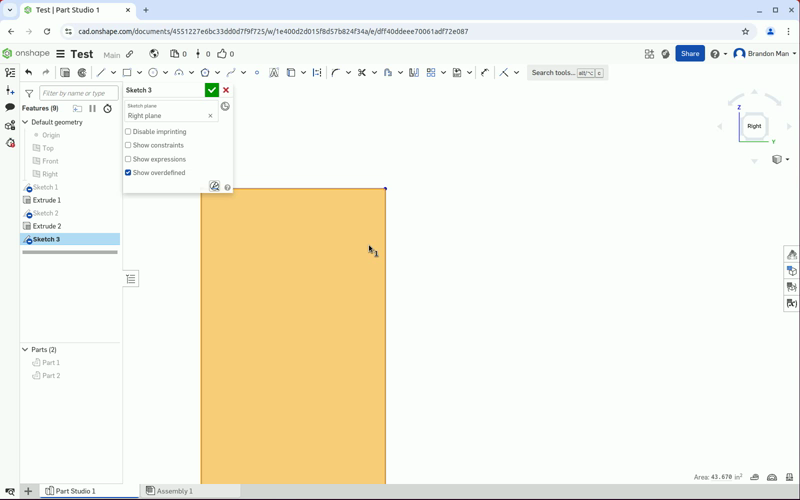
scroll(-6)
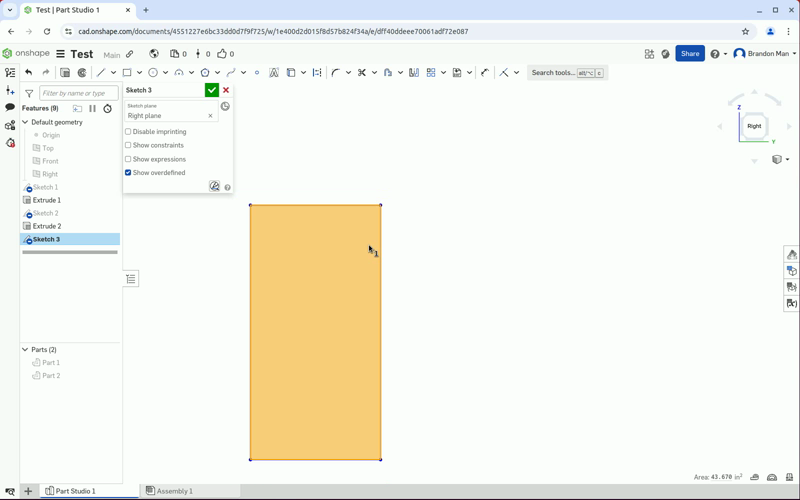
scroll(-6)
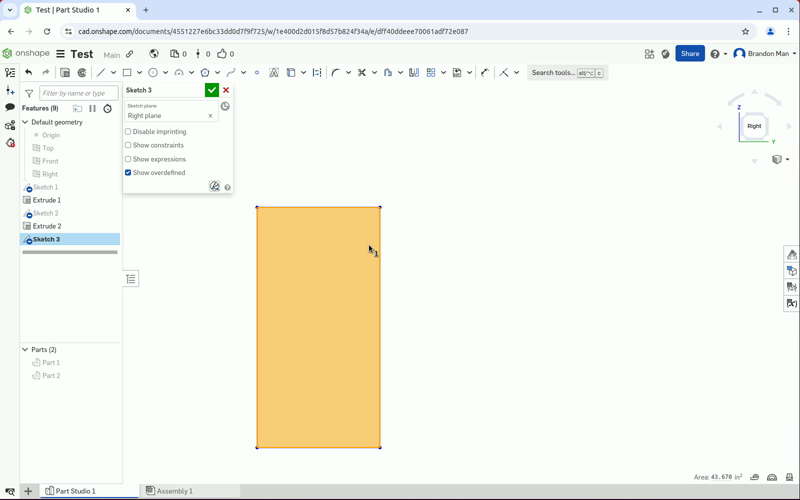
scroll(-6)
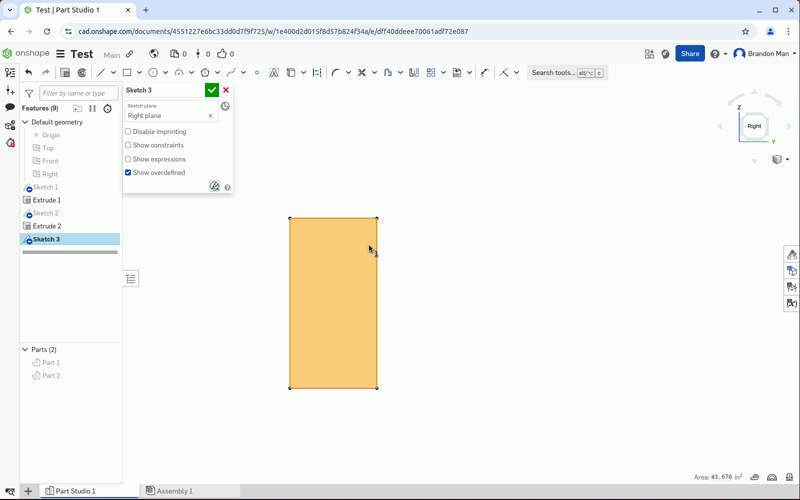
scroll(-6)
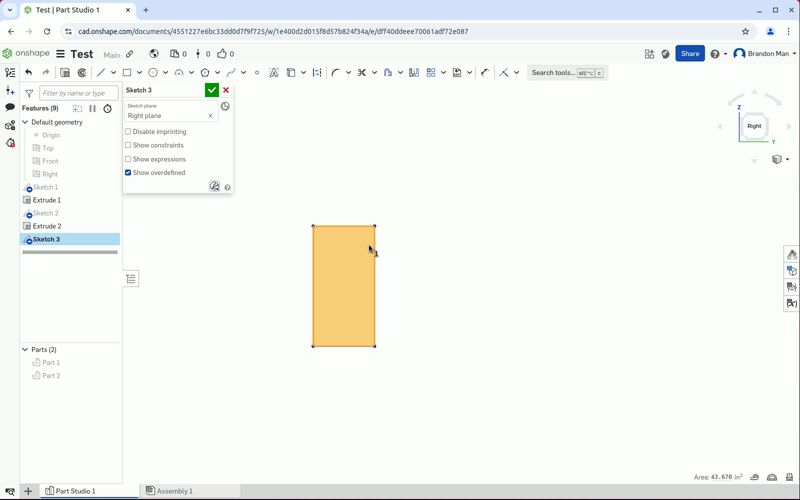
scroll(-6)
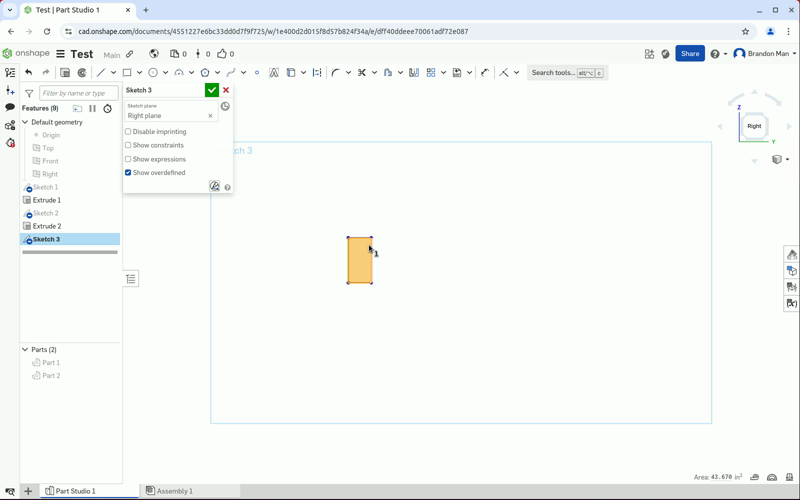
mouse_move(73, 352)
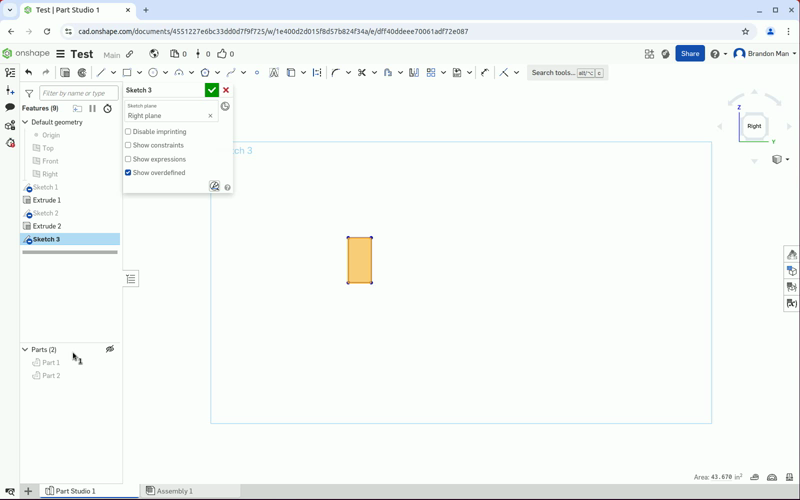
key(shift+y)
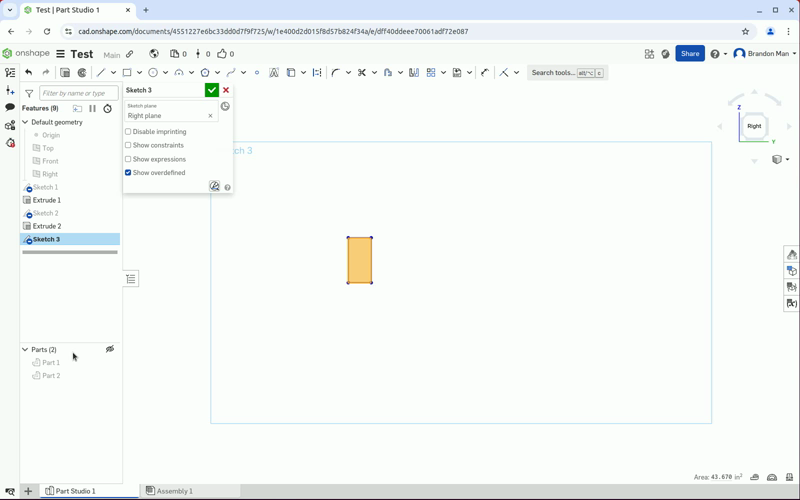
key(shift+e)
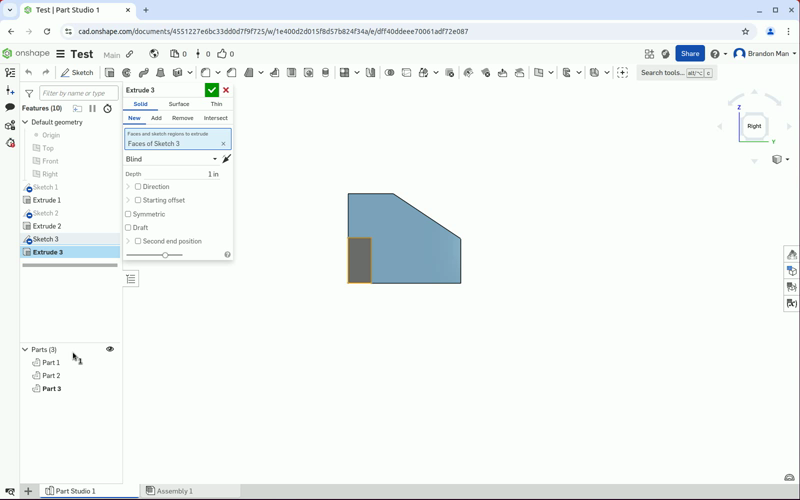
mouse_move(143, 106)
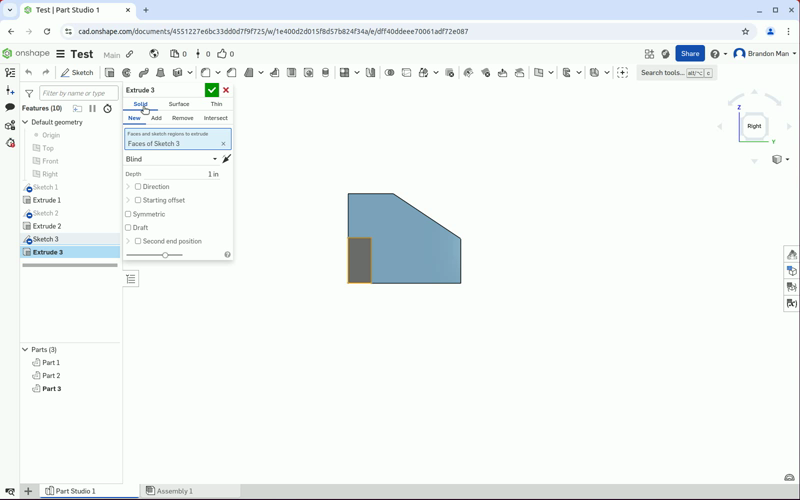
click(143, 106)
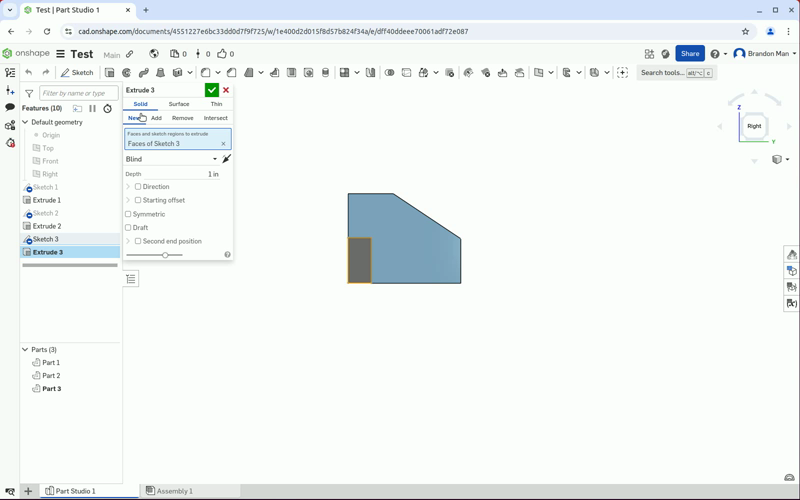
mouse_move(137, 120)
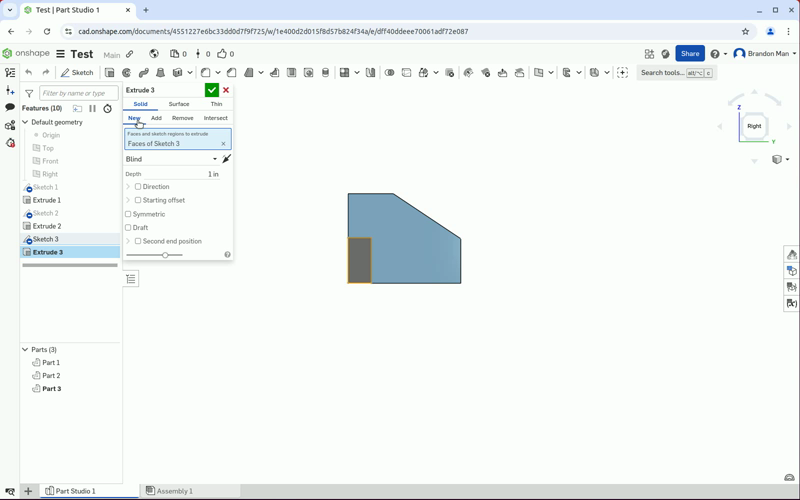
click(137, 120)
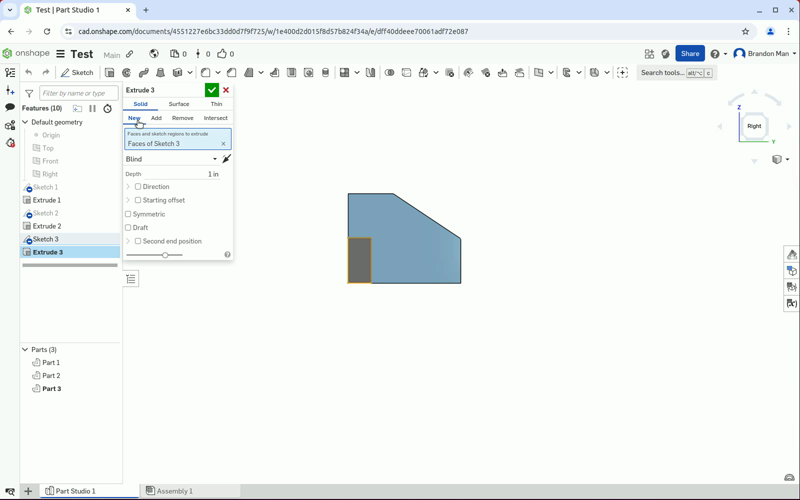
key(tab, 4)
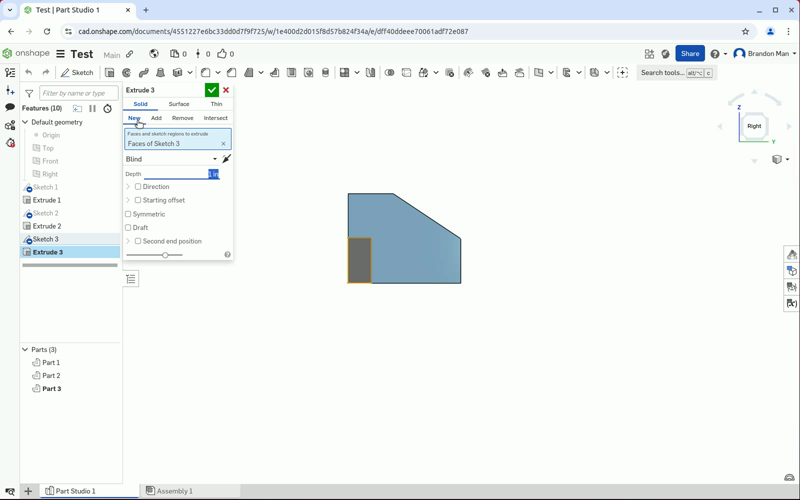
text(-9.147)
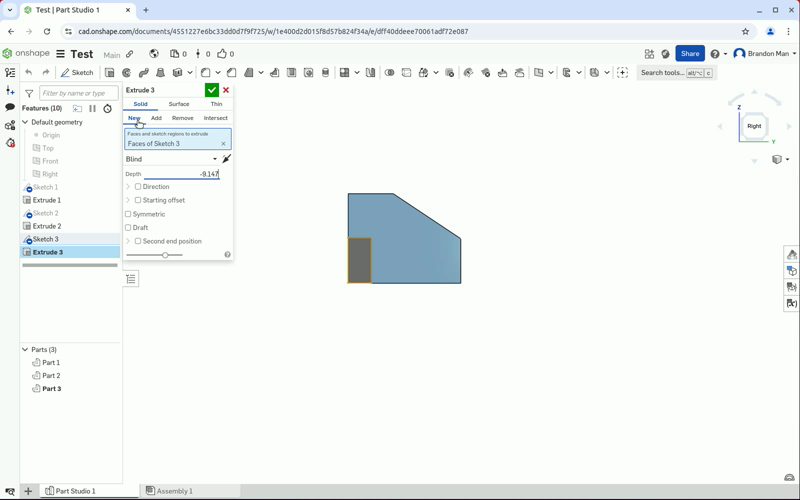
key(enter)
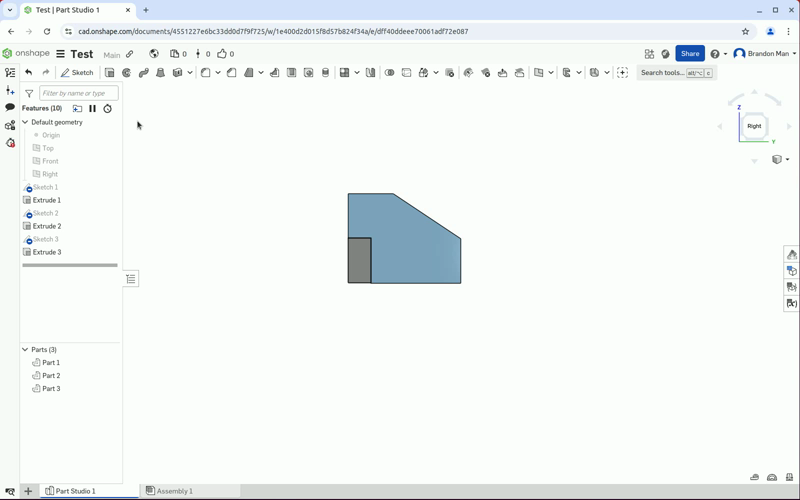
key(shift+h)
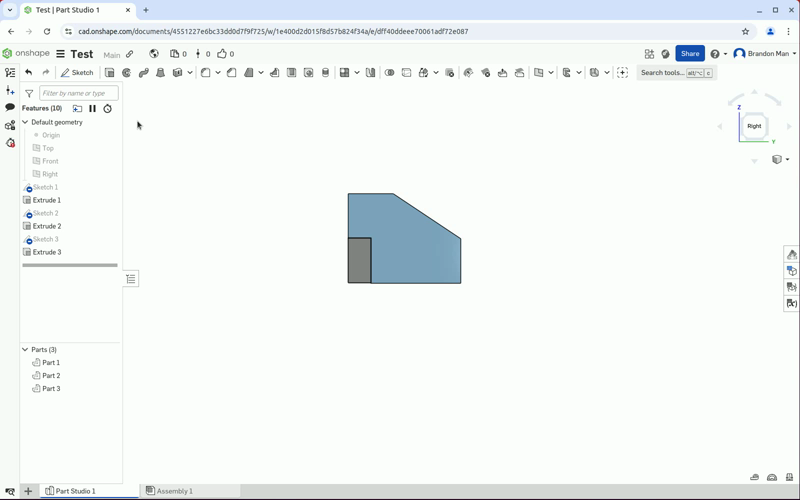
key(shift+h)
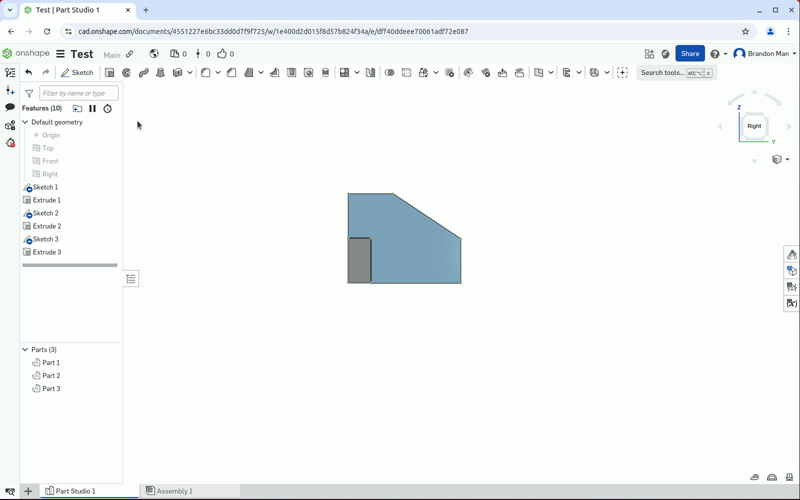
key(shift+7)
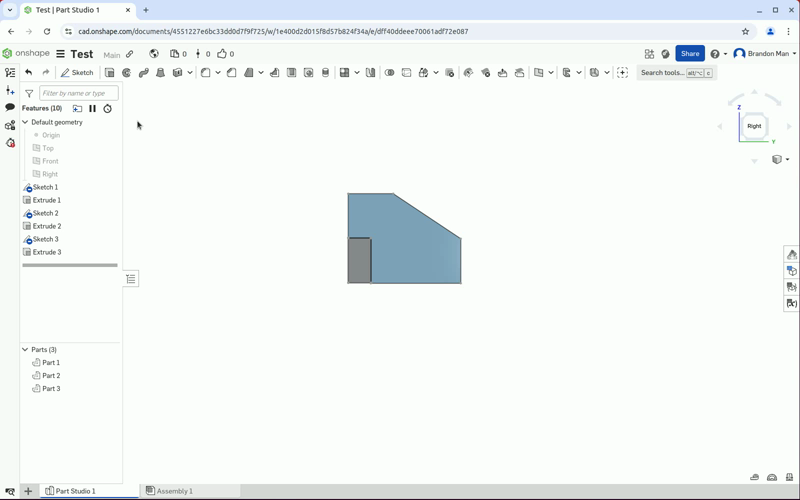
key(right, 2)
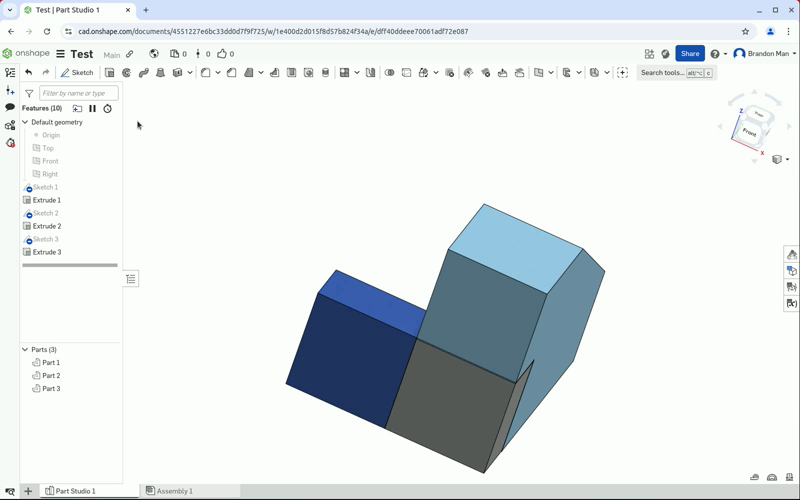
key(down, 2)
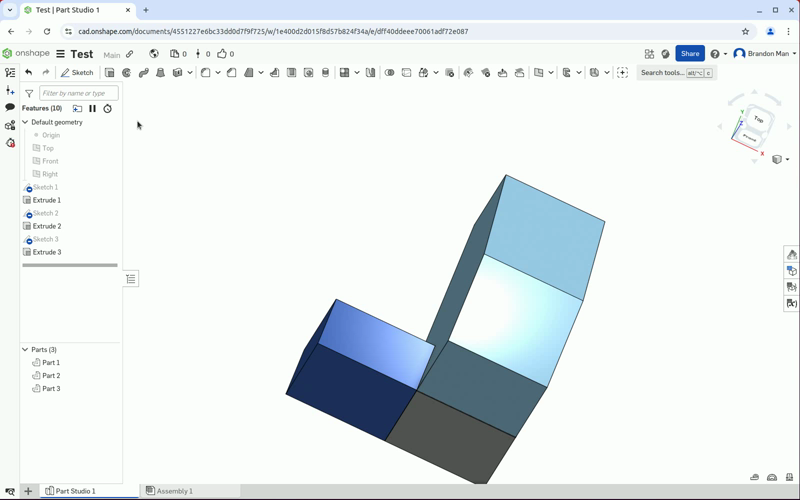
key(up, 2)
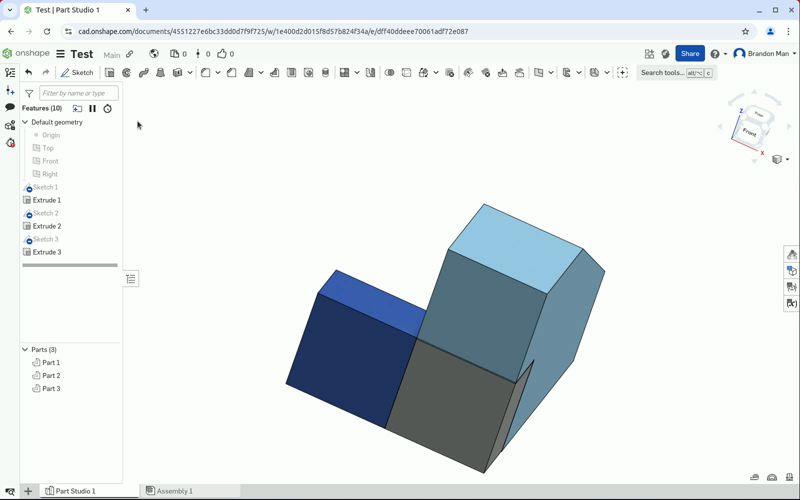
key(left, 2)
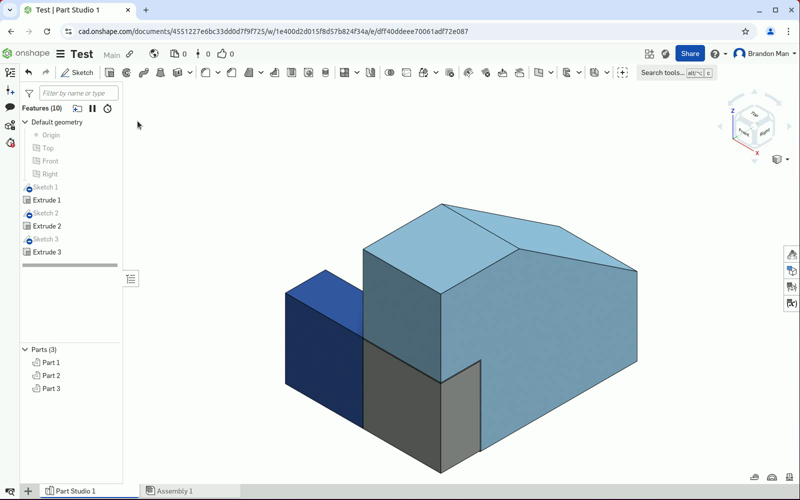
mouse_move(73, 189)
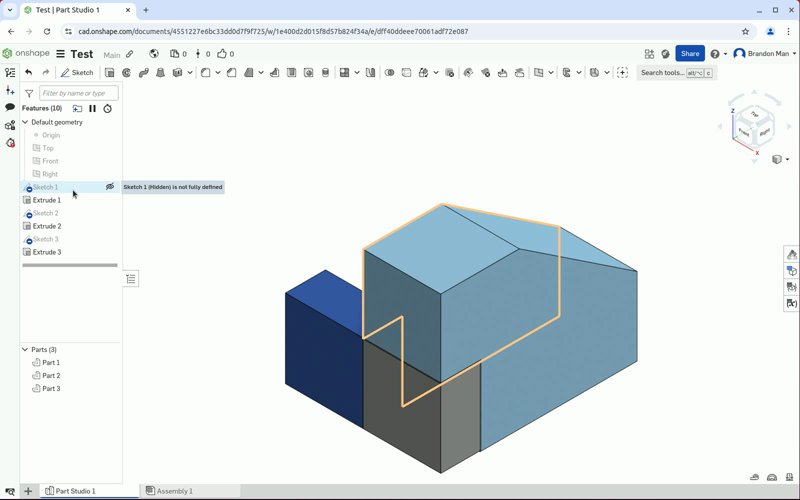
click(73, 189)